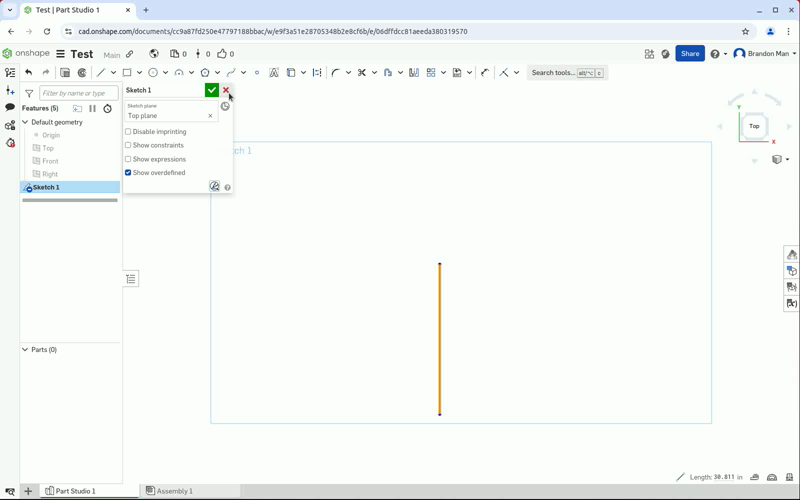
key(shift+h)
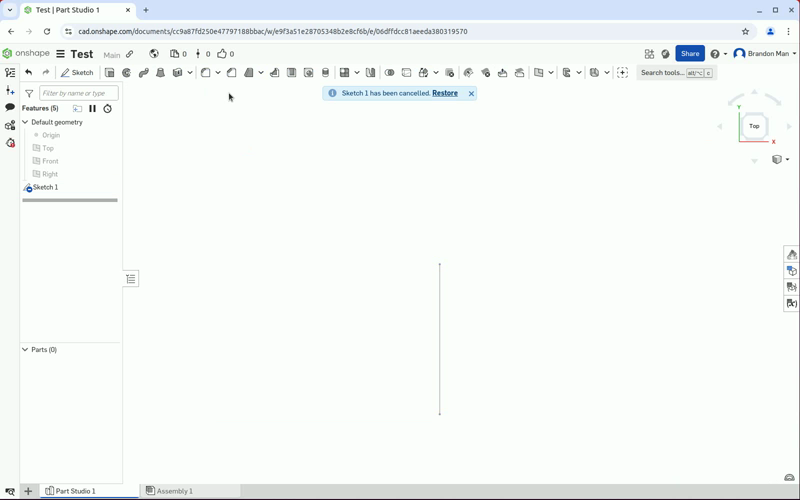
key(shift+s)
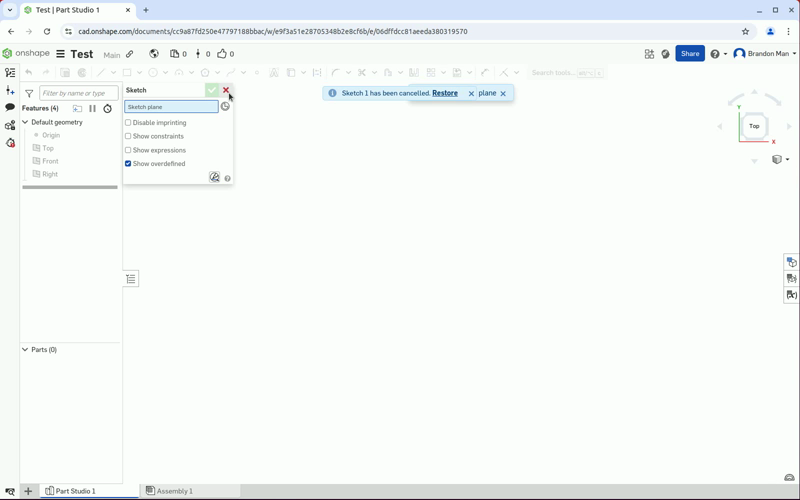
mouse_move(73, 150)
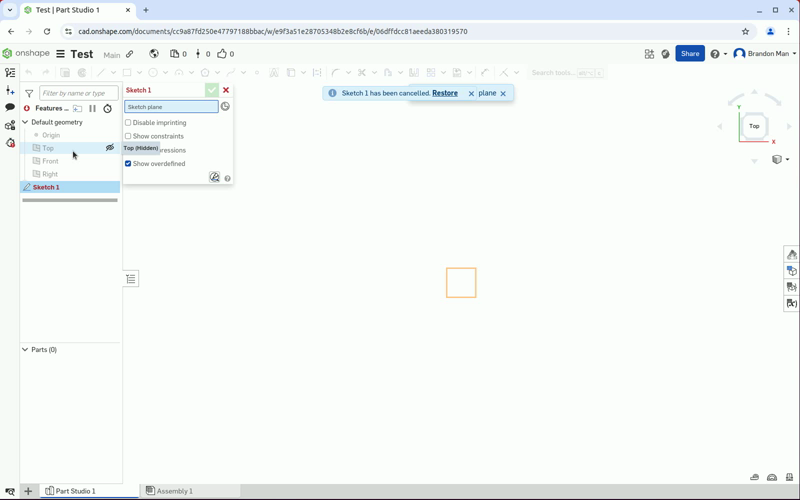
click(73, 150)
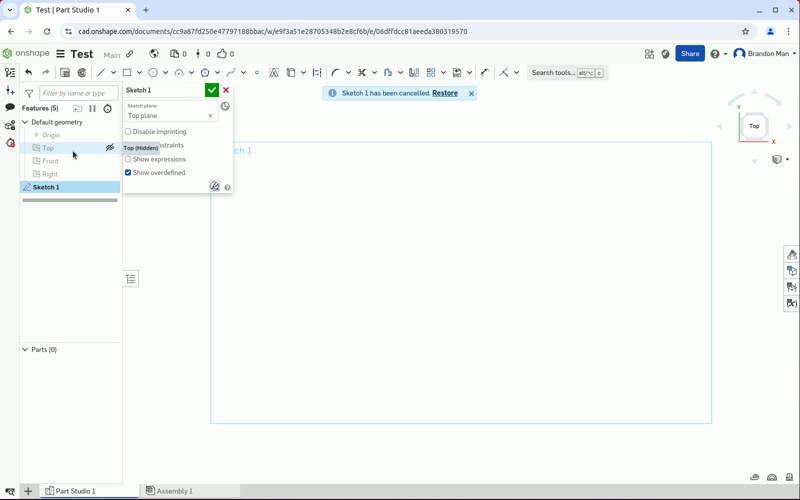
mouse_move(73, 352)
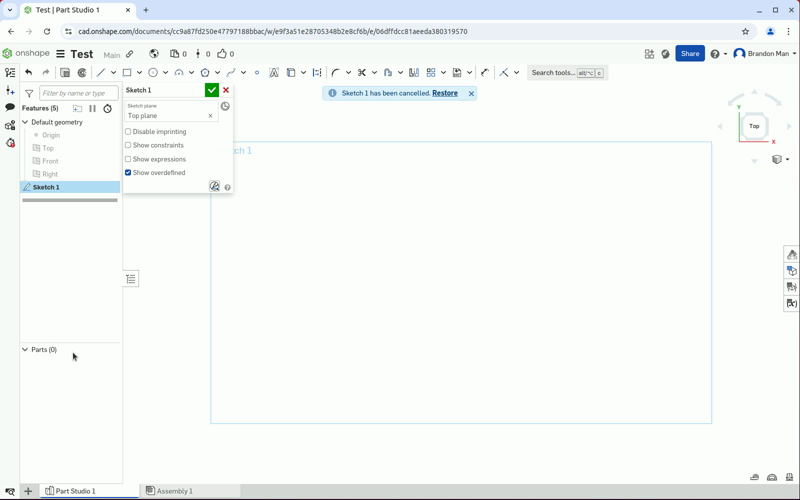
key(y)
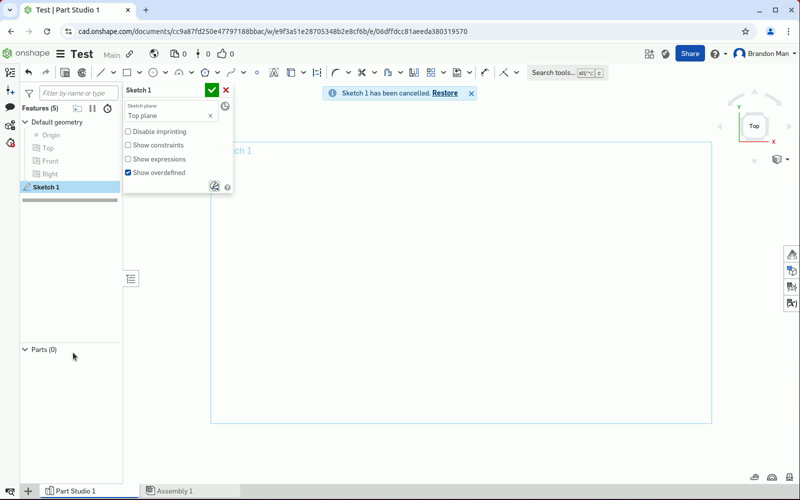
key(l)
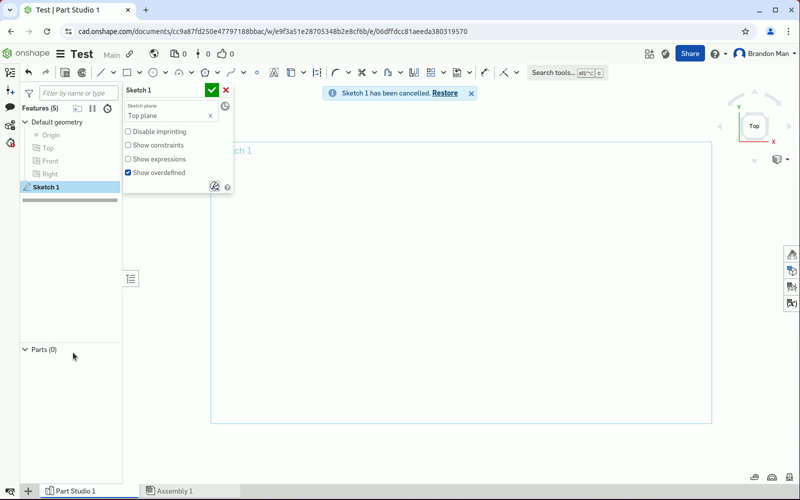
key_down(shift)
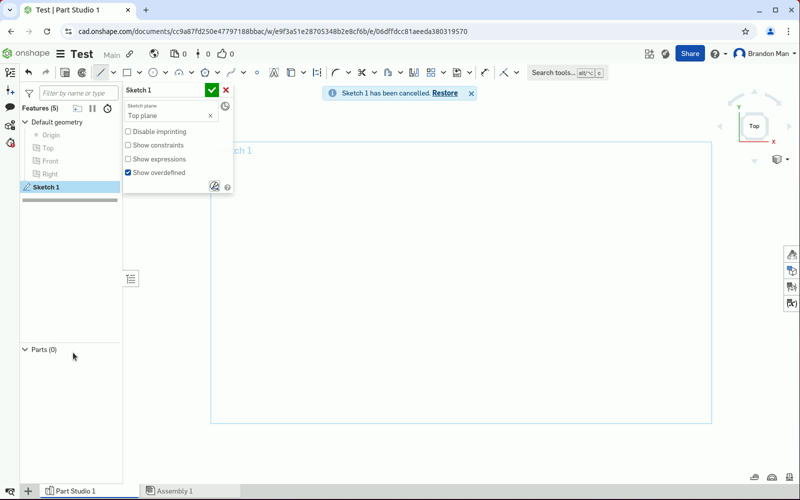
mouse_move(407, 321)
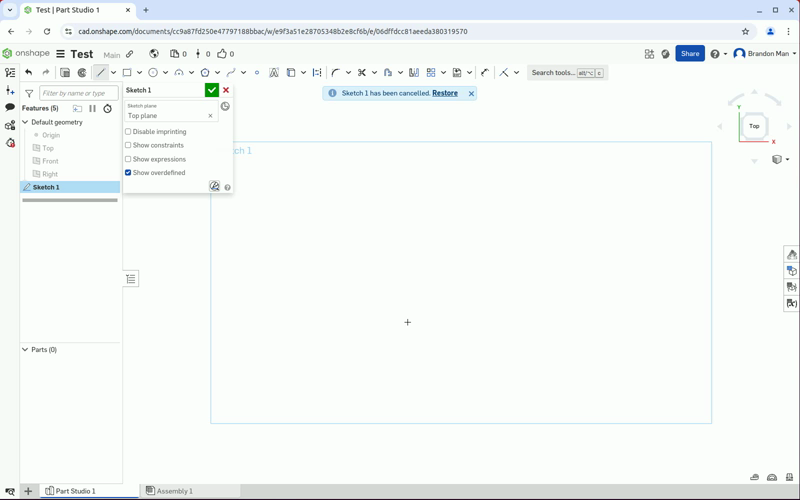
click(407, 321)
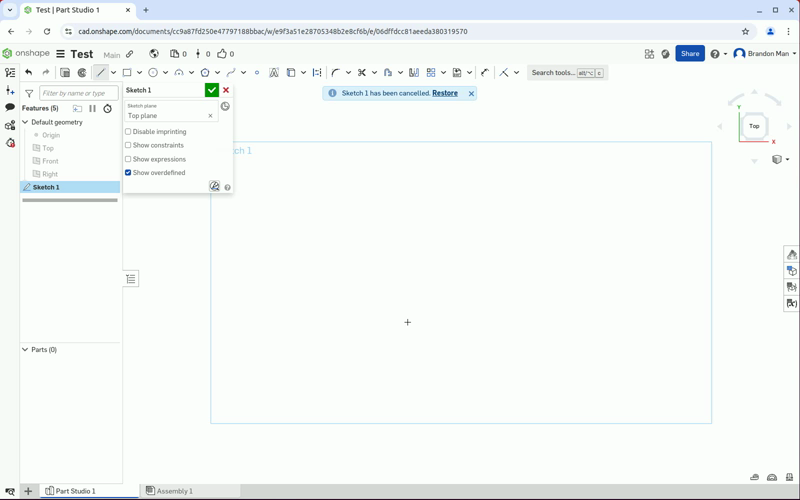
key_up(shift)
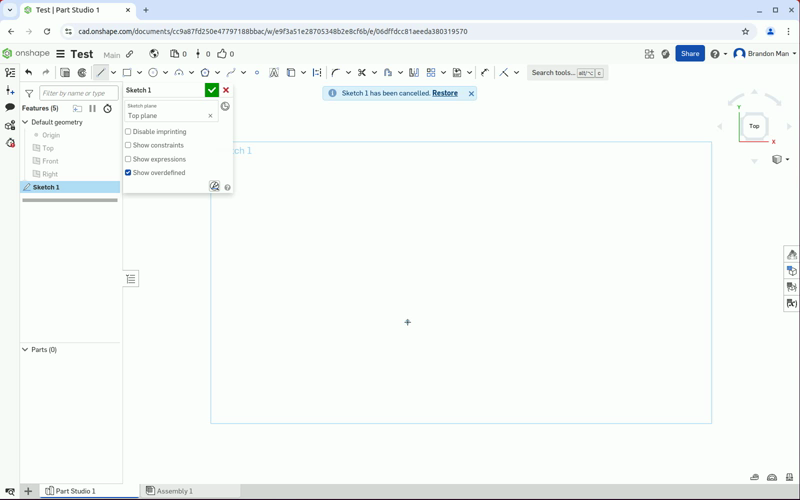
key_down(shift)
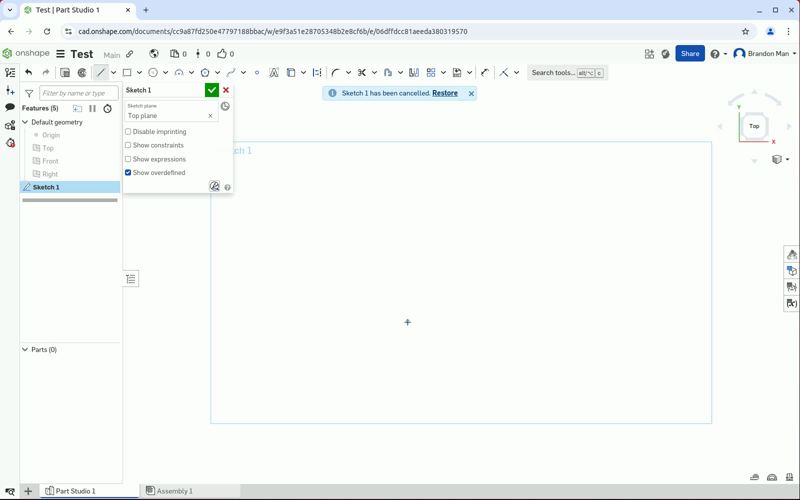
mouse_move(437, 321)
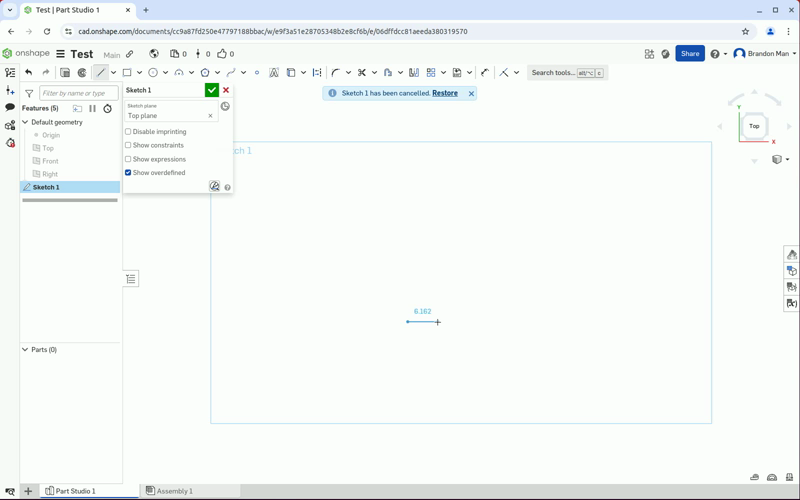
mouse_move(421, 334)
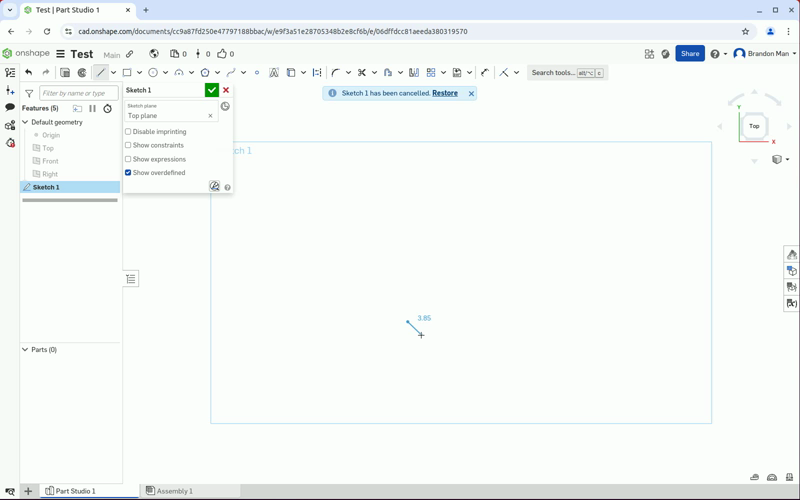
click(421, 334)
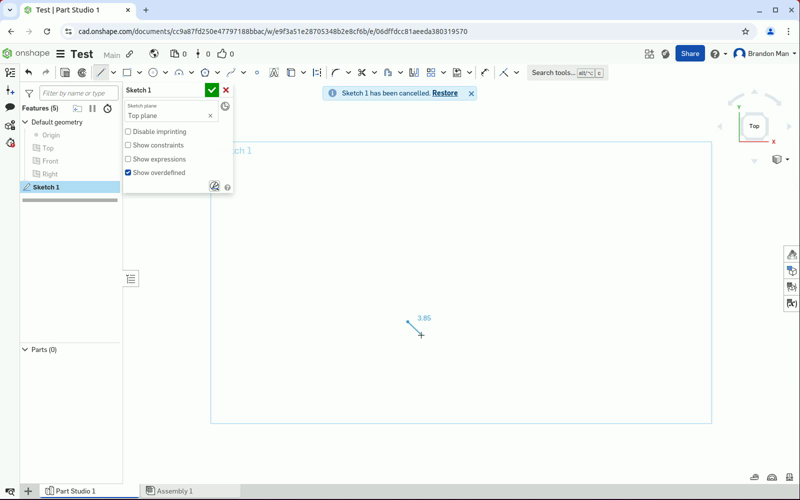
key_up(shift)
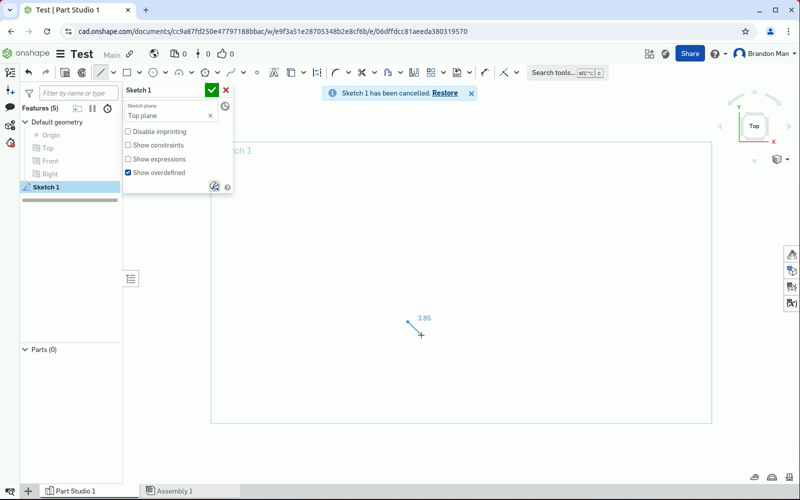
key_down(shift)
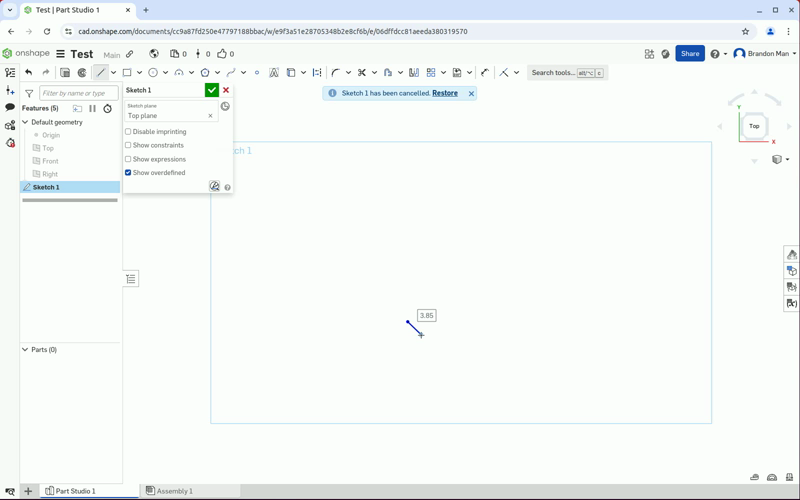
mouse_move(500, 334)
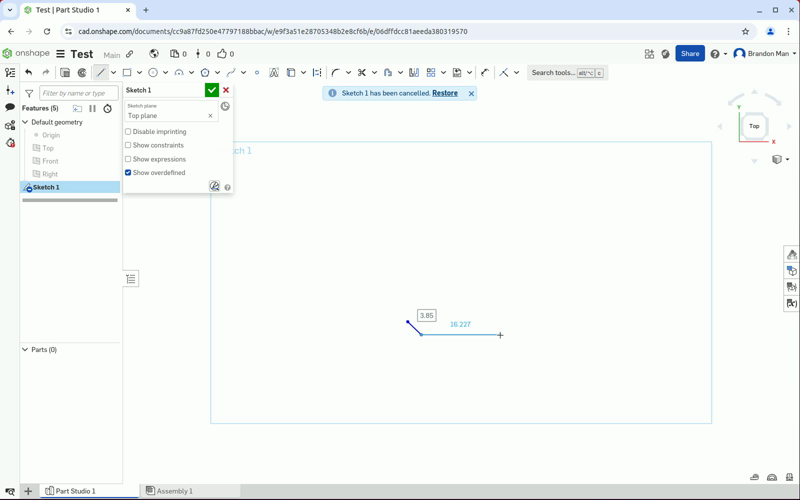
click(500, 334)
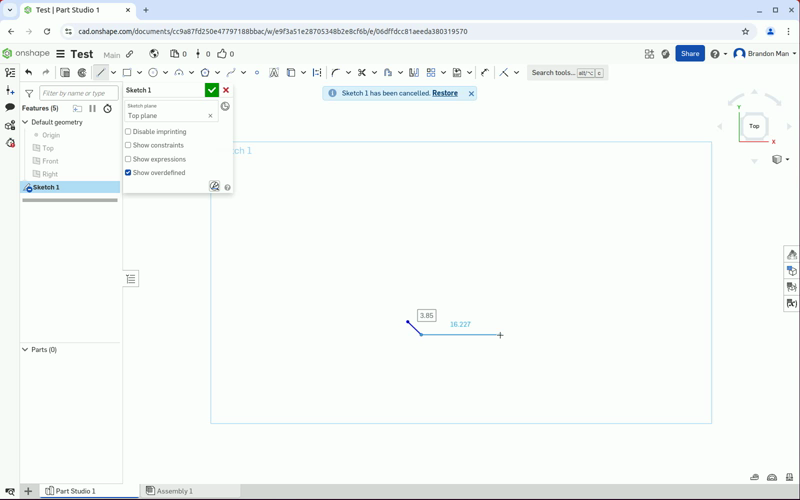
key_up(shift)
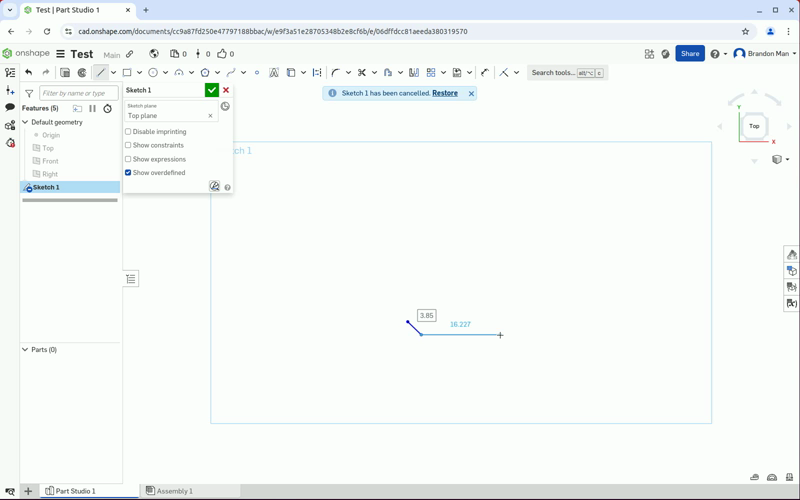
key_down(shift)
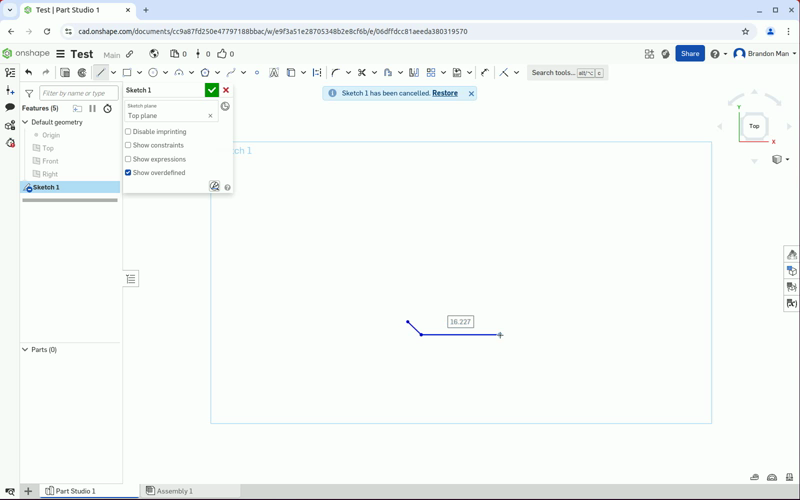
mouse_move(530, 334)
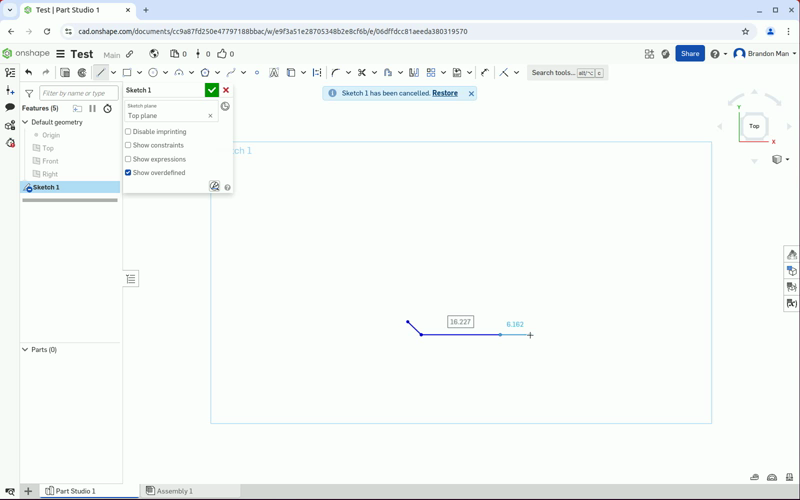
mouse_move(513, 321)
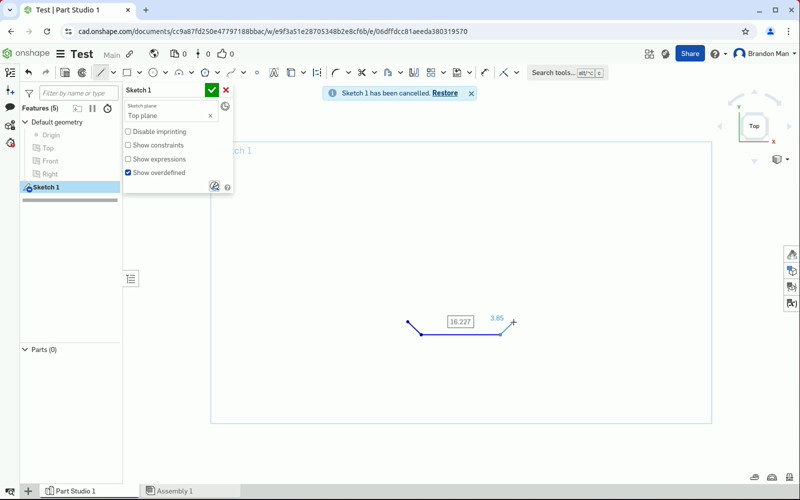
click(513, 321)
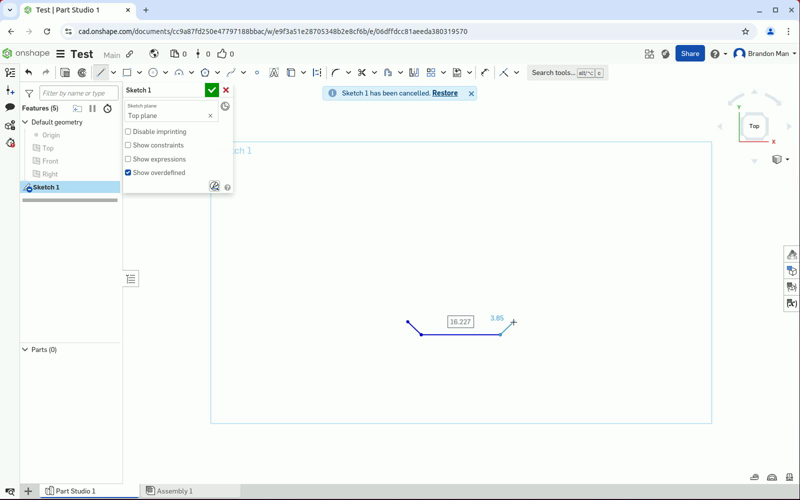
key_up(shift)
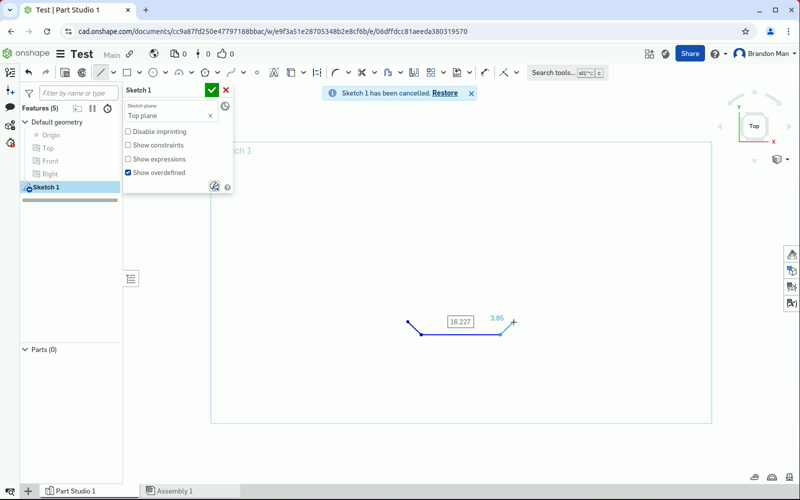
key_down(shift)
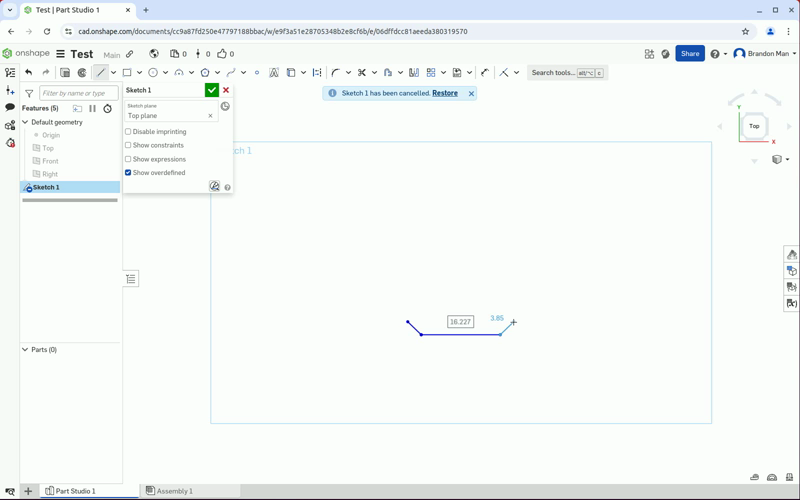
mouse_move(513, 243)
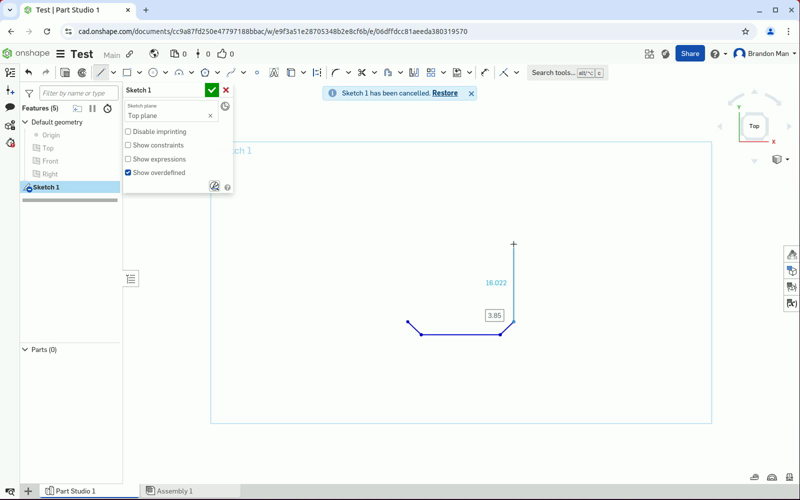
click(513, 243)
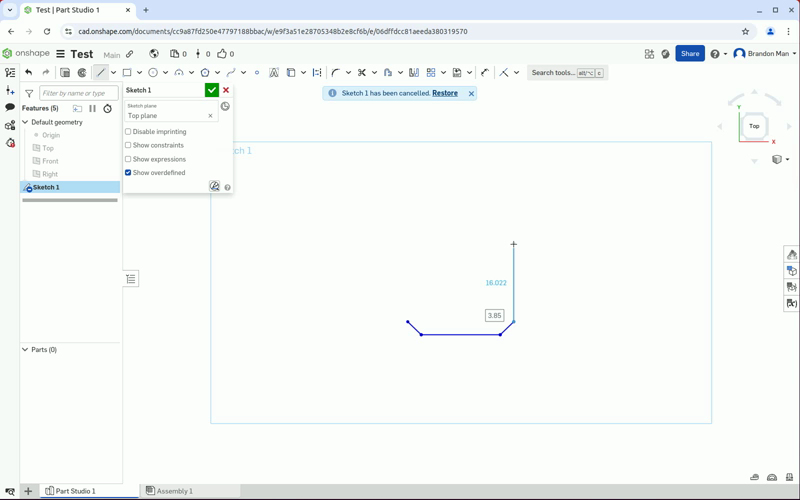
key_up(shift)
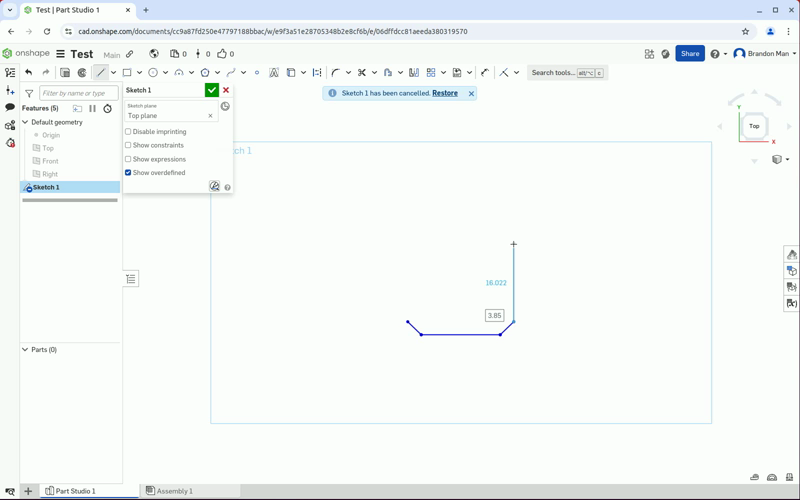
key_down(shift)
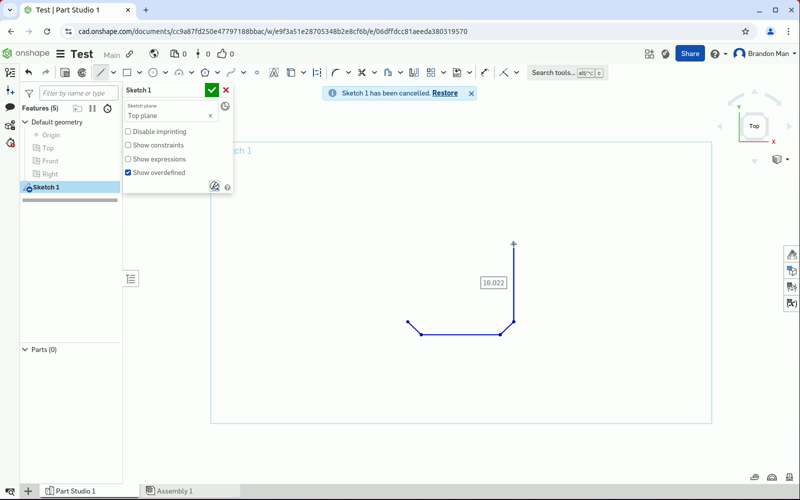
mouse_move(543, 243)
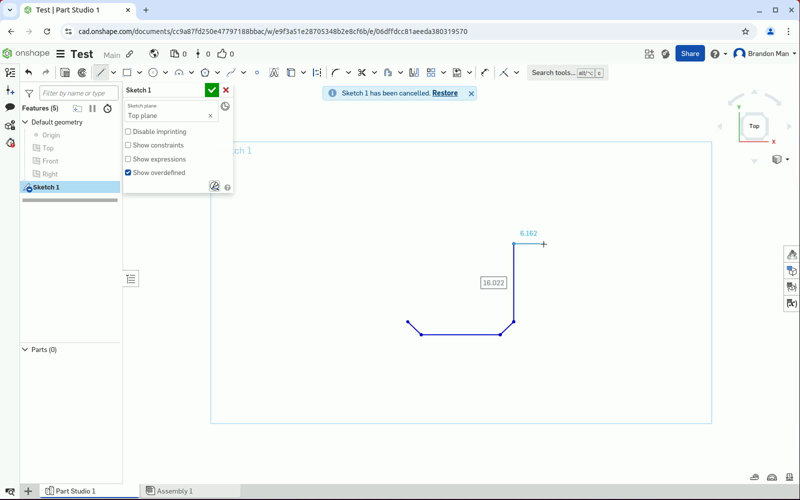
mouse_move(500, 229)
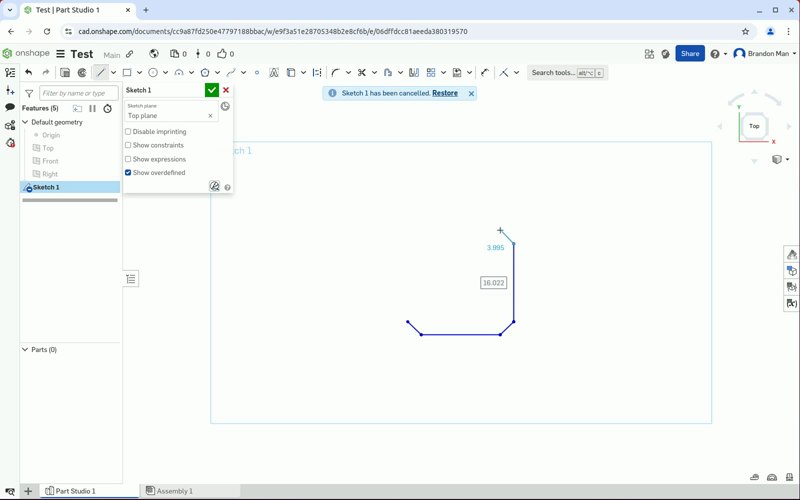
click(500, 229)
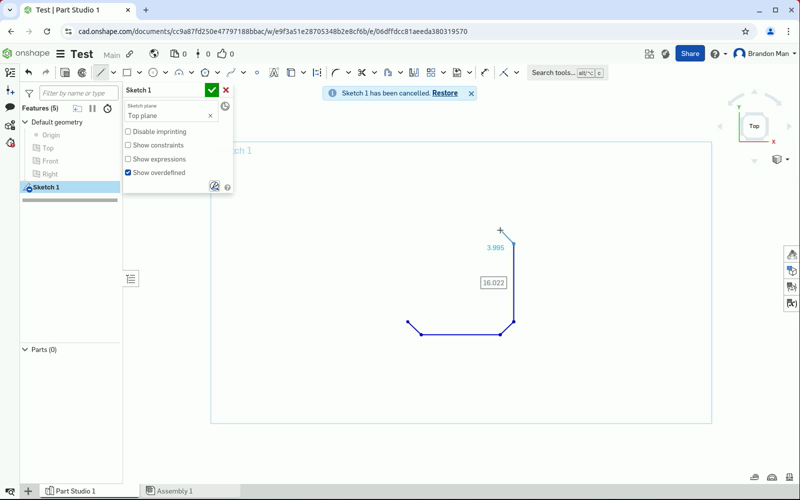
key_up(shift)
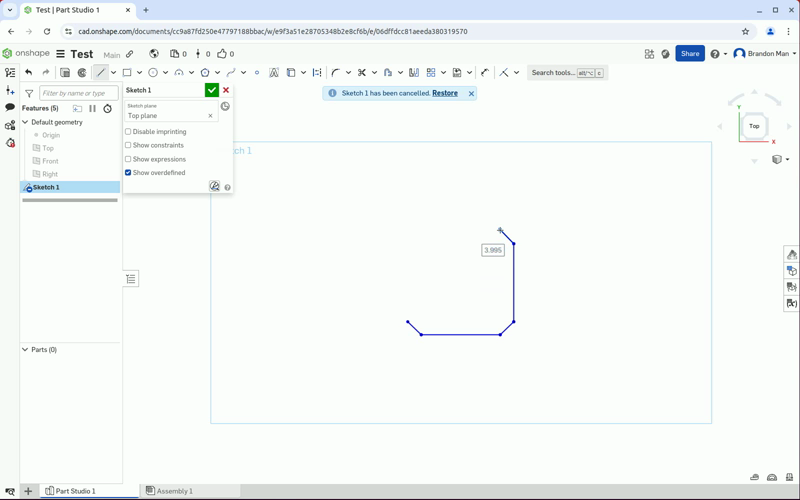
key_down(shift)
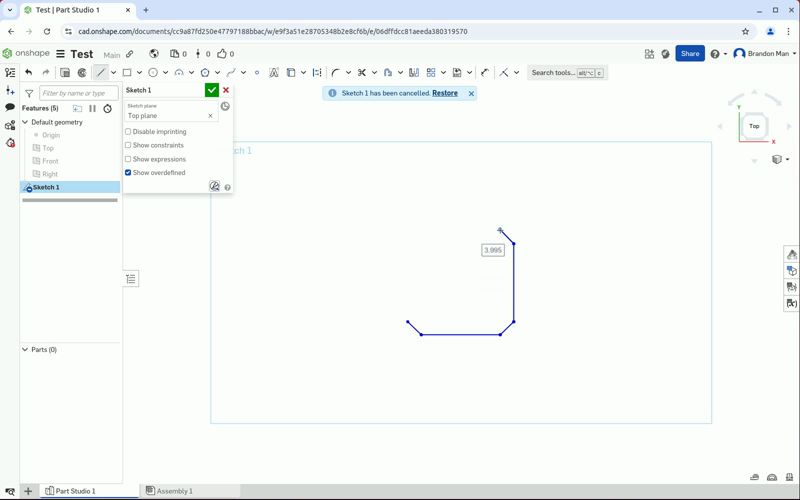
mouse_move(421, 229)
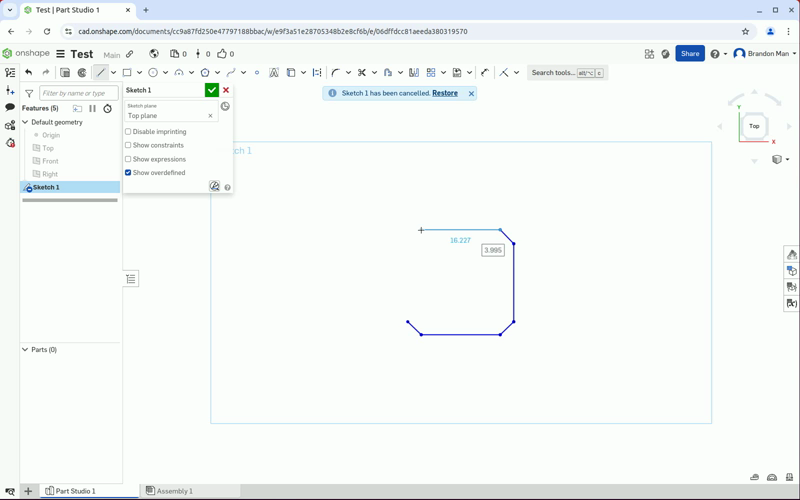
click(421, 229)
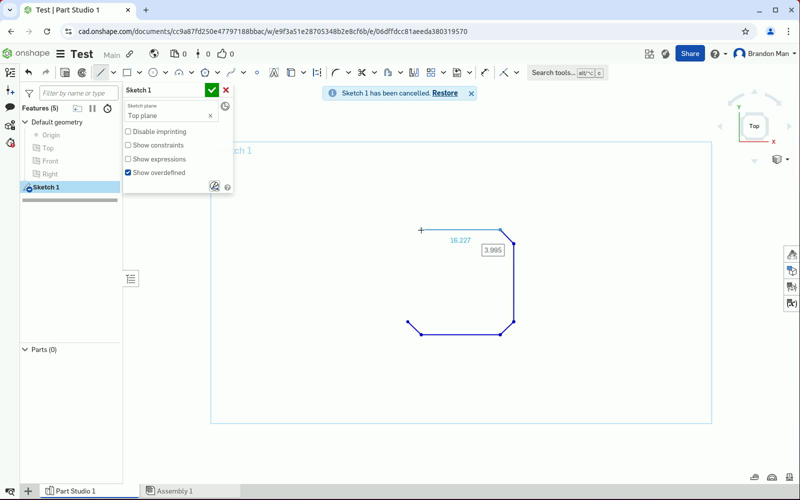
key_up(shift)
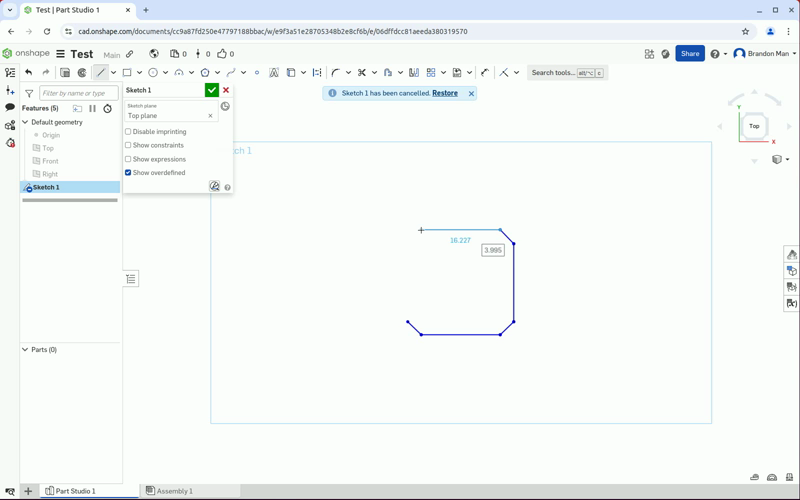
key_down(shift)
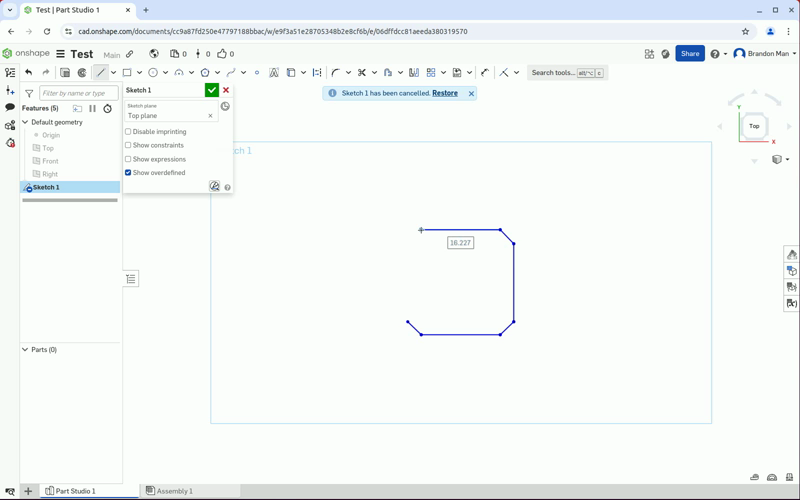
mouse_move(451, 229)
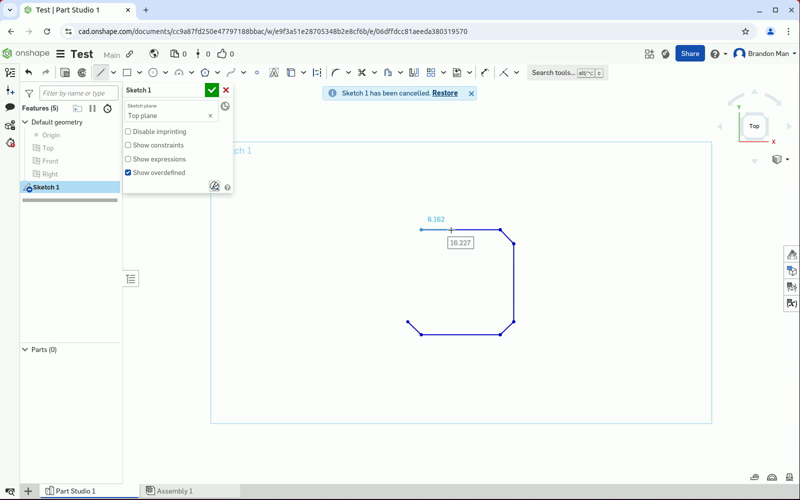
mouse_move(407, 243)
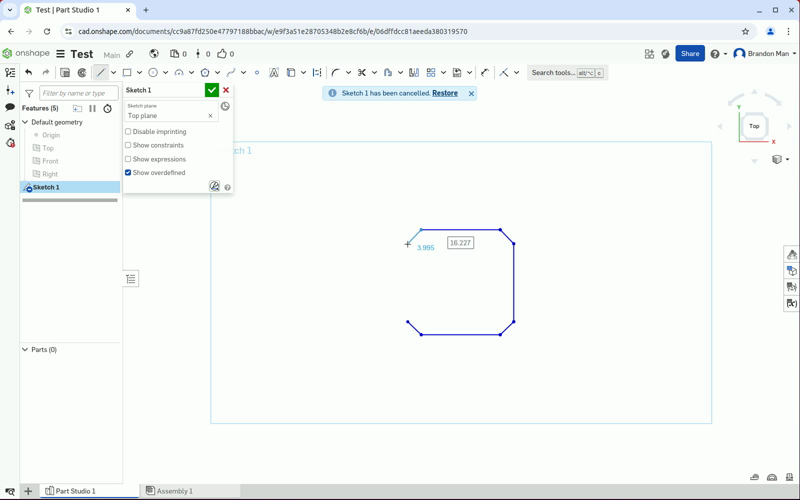
click(407, 243)
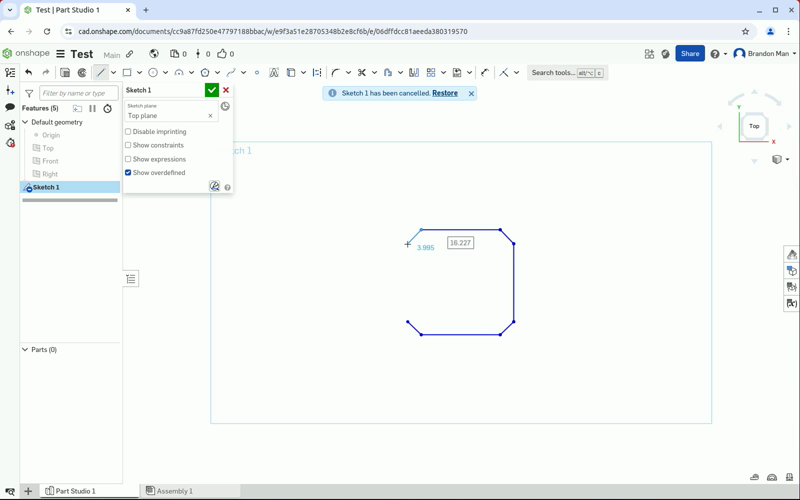
key_up(shift)
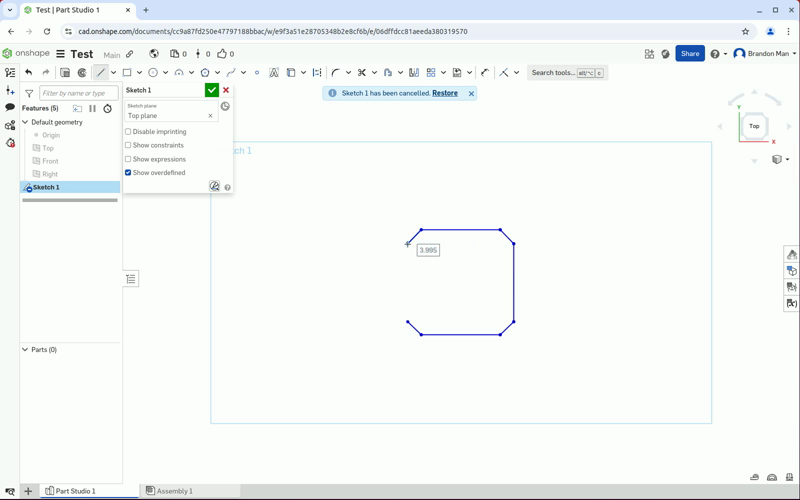
key_down(shift)
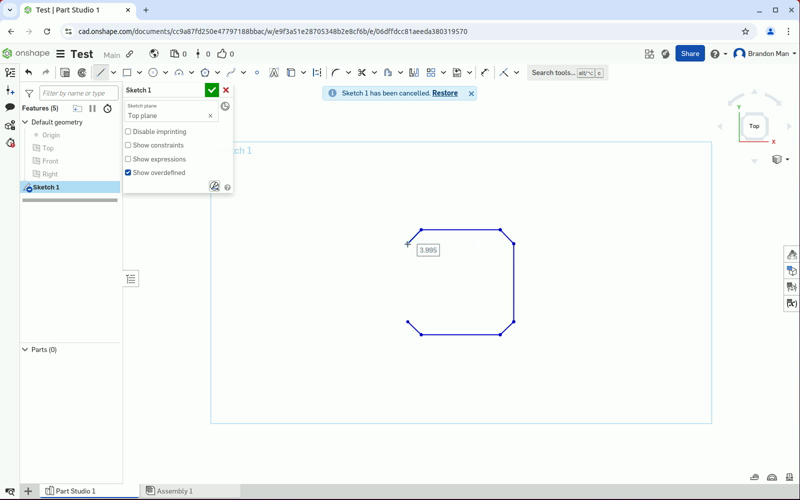
mouse_move(407, 321)
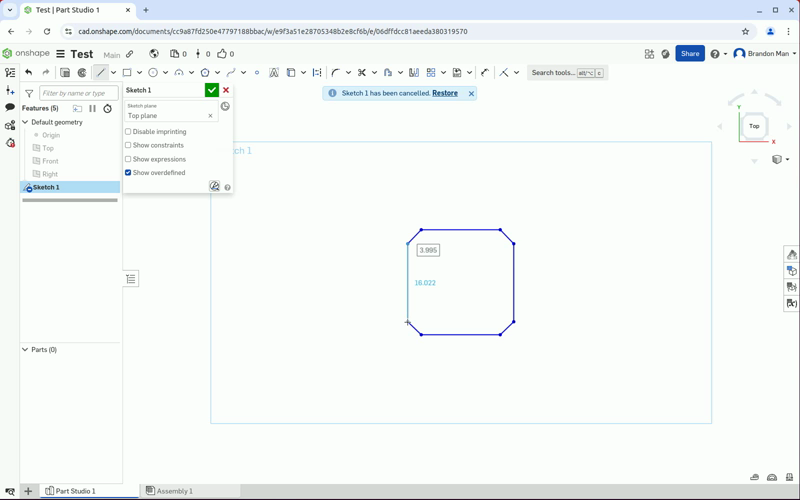
key_up(shift)
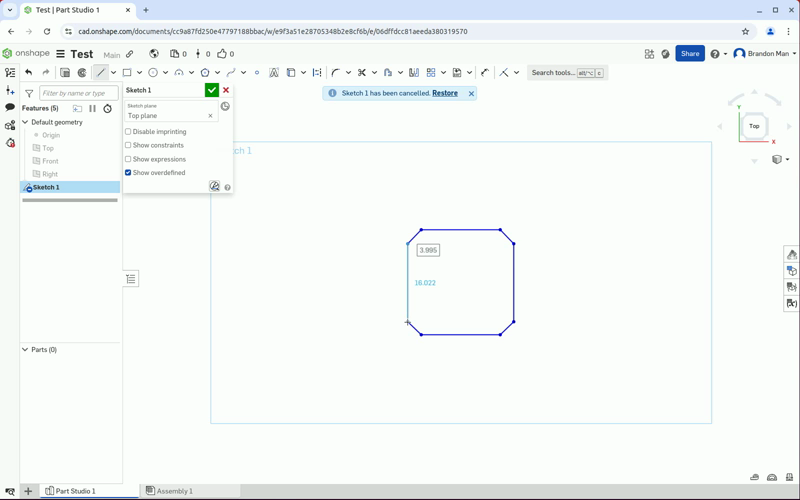
click(407, 321)
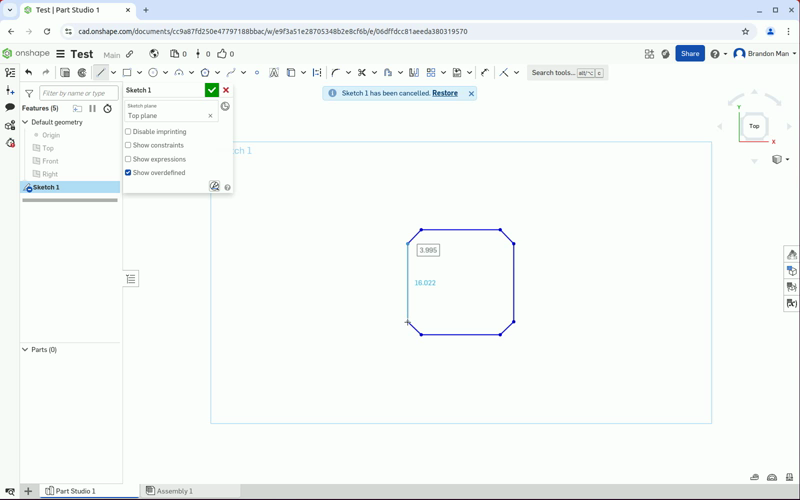
key(esc)
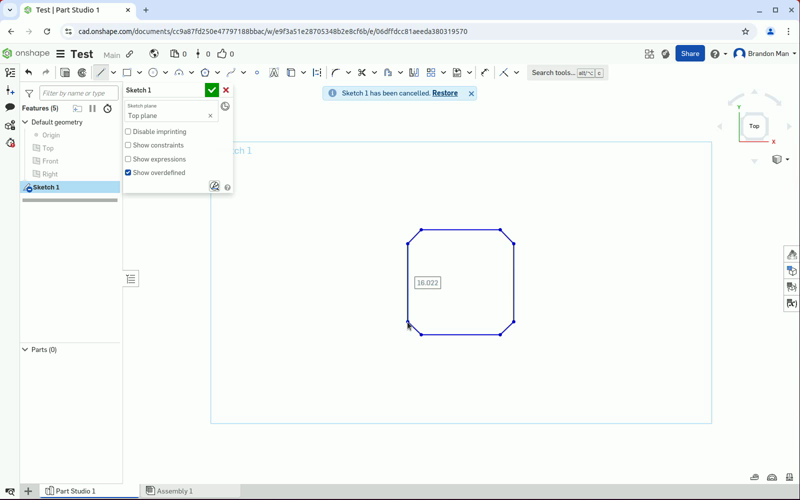
key(c)
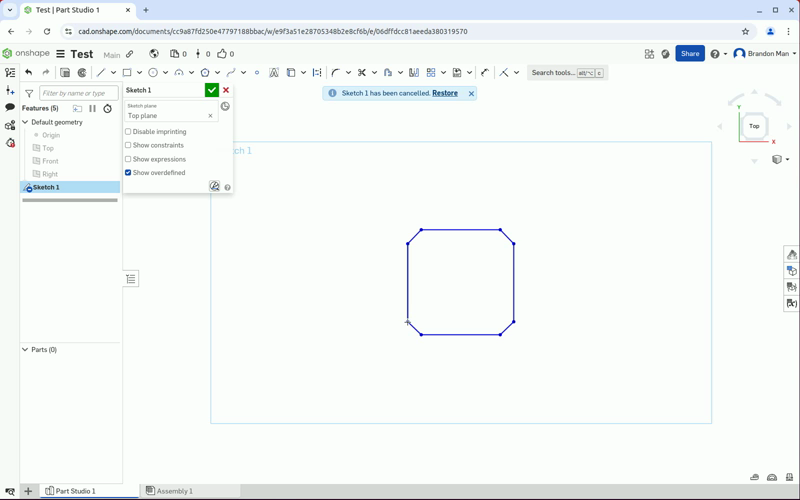
key_down(shift)
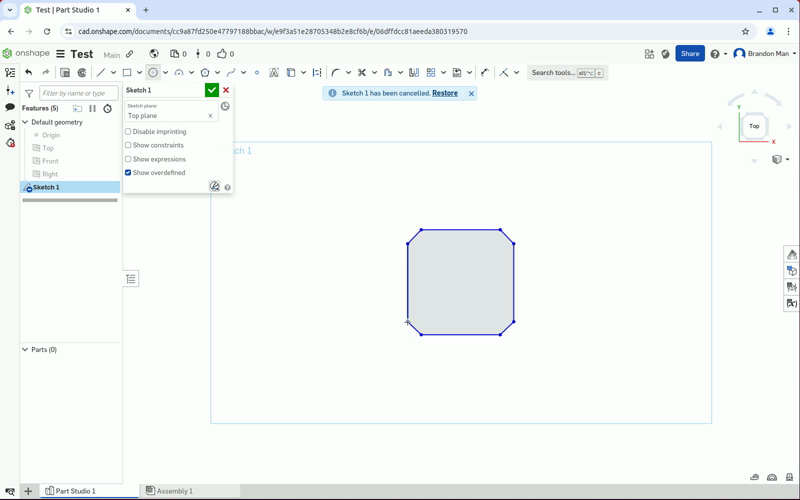
mouse_move(421, 321)
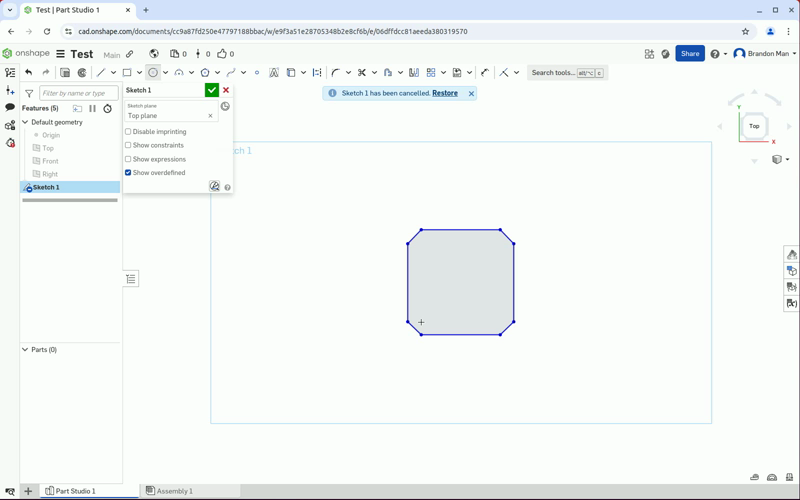
click(421, 321)
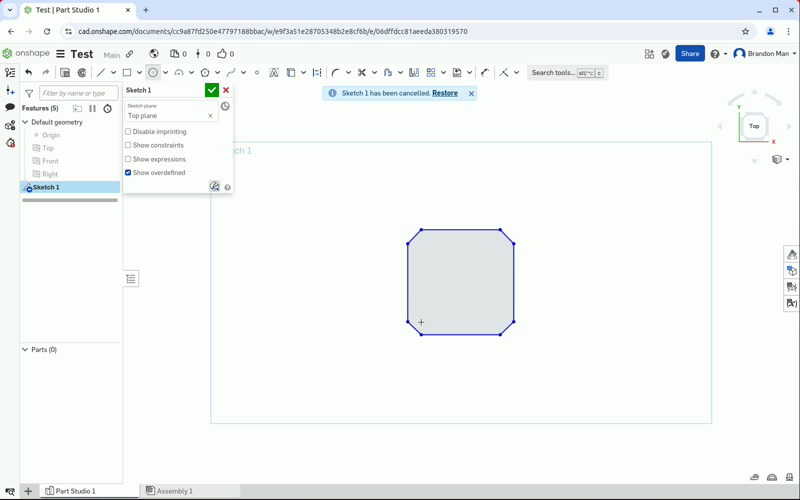
key_up(shift)
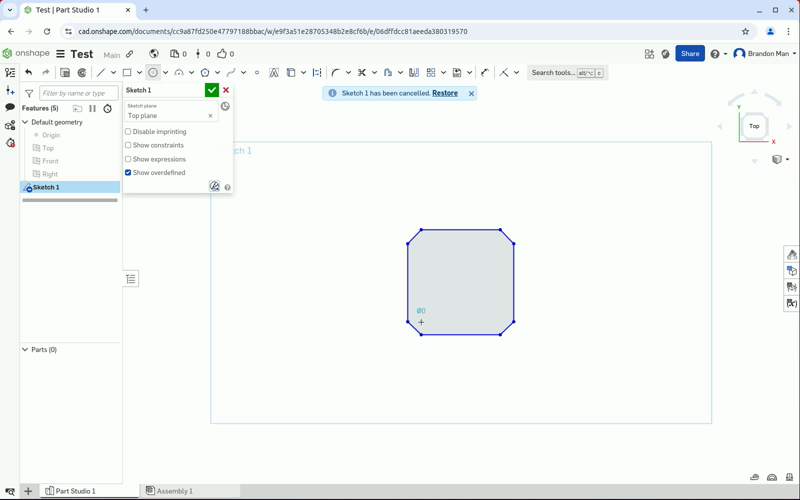
mouse_move(424, 321)
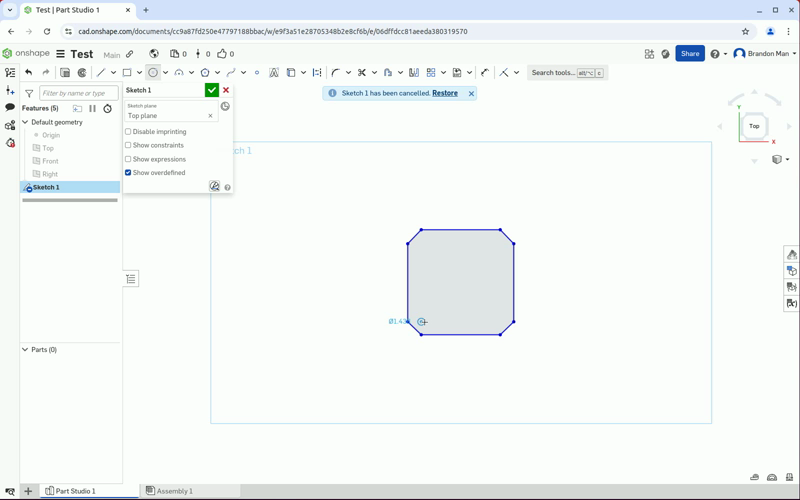
click(424, 321)
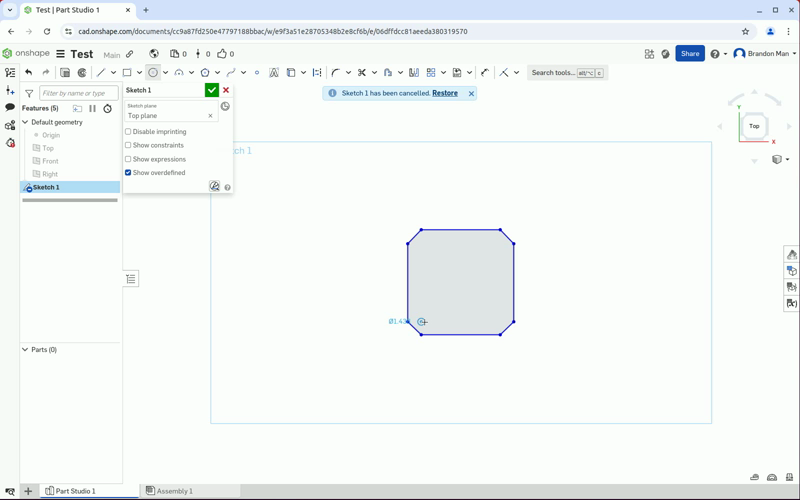
key(esc)
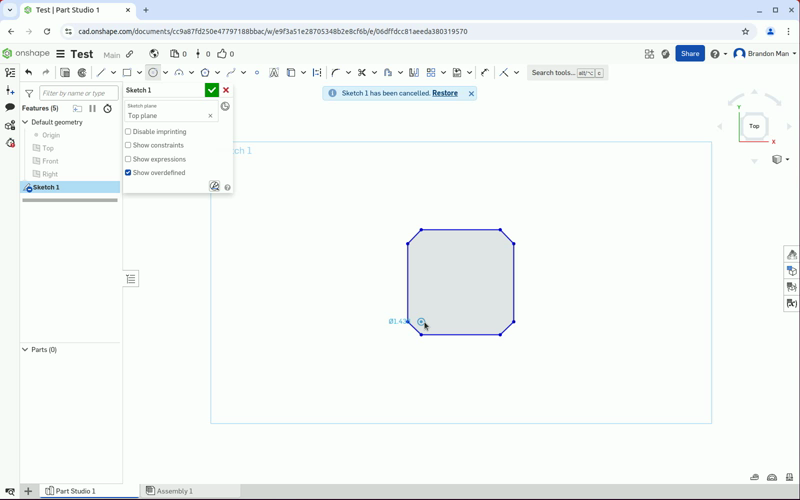
key(c)
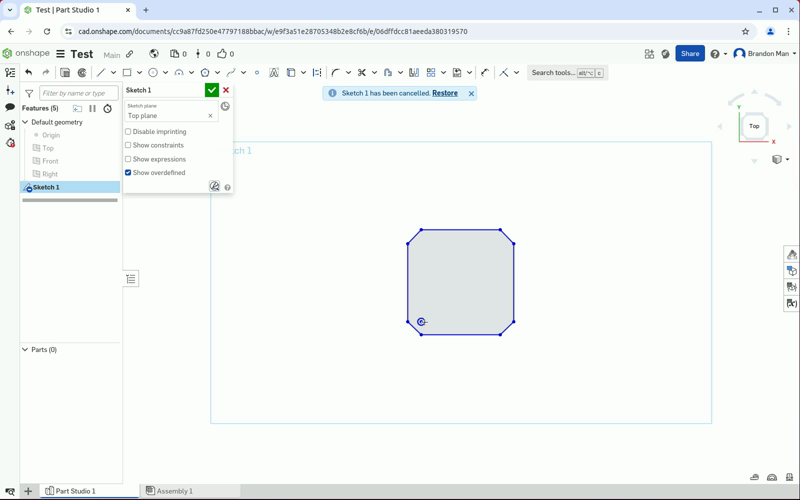
key_down(shift)
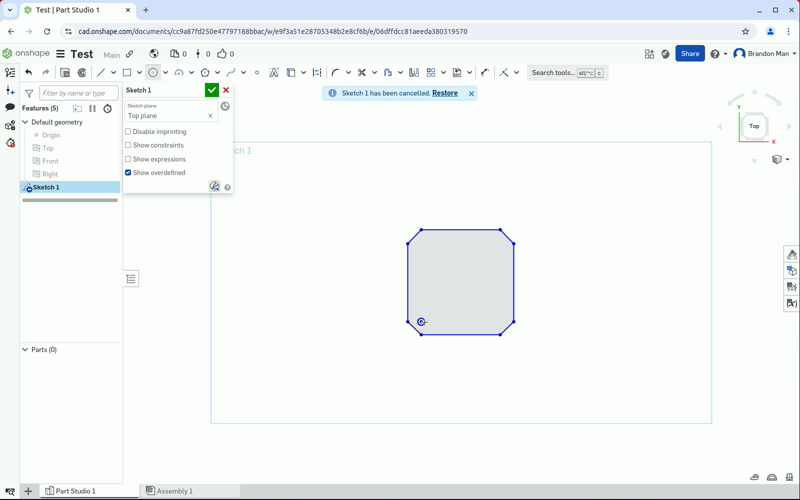
mouse_move(421, 243)
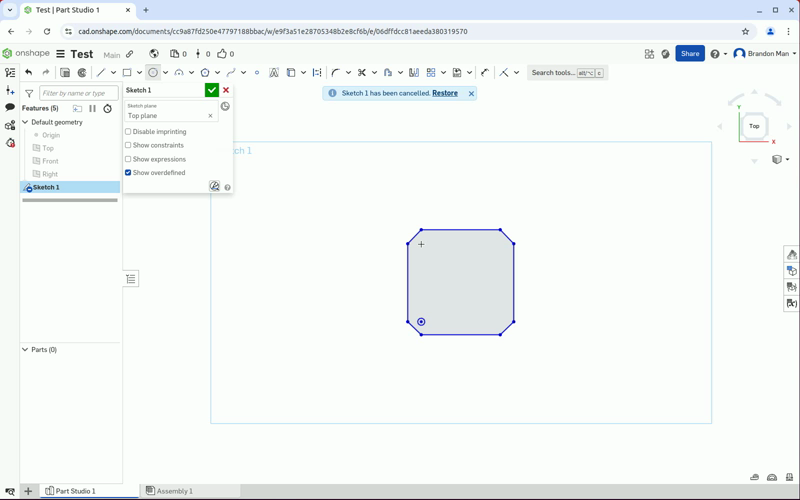
click(421, 243)
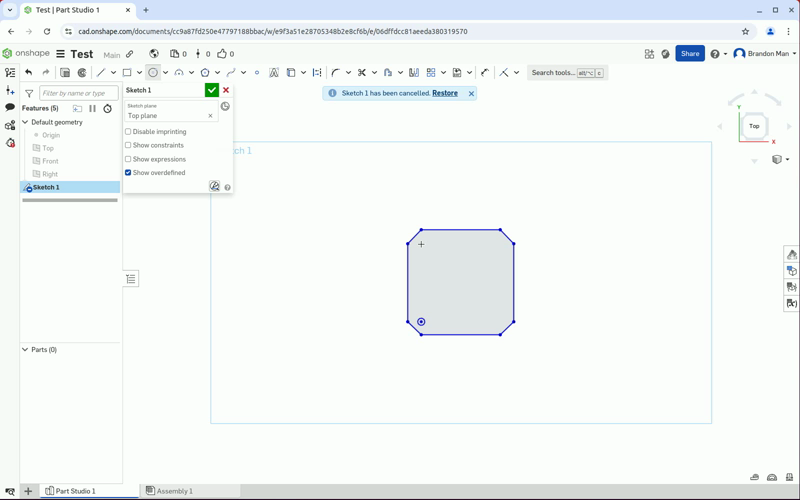
key_up(shift)
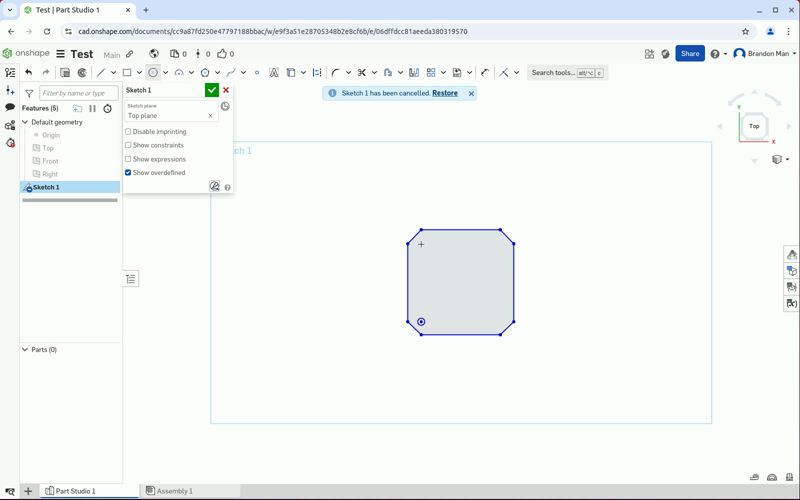
mouse_move(424, 243)
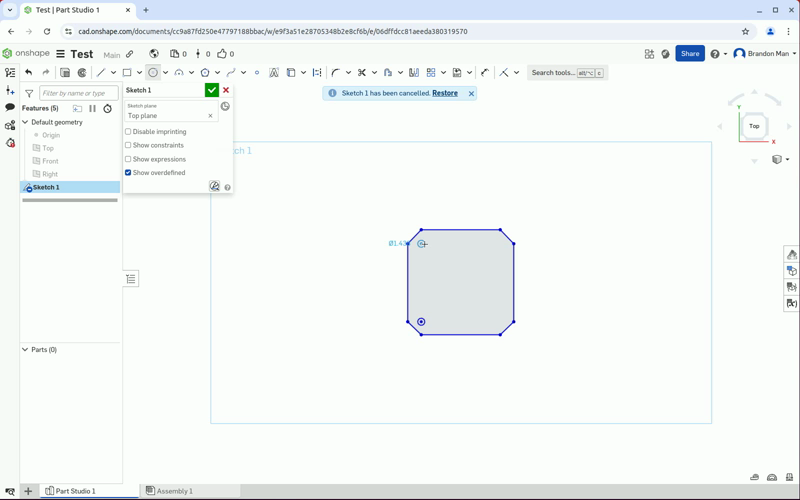
click(424, 243)
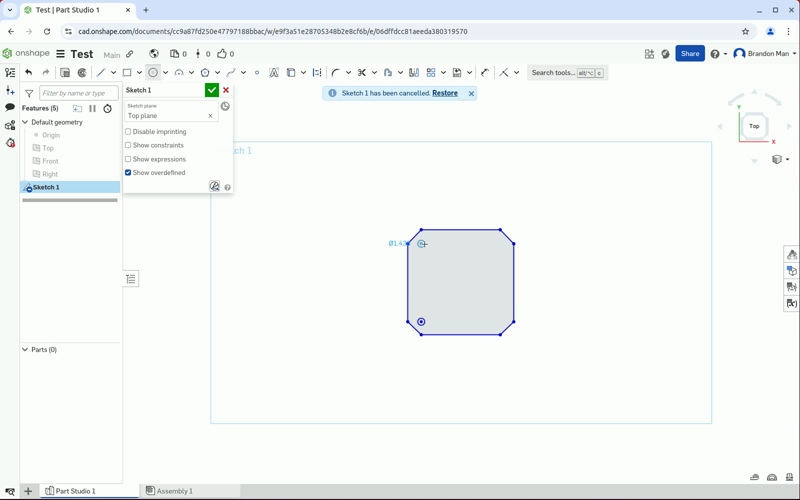
key(esc)
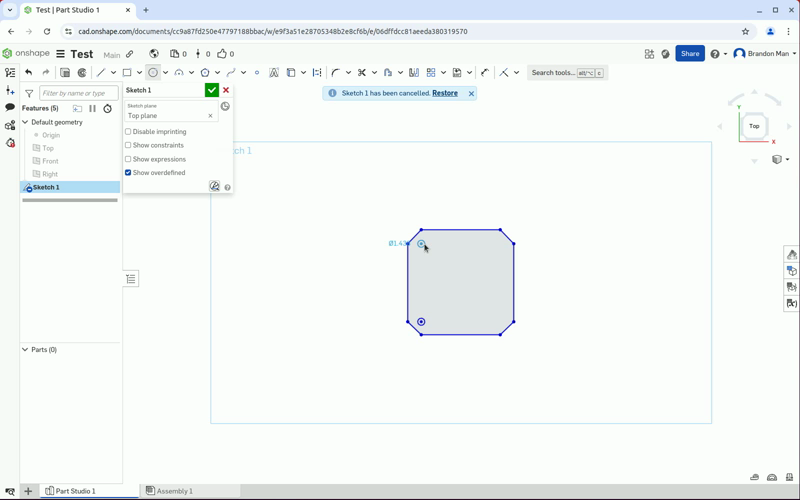
key(c)
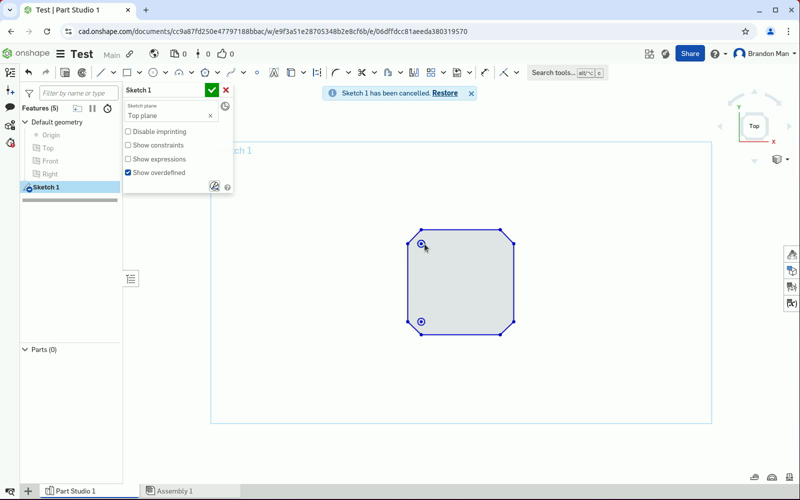
key_down(shift)
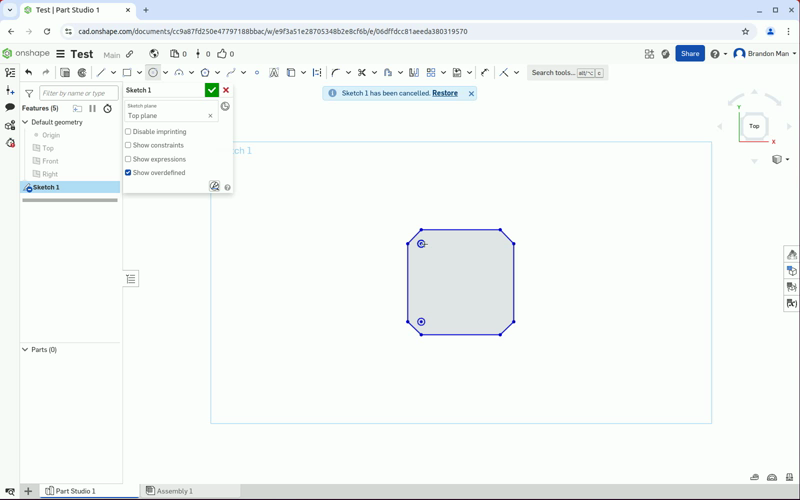
mouse_move(461, 282)
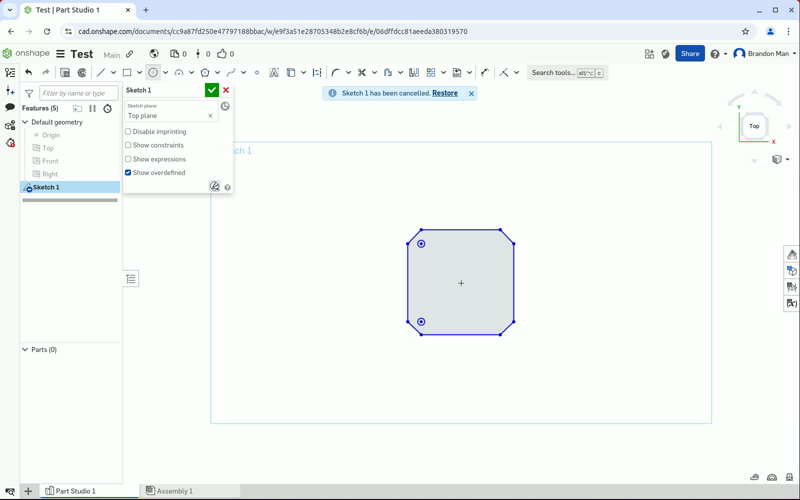
click(461, 282)
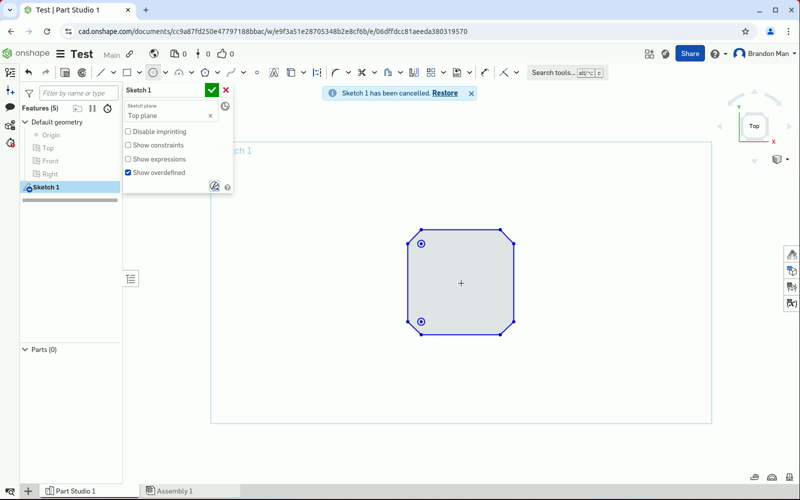
key_up(shift)
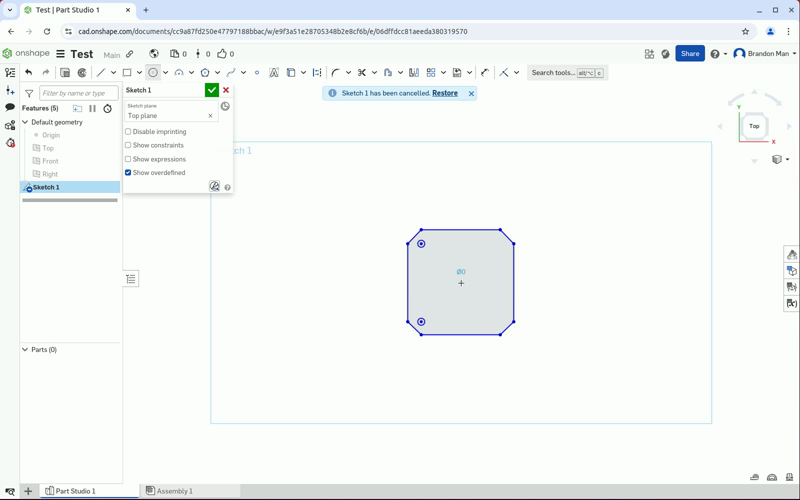
mouse_move(478, 282)
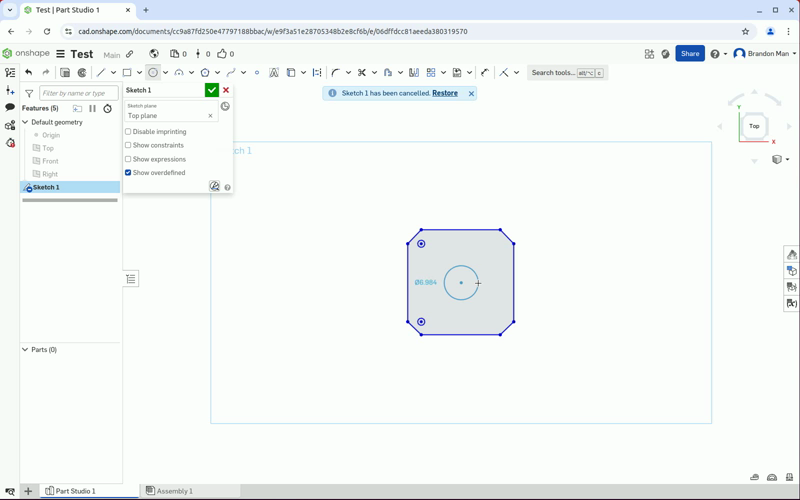
click(478, 282)
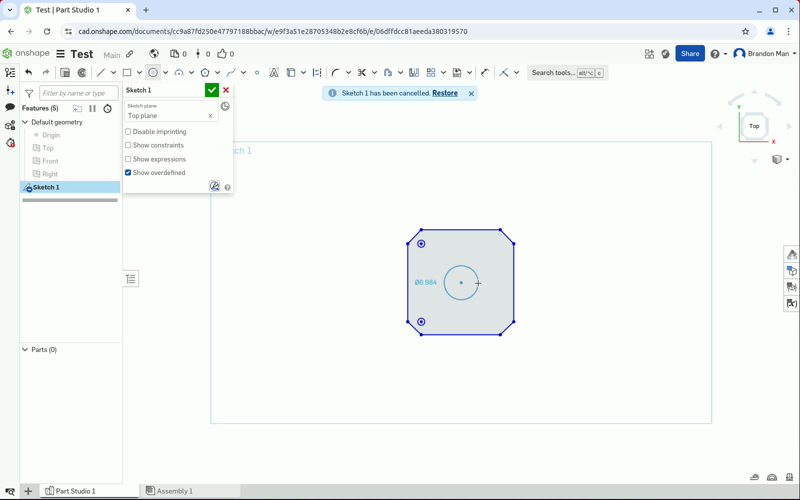
key(esc)
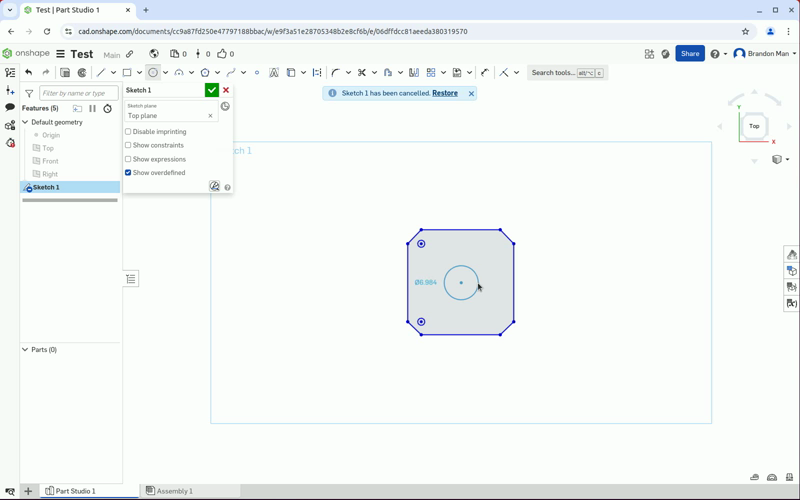
key(c)
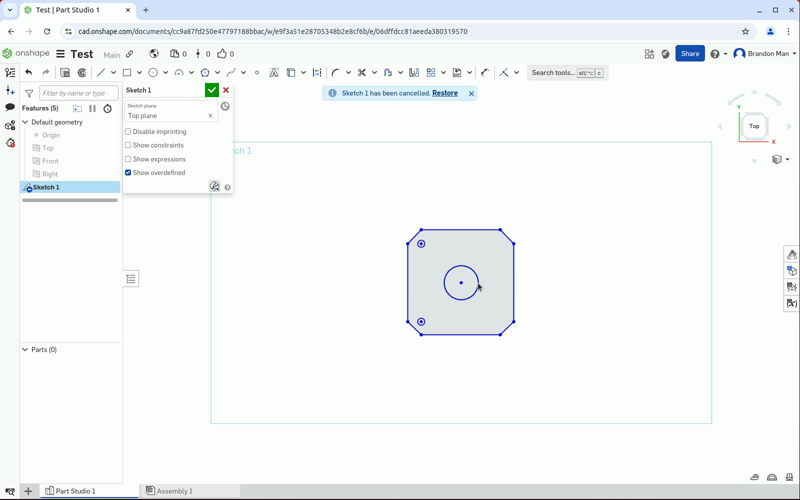
key_down(shift)
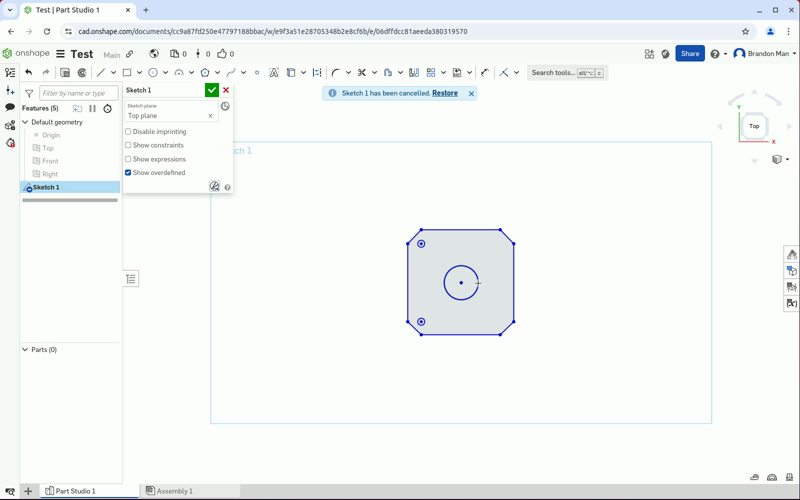
mouse_move(500, 321)
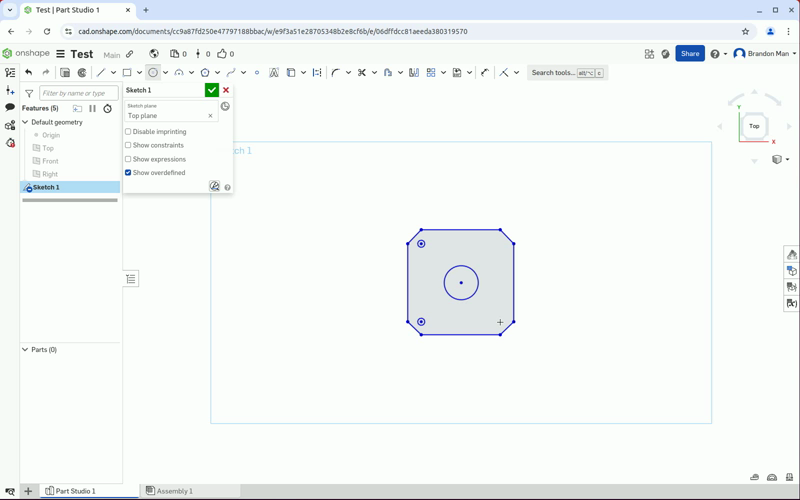
click(500, 321)
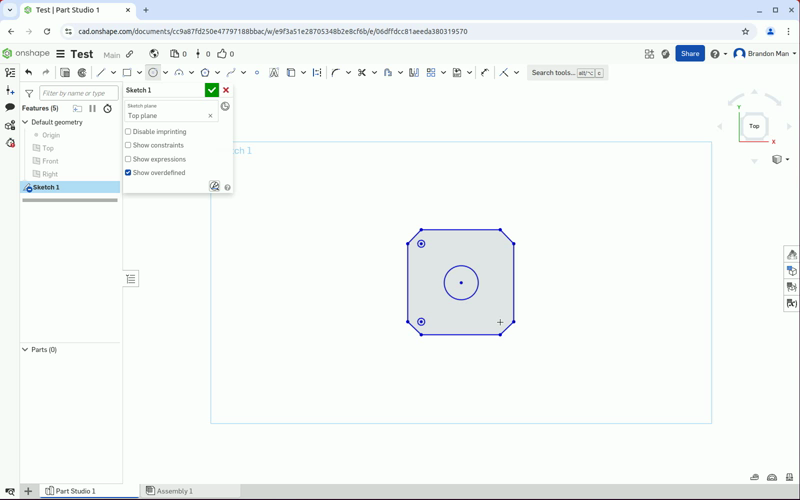
key_up(shift)
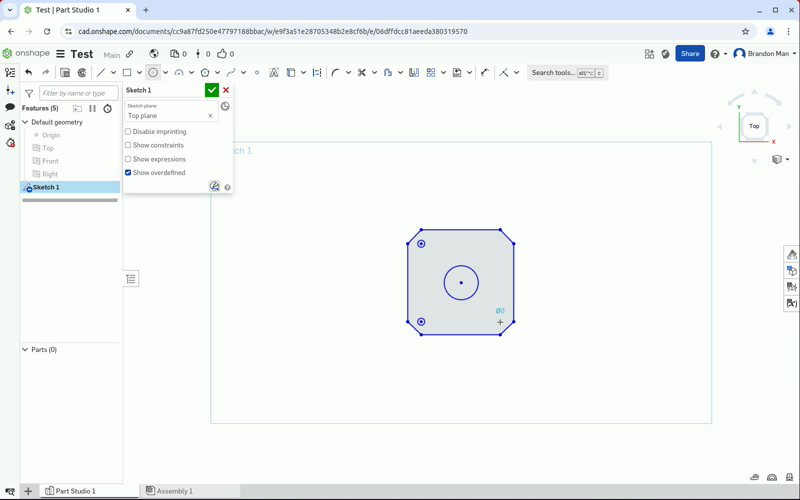
mouse_move(503, 321)
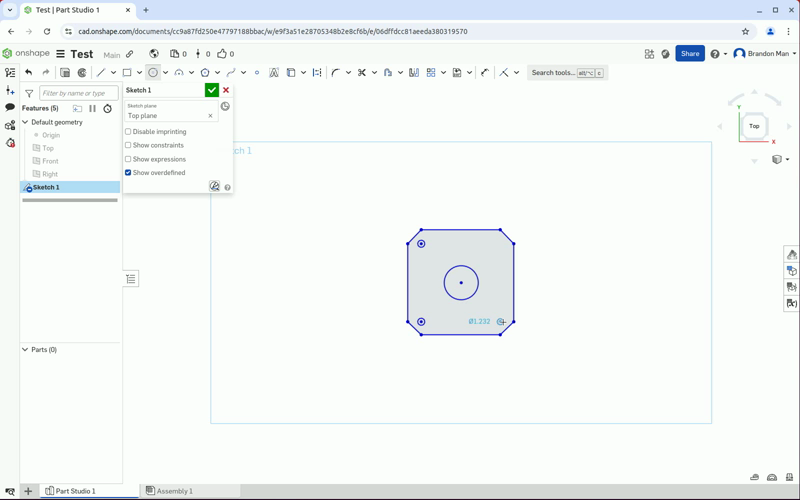
click(503, 321)
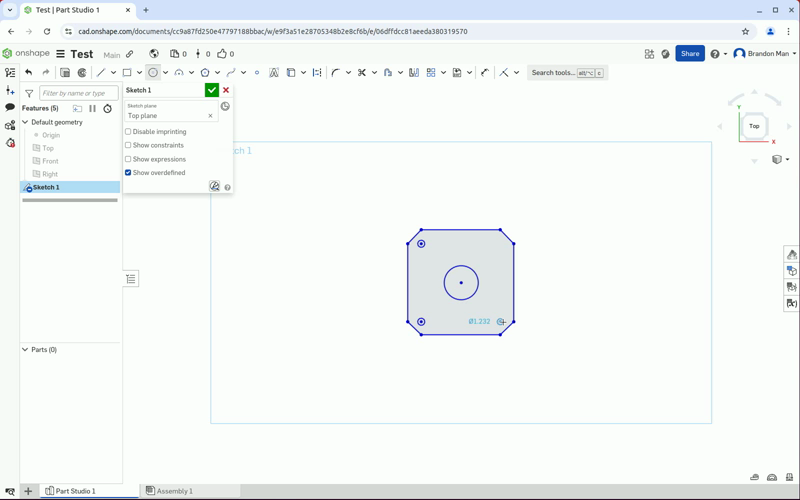
key(esc)
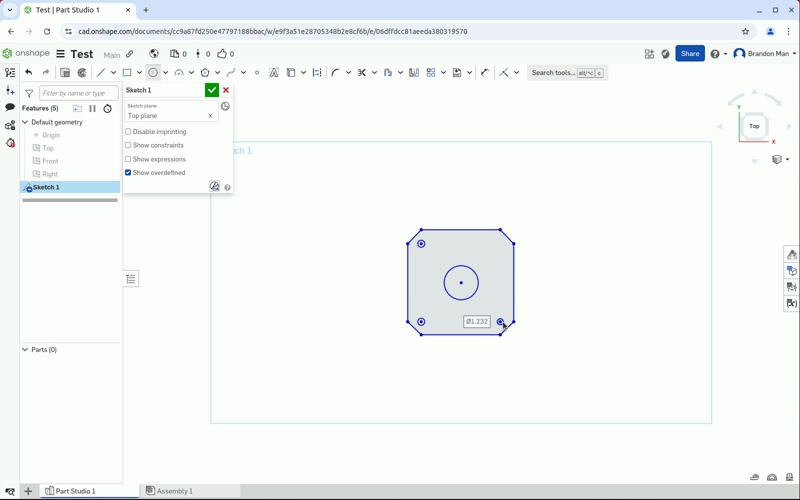
key(c)
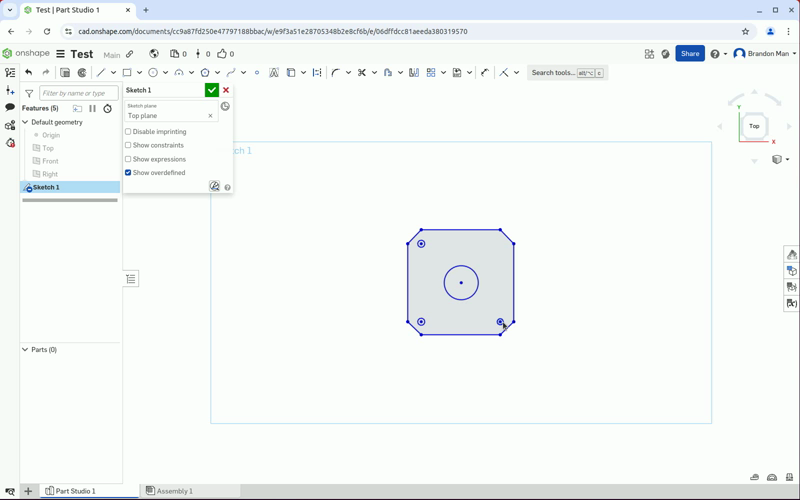
key_down(shift)
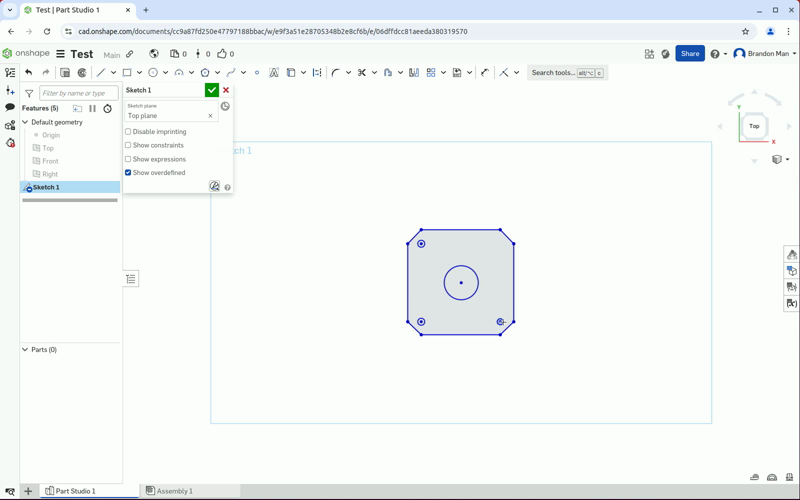
mouse_move(500, 243)
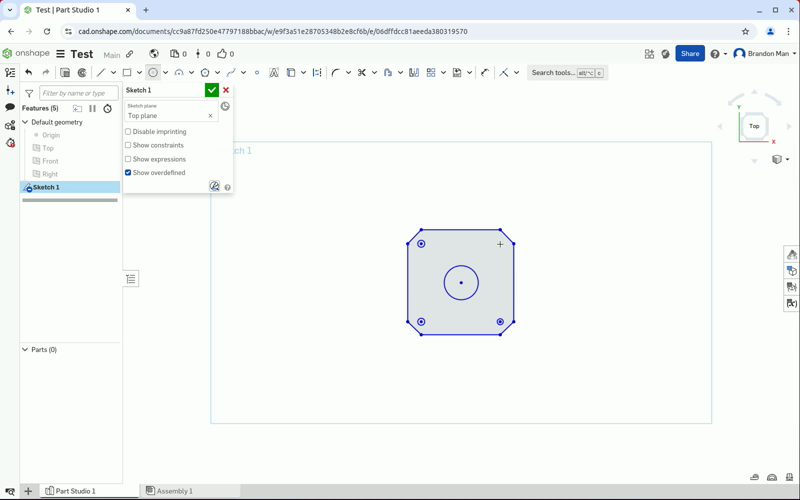
click(500, 243)
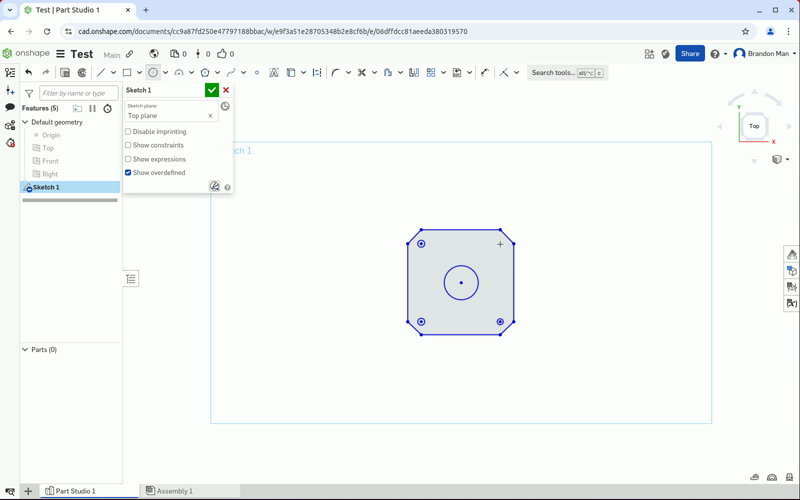
key_up(shift)
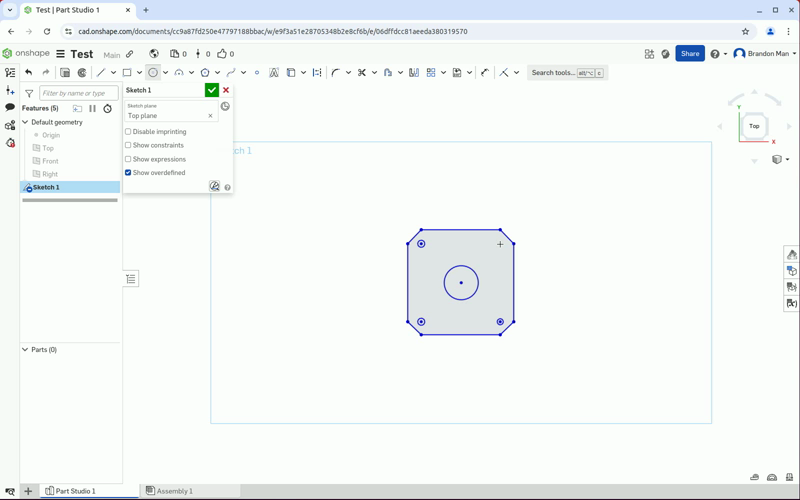
mouse_move(503, 243)
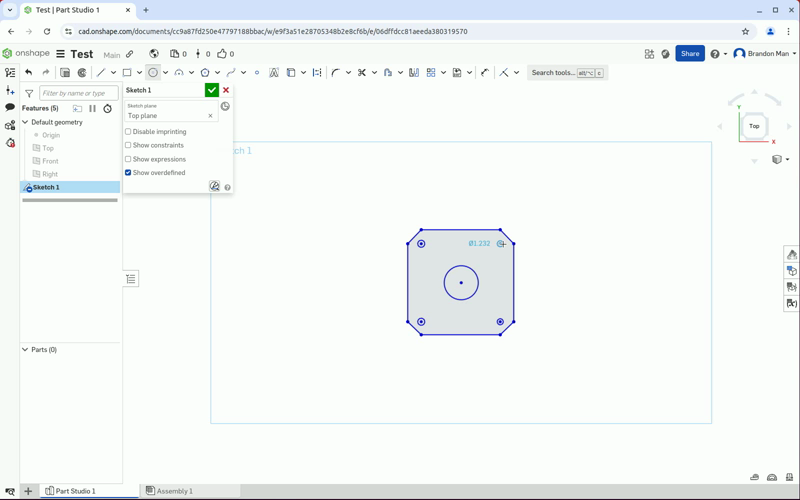
click(503, 243)
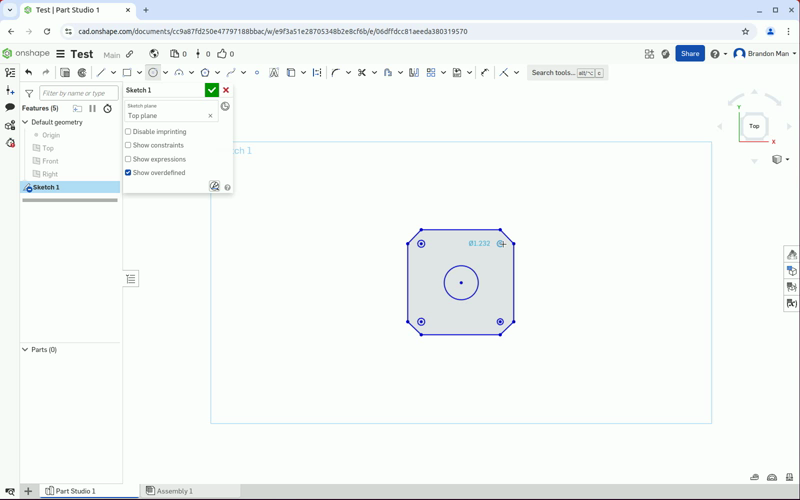
key(esc)
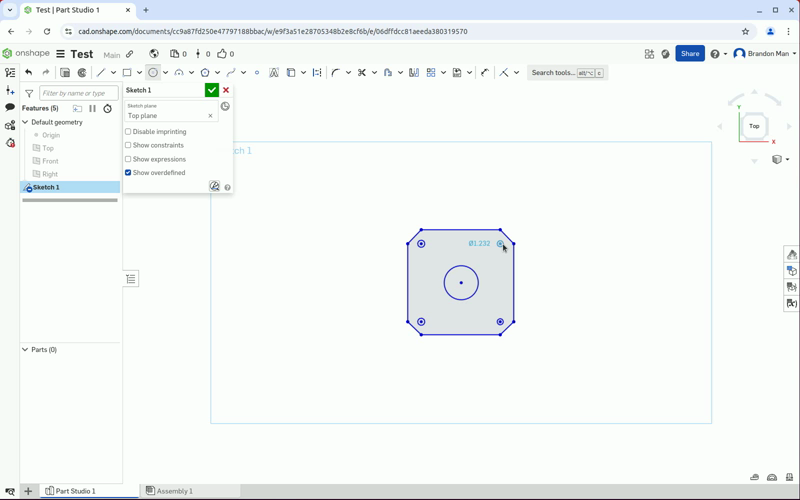
mouse_move(417, 303)
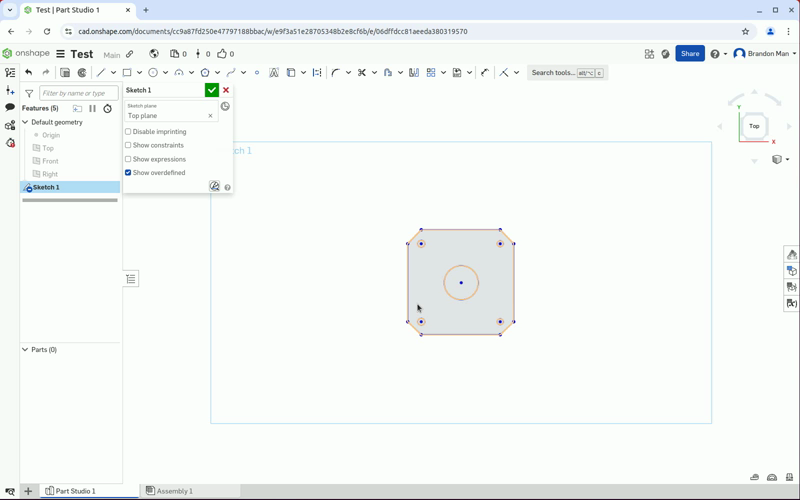
click(417, 303)
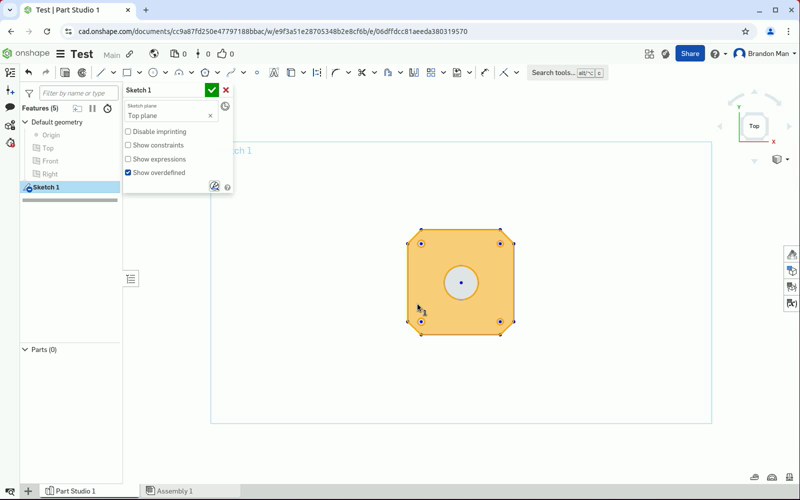
mouse_move(73, 352)
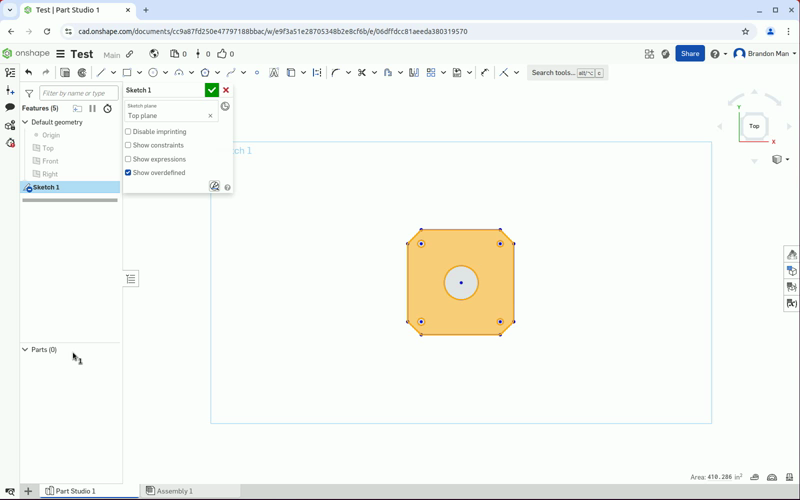
key(shift+y)
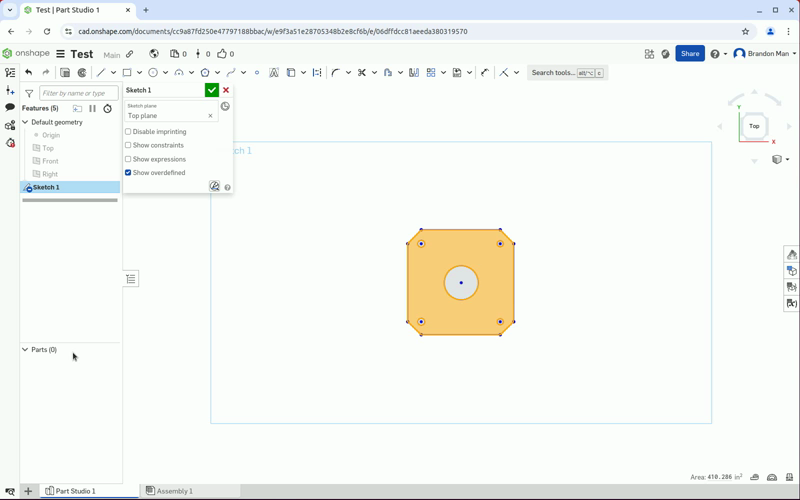
key(shift+e)
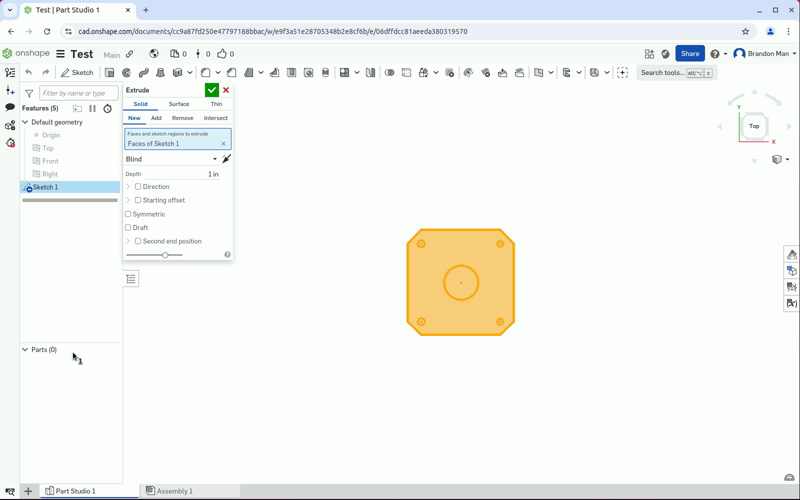
mouse_move(143, 106)
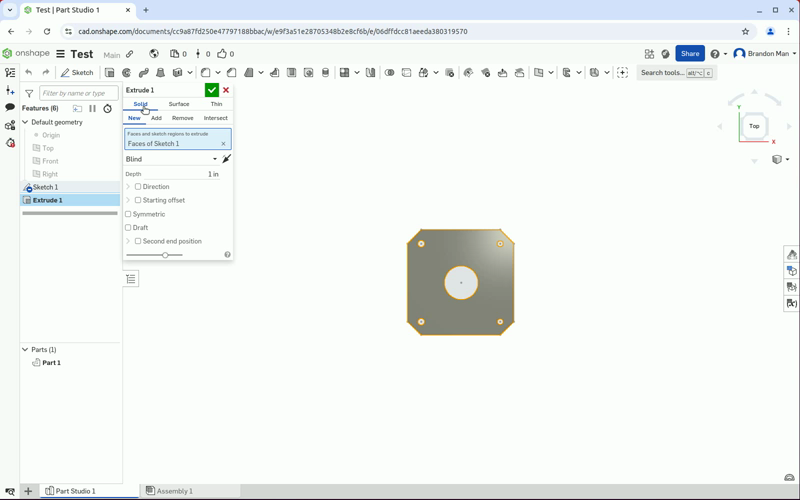
click(143, 106)
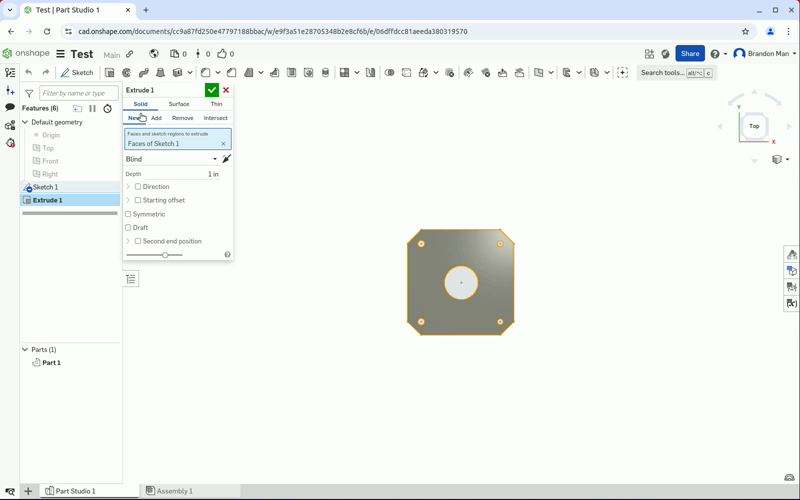
mouse_move(137, 120)
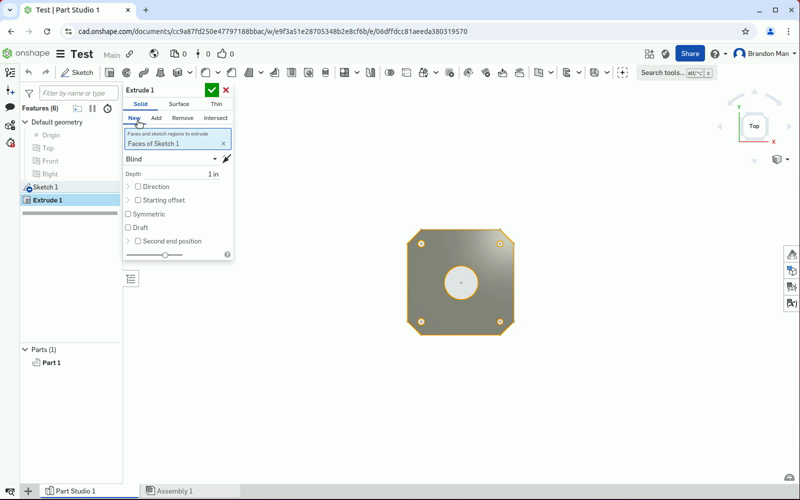
click(137, 120)
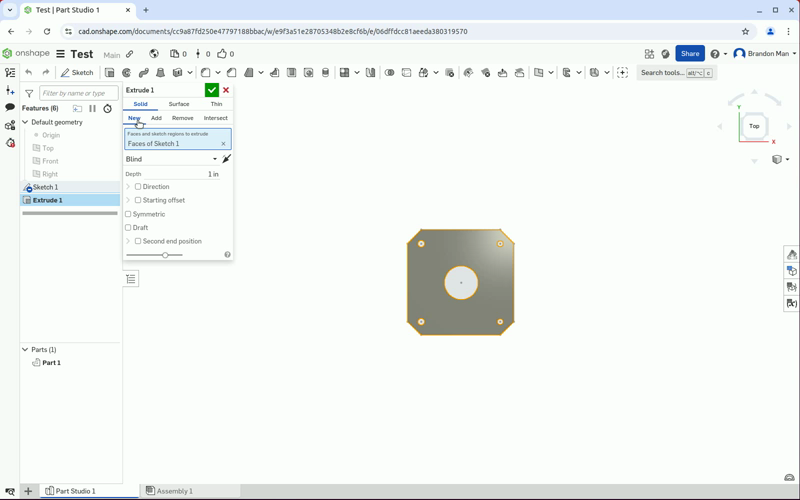
key(tab, 4)
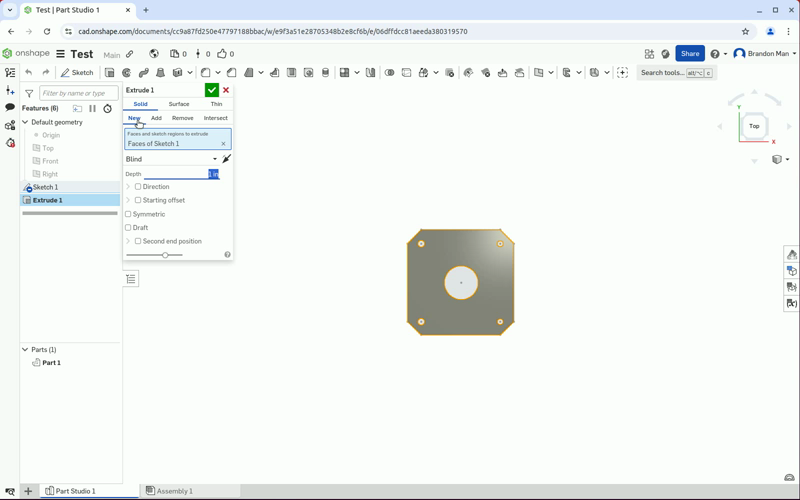
text(12.758)
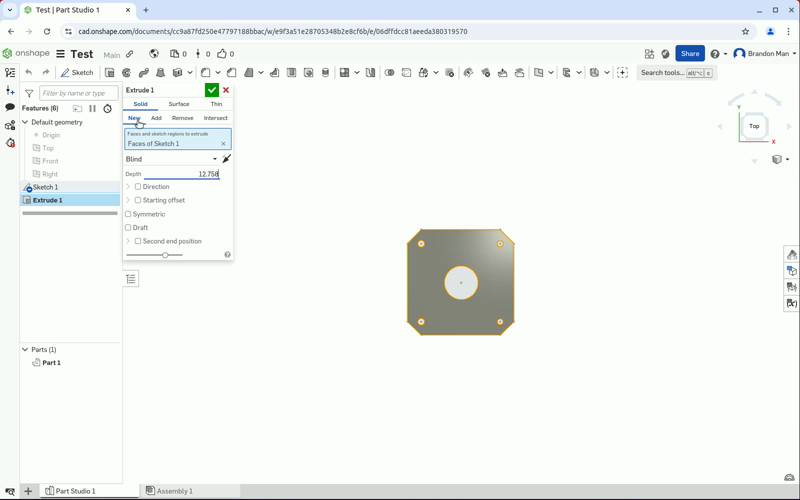
key(enter)
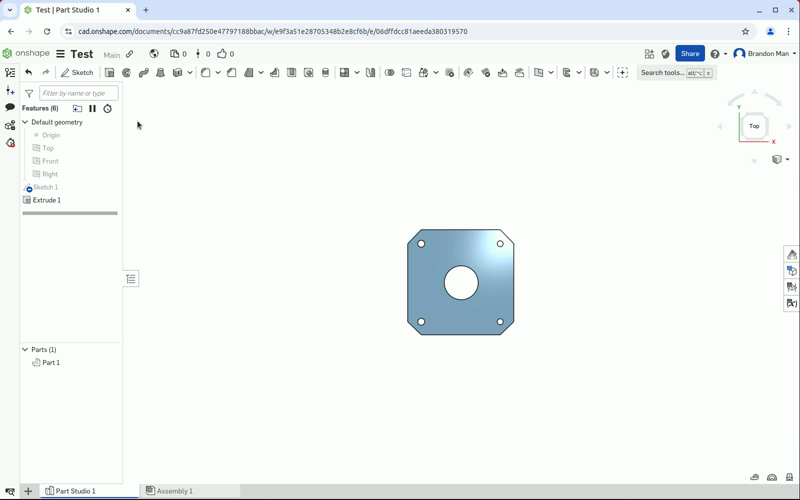
key(shift+h)
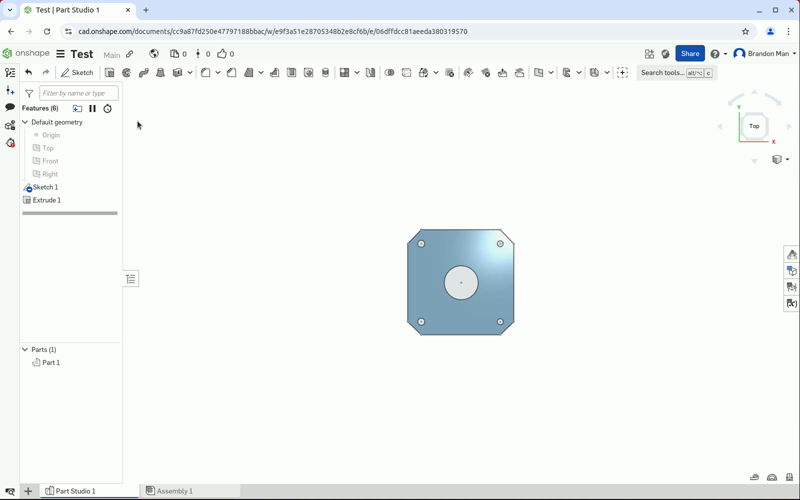
key(shift+h)
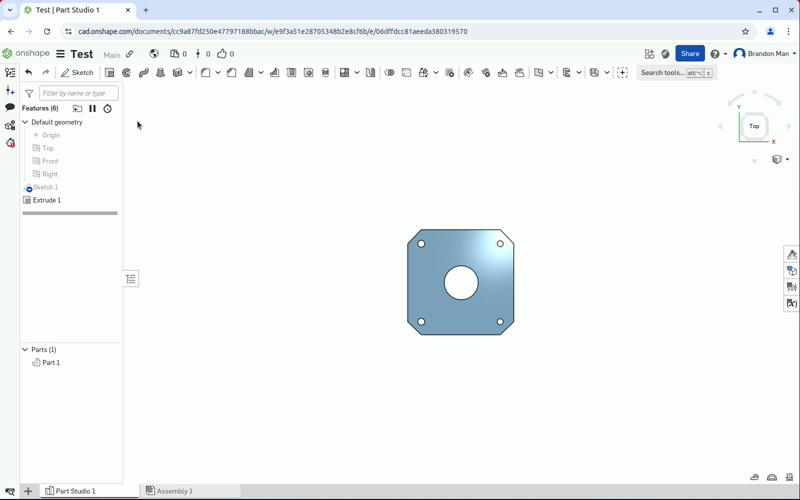
mouse_move(73, 189)
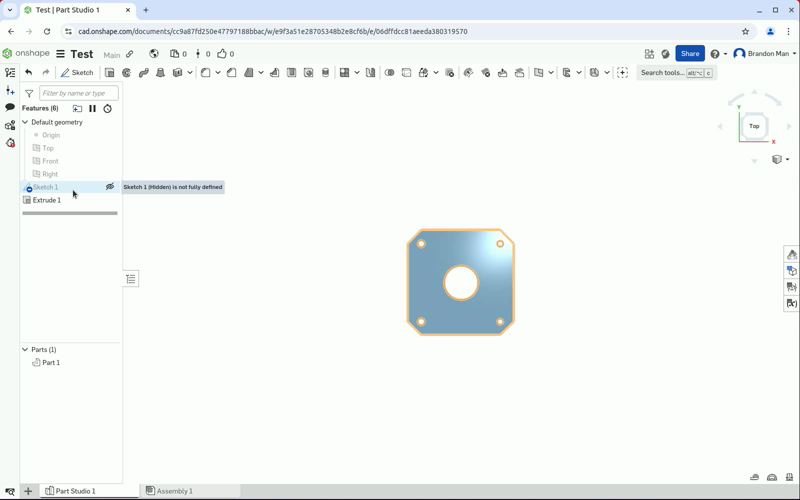
click(73, 189)
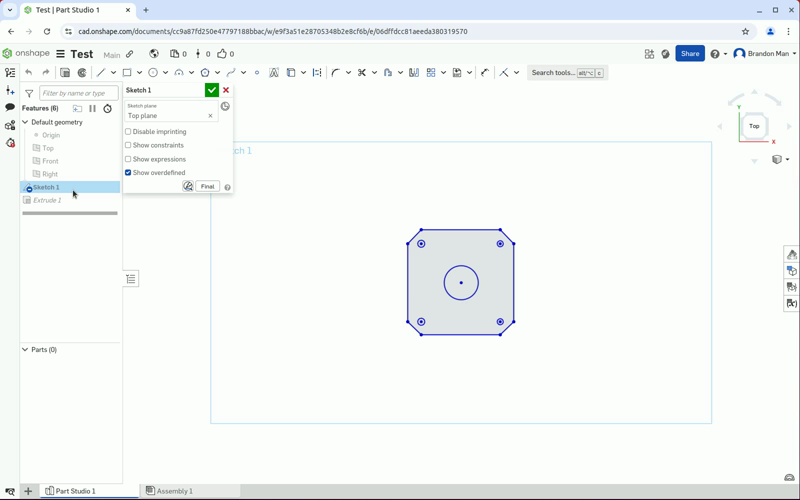
mouse_move(229, 92)
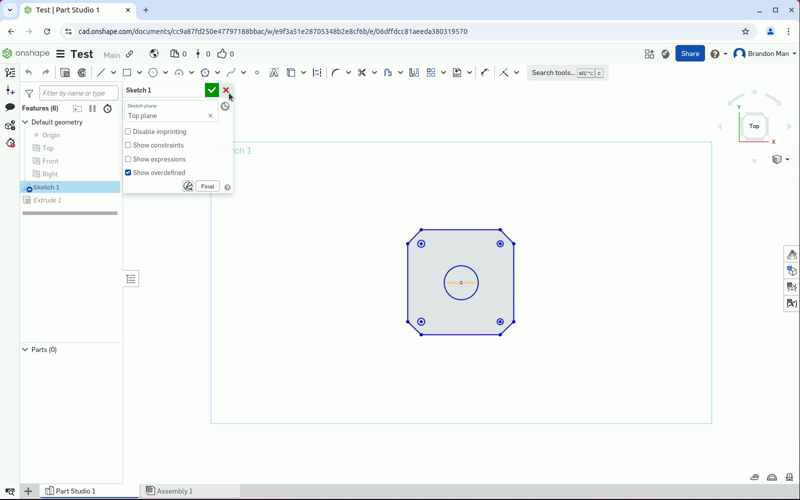
click(229, 92)
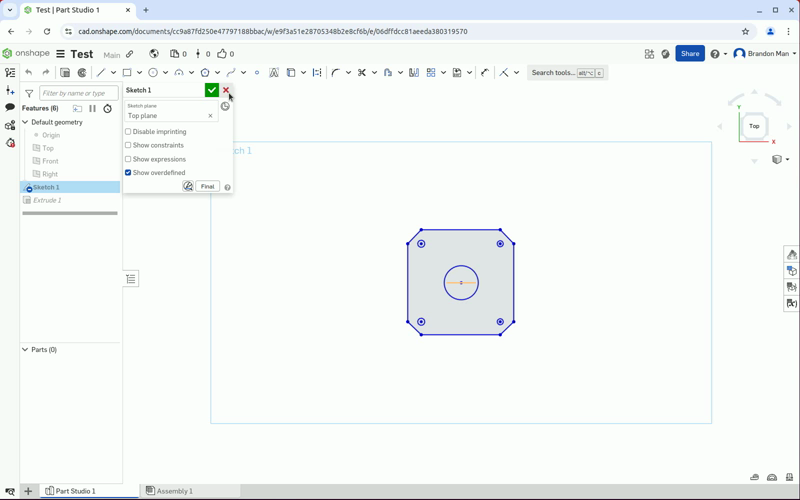
key(shift+s)
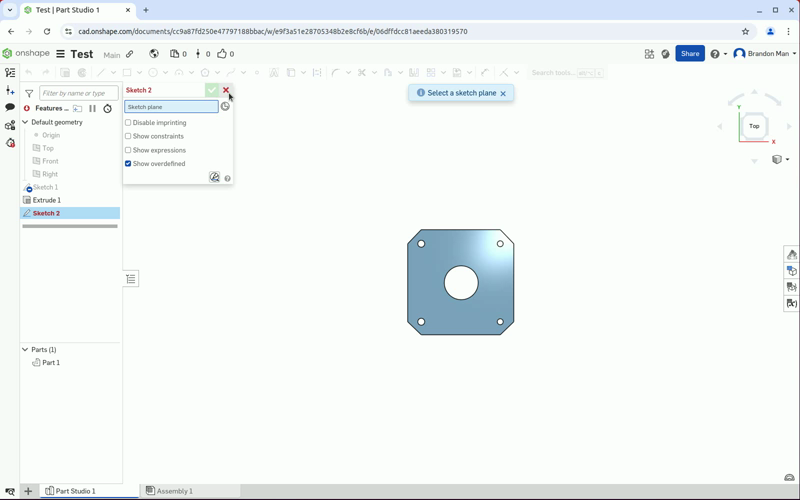
mouse_move(73, 150)
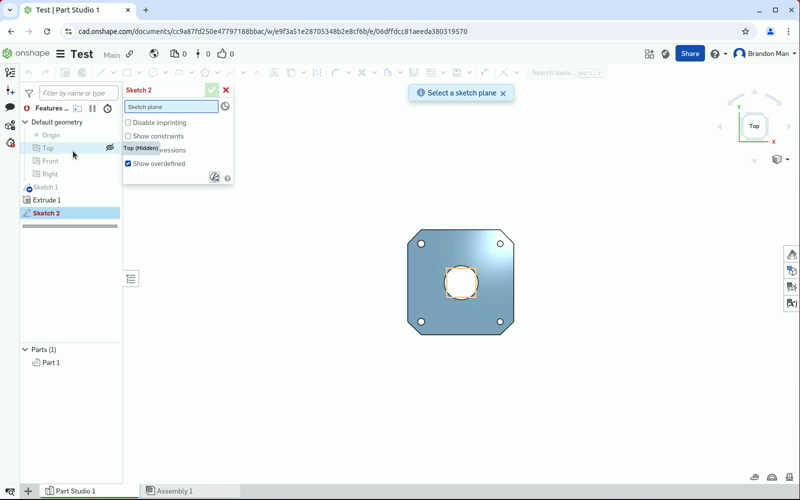
click(73, 150)
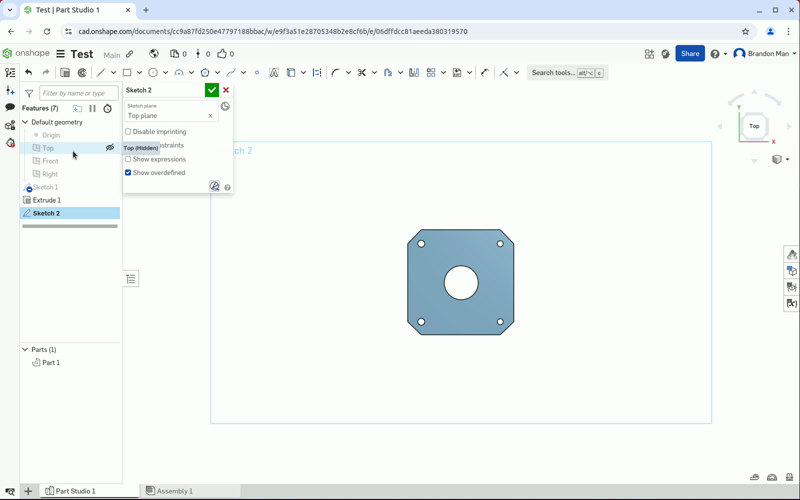
mouse_move(73, 352)
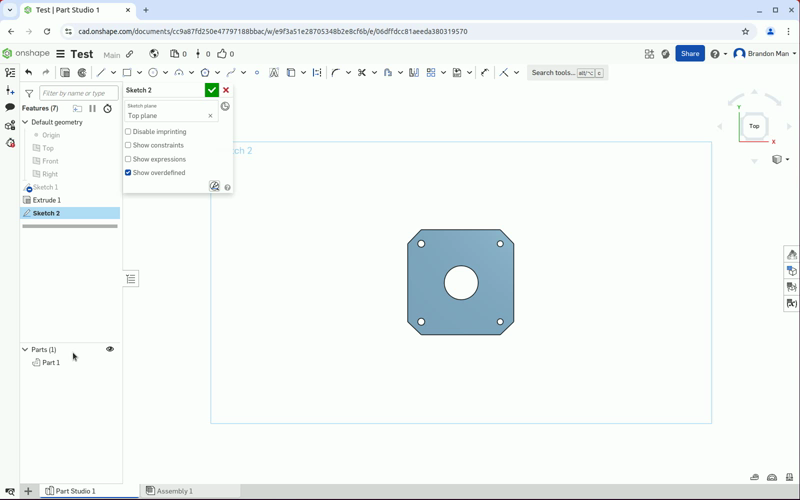
key(y)
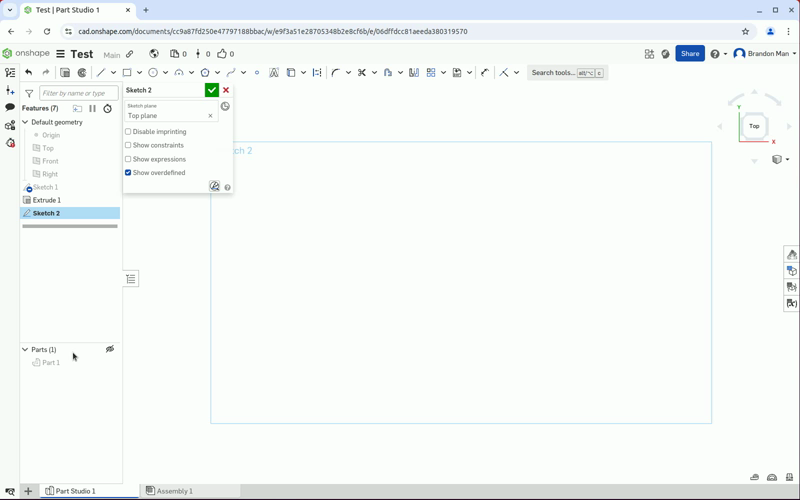
key(c)
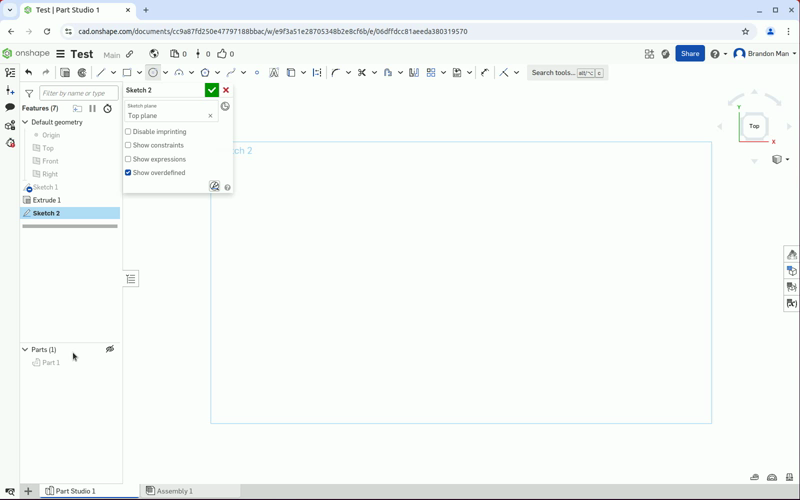
key_down(shift)
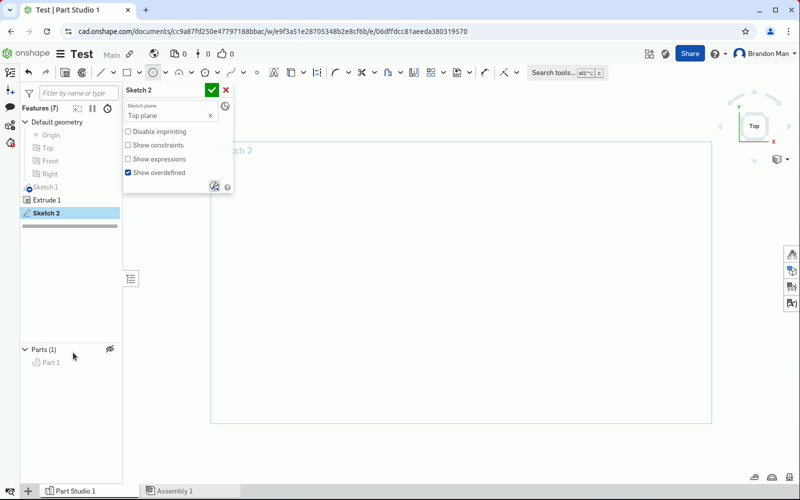
mouse_move(461, 282)
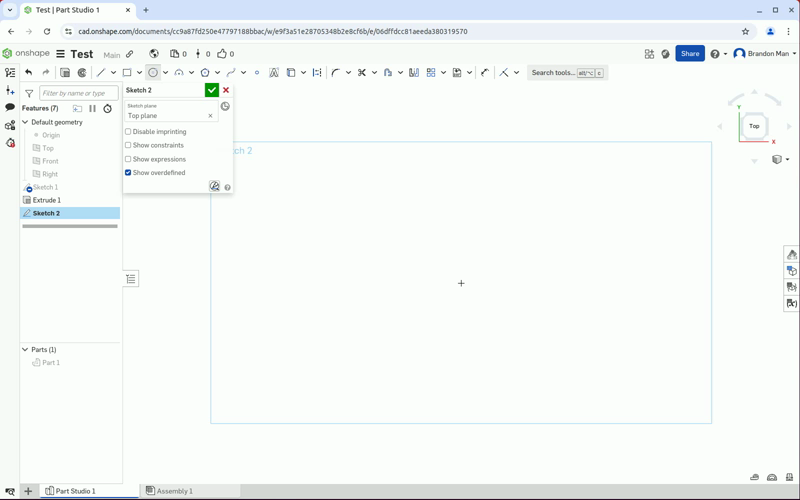
click(461, 282)
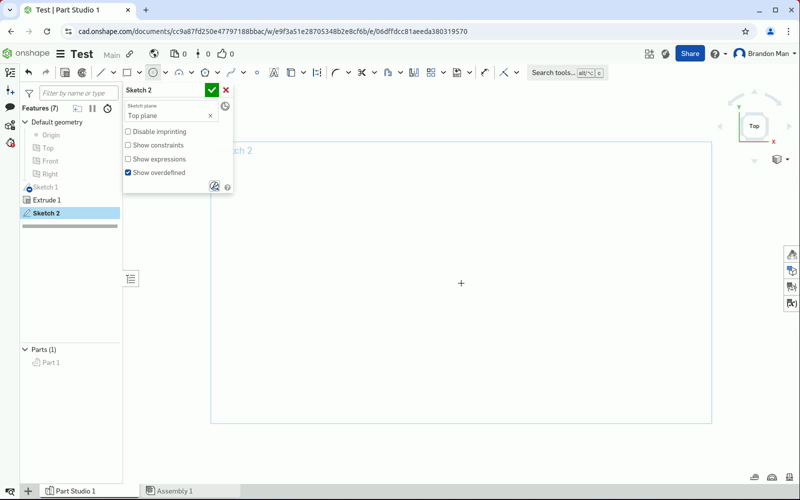
key_up(shift)
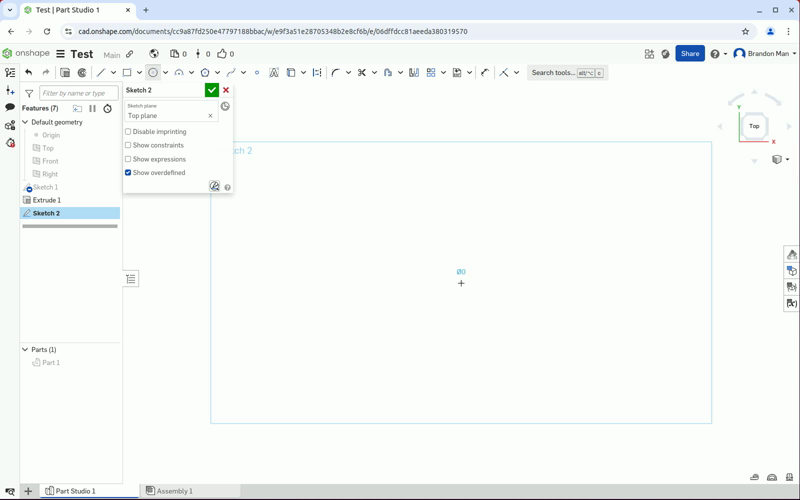
mouse_move(478, 282)
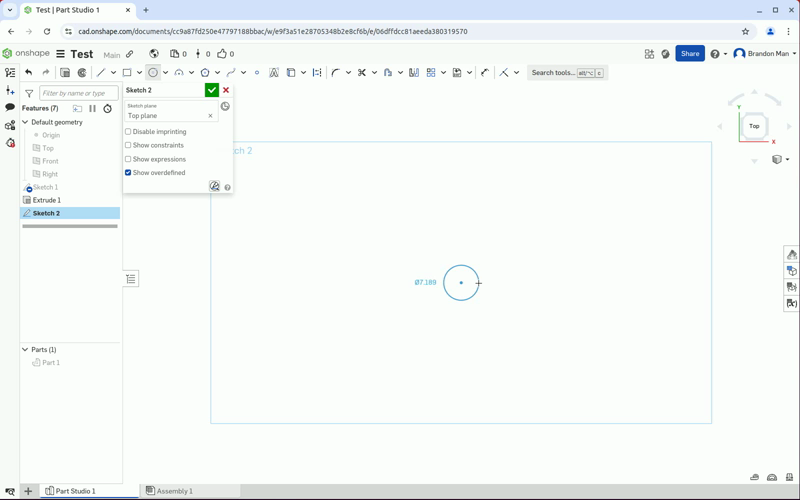
click(478, 282)
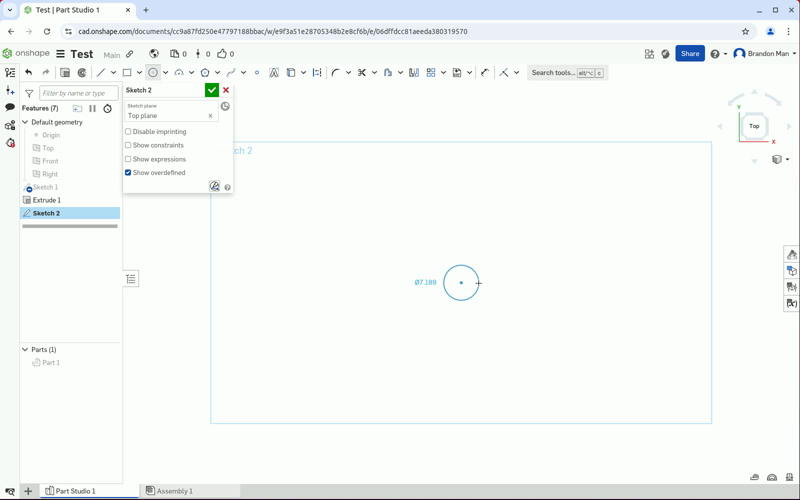
key(esc)
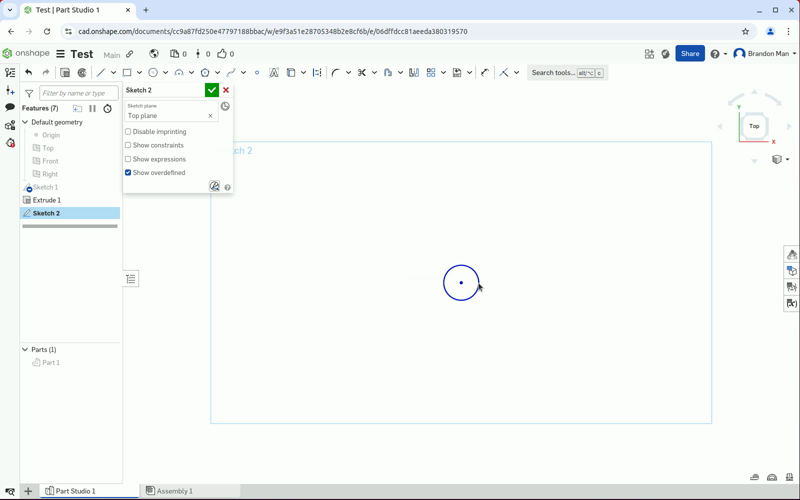
key(c)
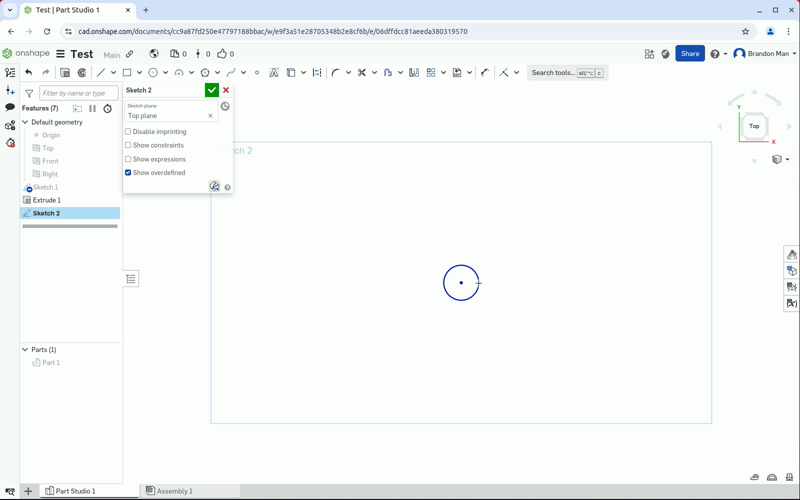
key_down(shift)
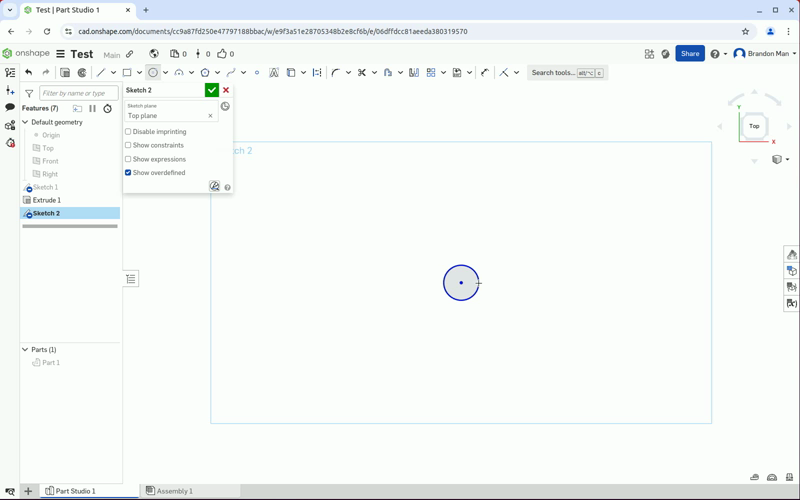
mouse_move(461, 282)
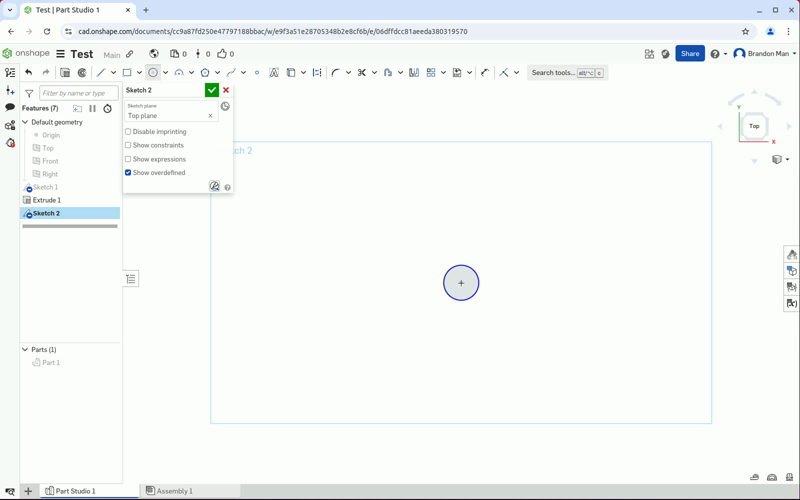
click(461, 282)
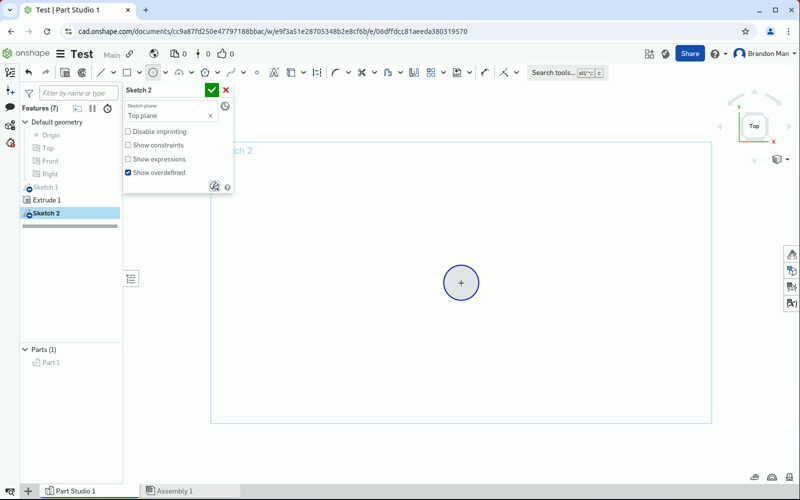
key_up(shift)
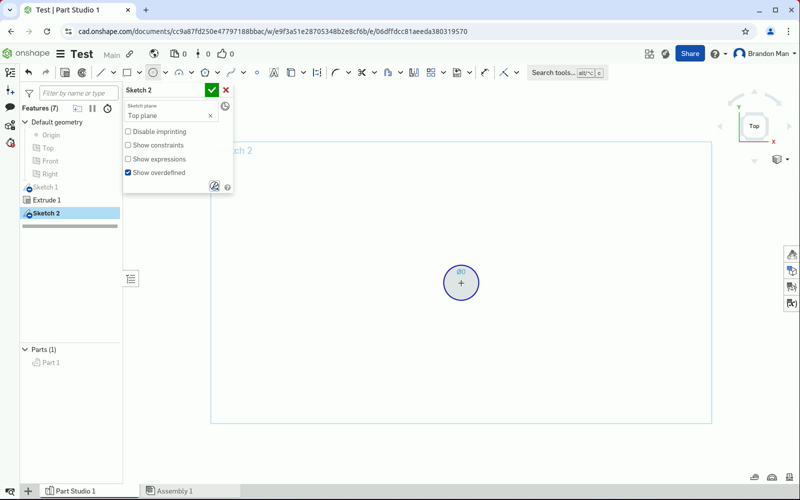
mouse_move(467, 282)
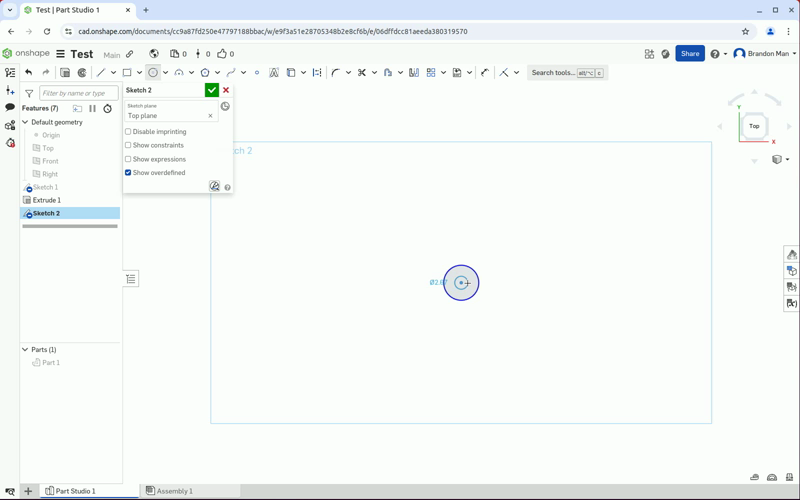
click(467, 282)
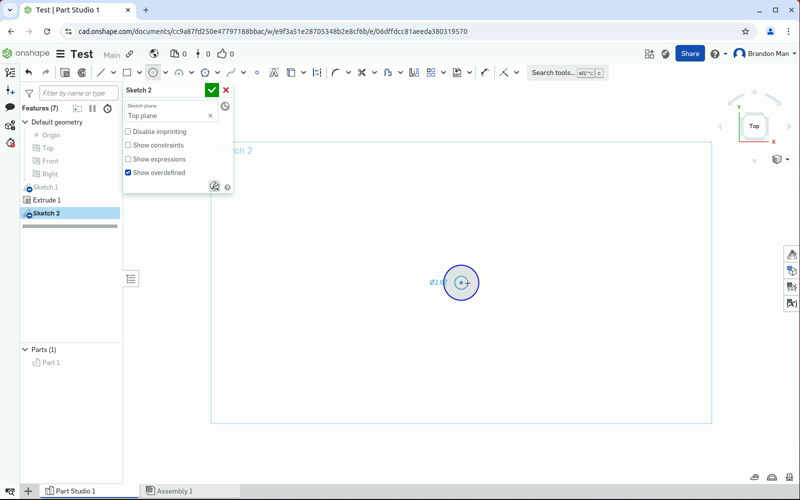
key(esc)
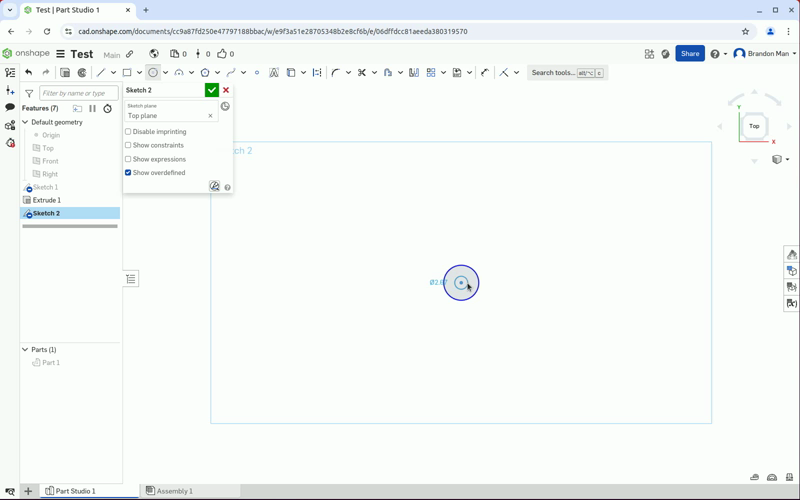
mouse_move(446, 288)
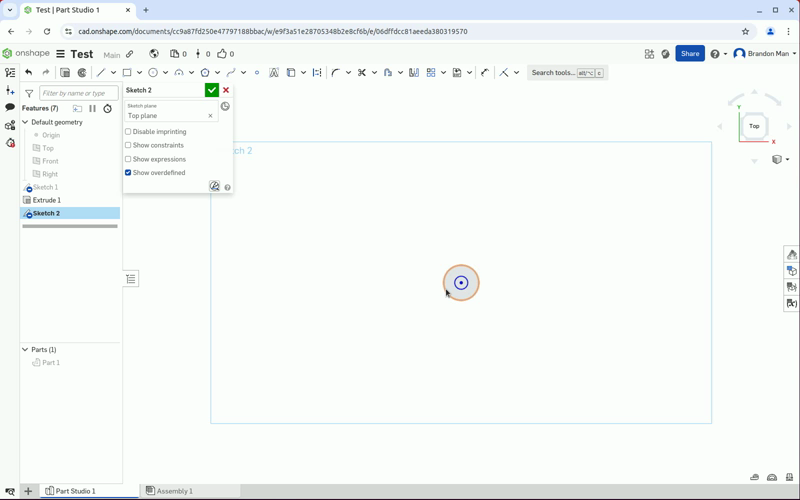
scroll(6)
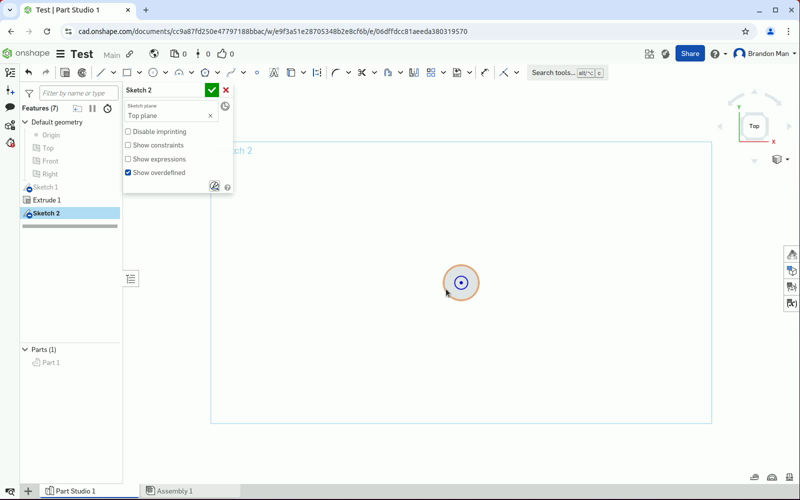
scroll(6)
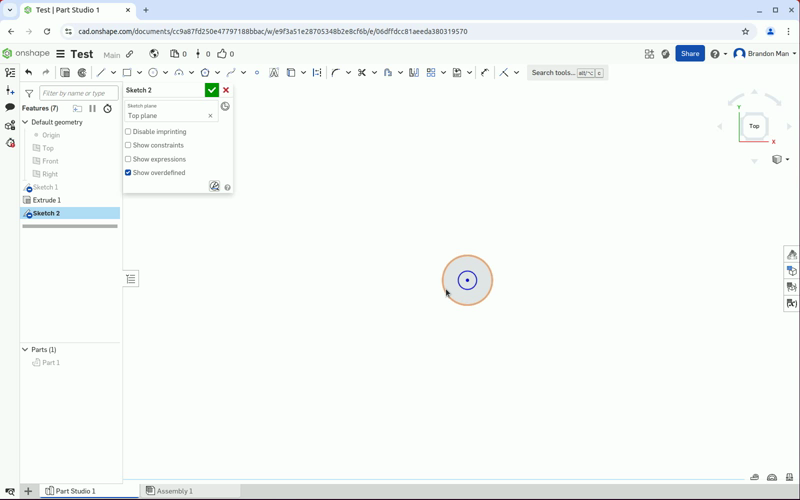
scroll(6)
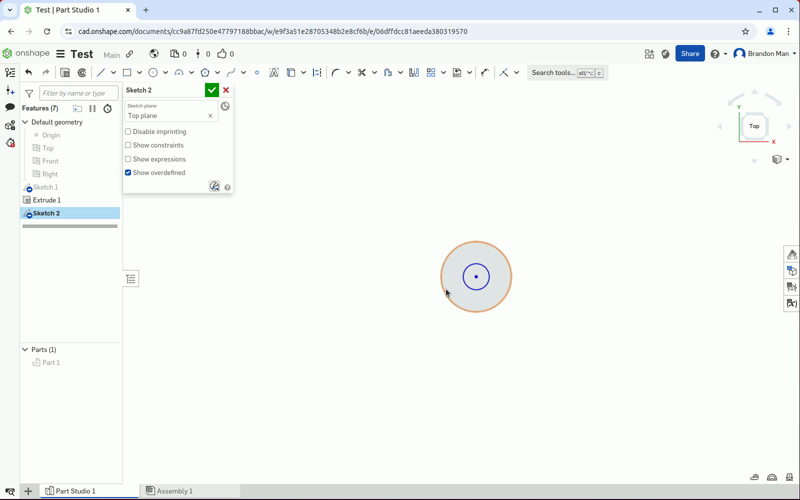
scroll(6)
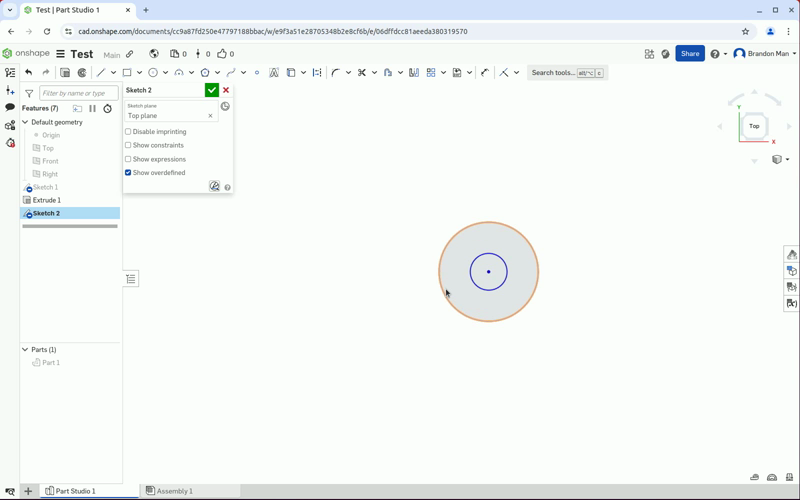
scroll(6)
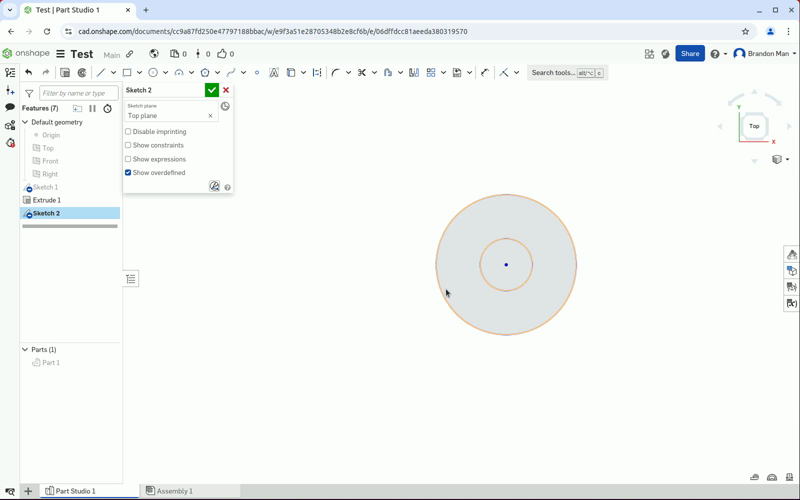
scroll(6)
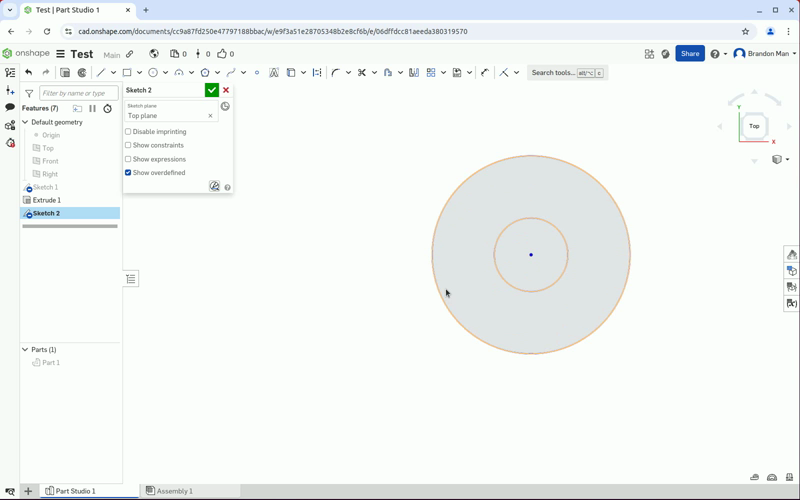
scroll(6)
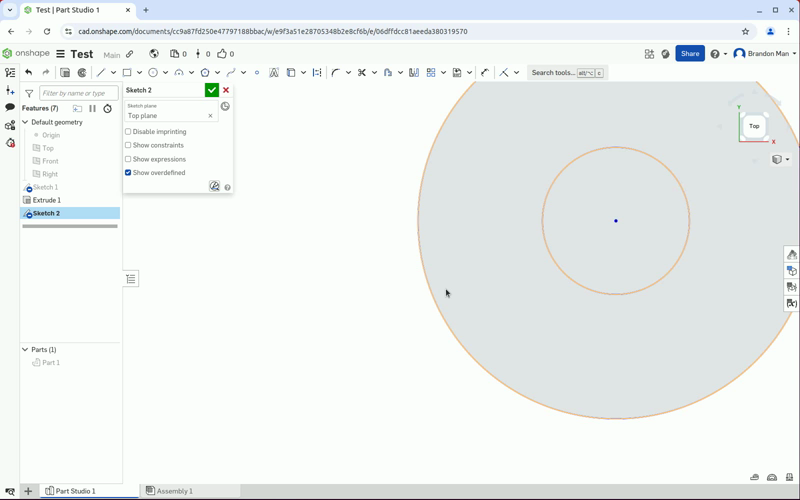
click(446, 288)
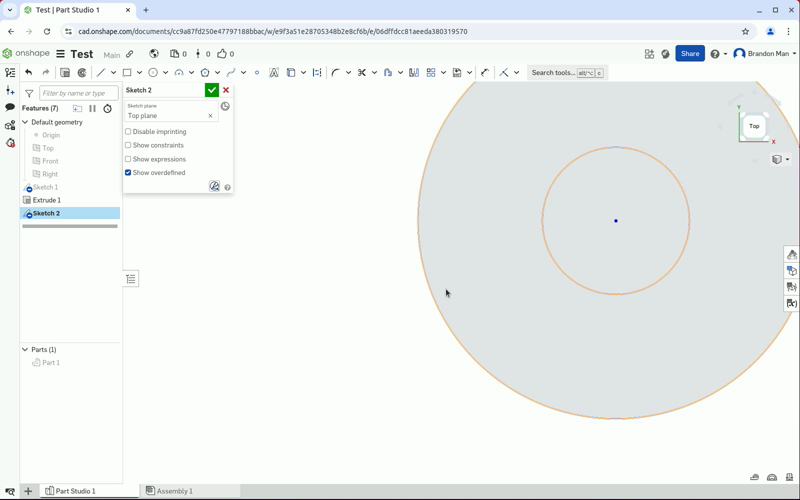
scroll(-6)
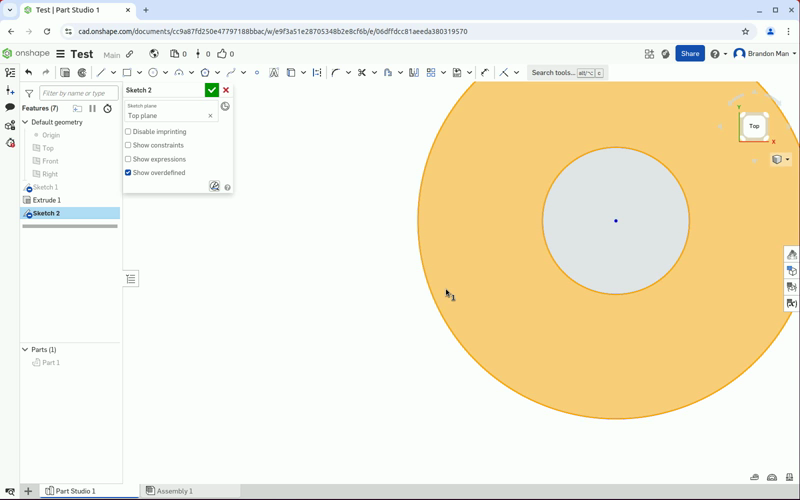
scroll(-6)
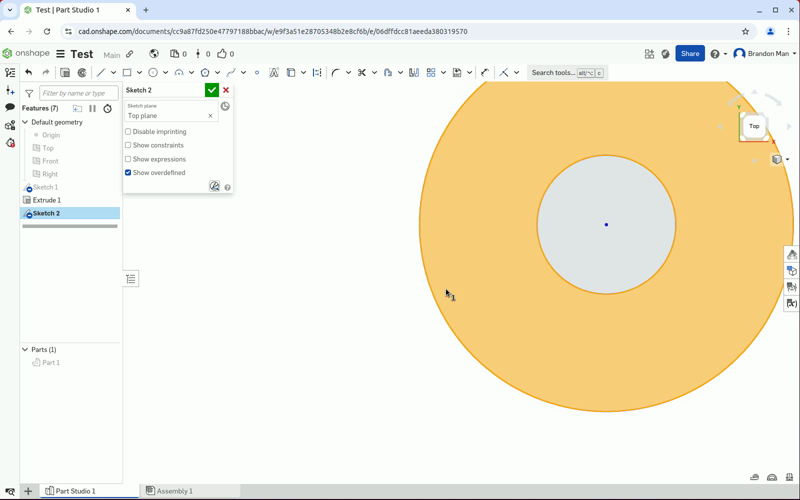
scroll(-6)
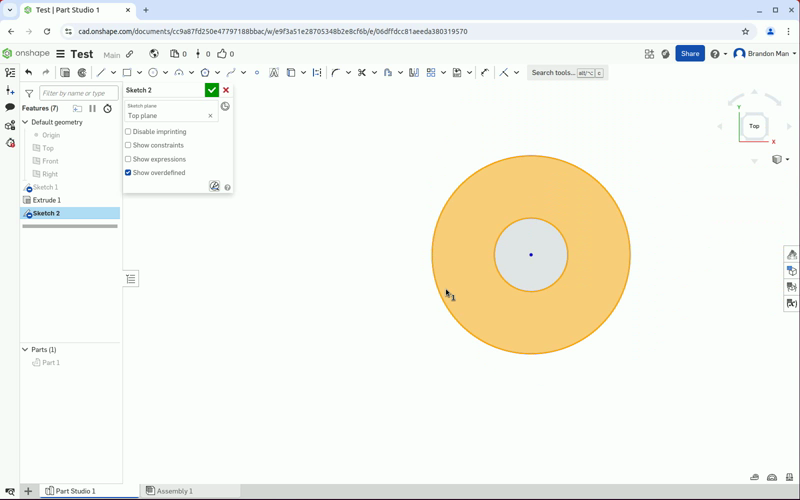
scroll(-6)
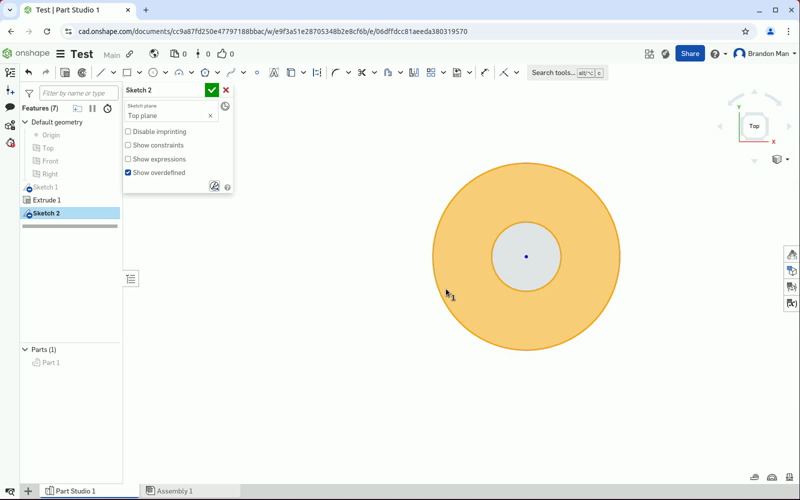
scroll(-6)
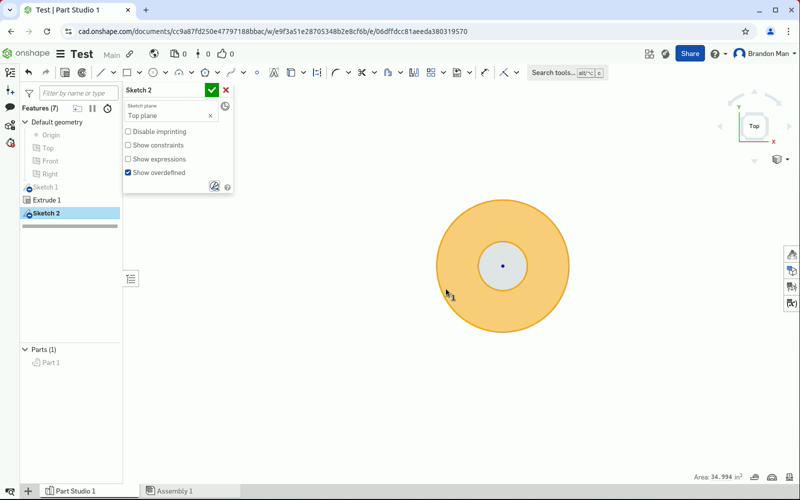
scroll(-6)
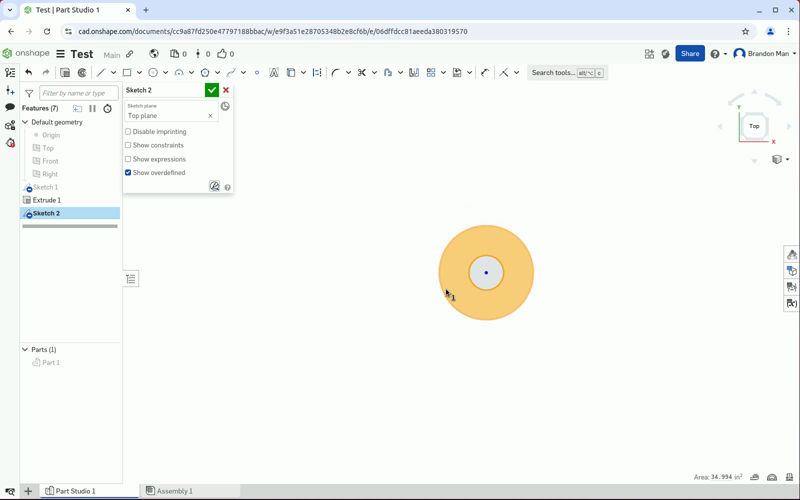
scroll(-6)
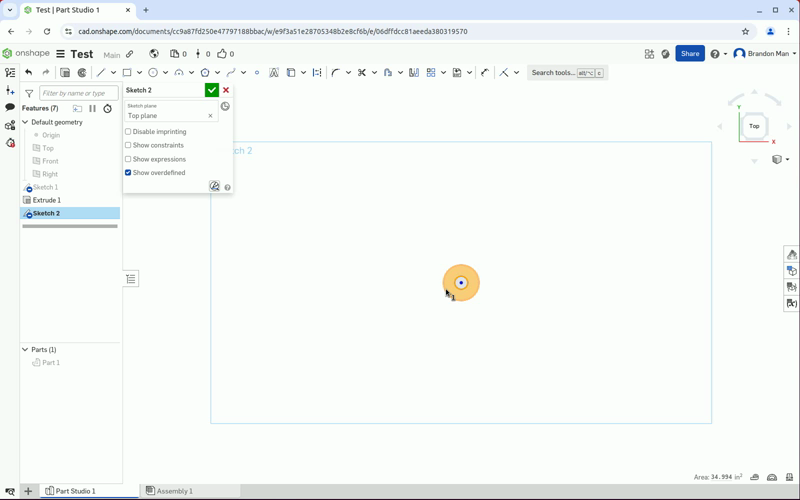
mouse_move(73, 352)
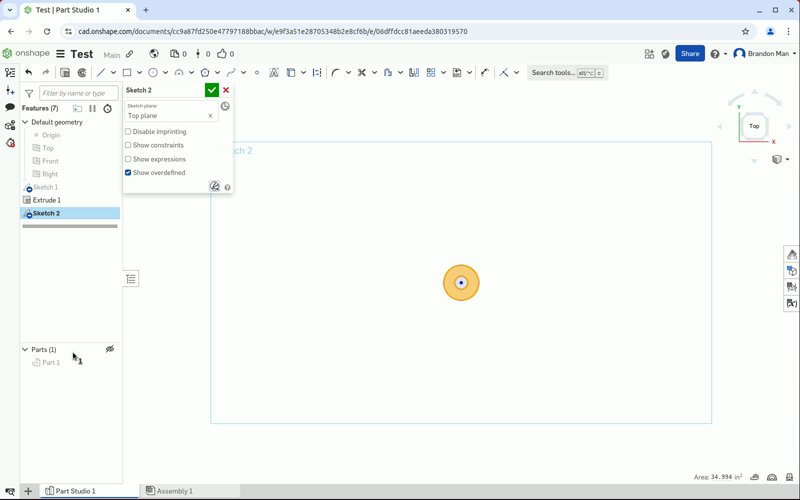
key(shift+y)
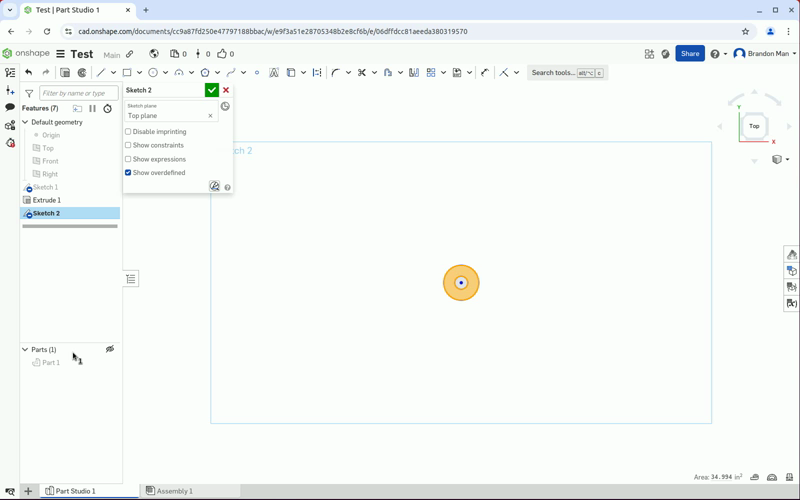
key(shift+e)
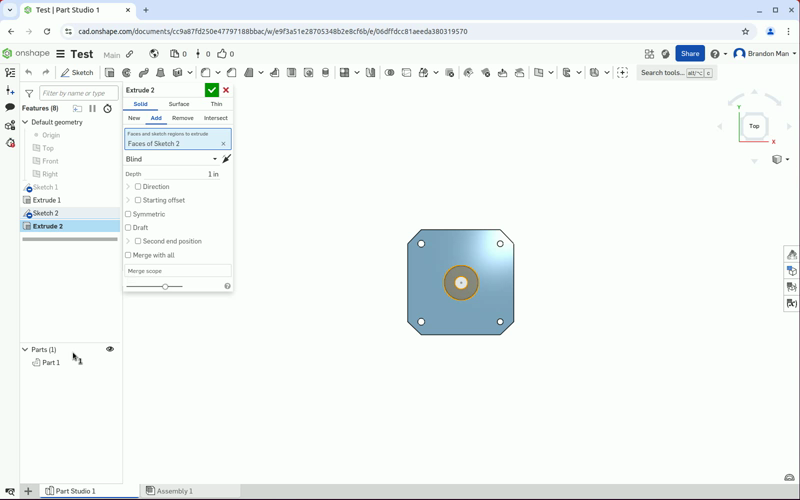
mouse_move(143, 106)
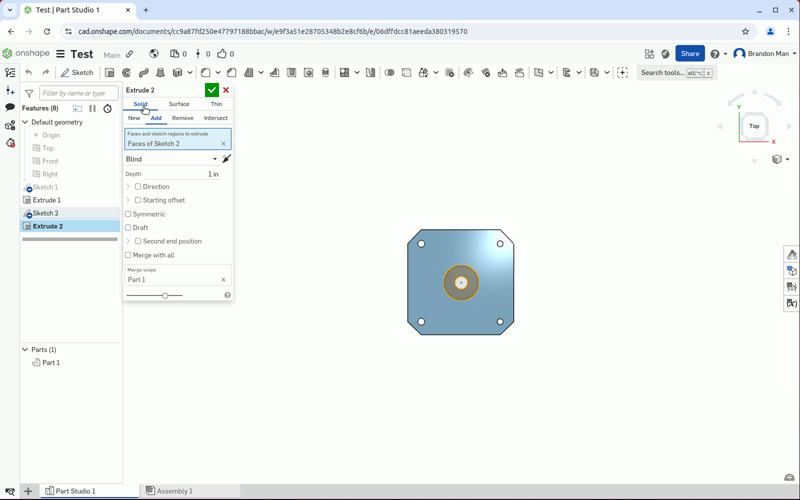
click(143, 106)
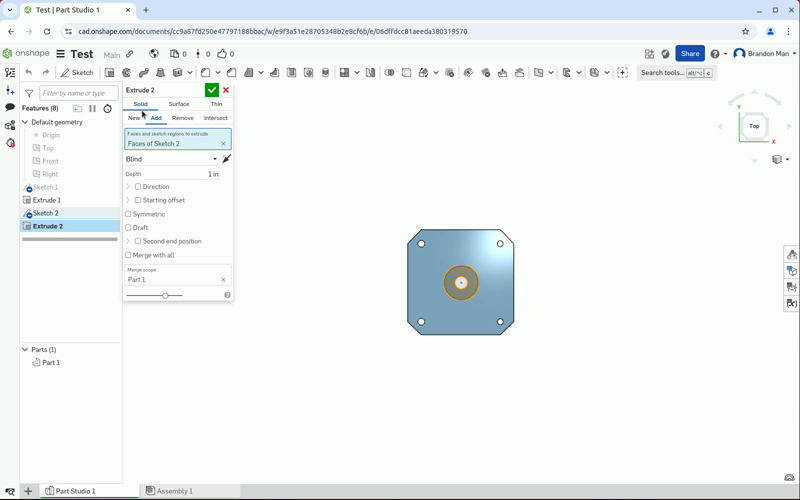
mouse_move(137, 120)
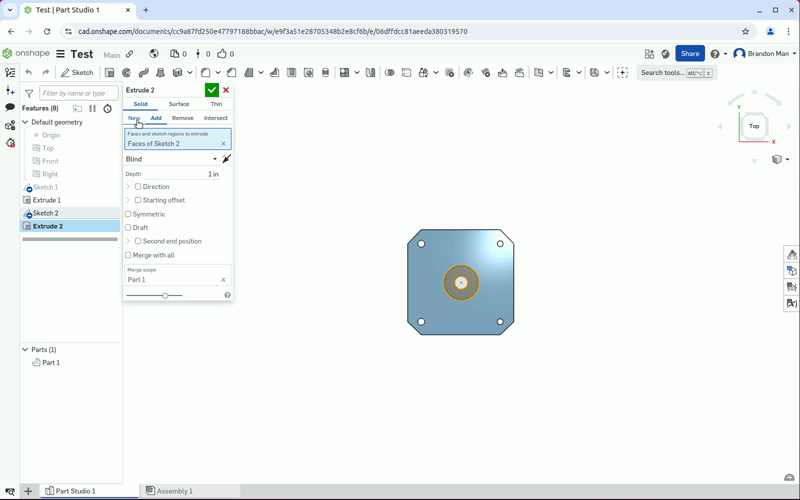
click(137, 120)
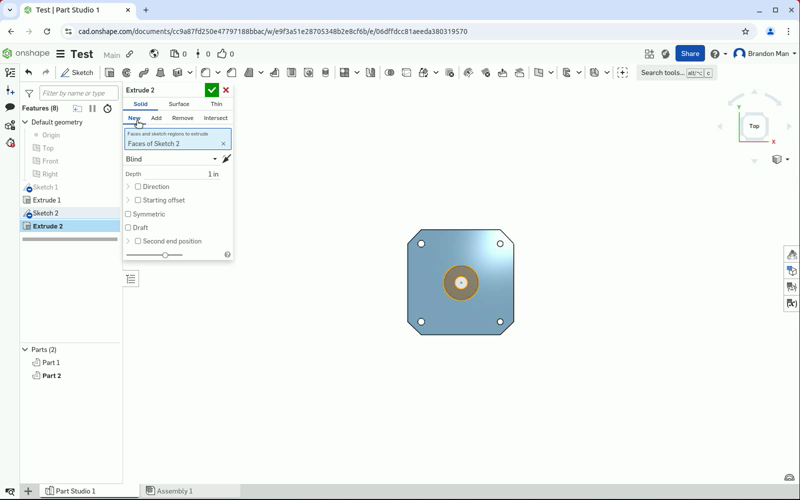
key(tab, 4)
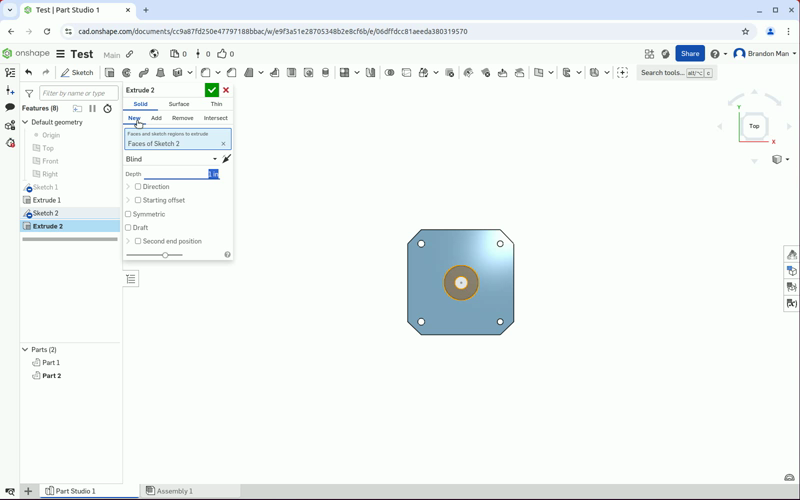
text(18.053)
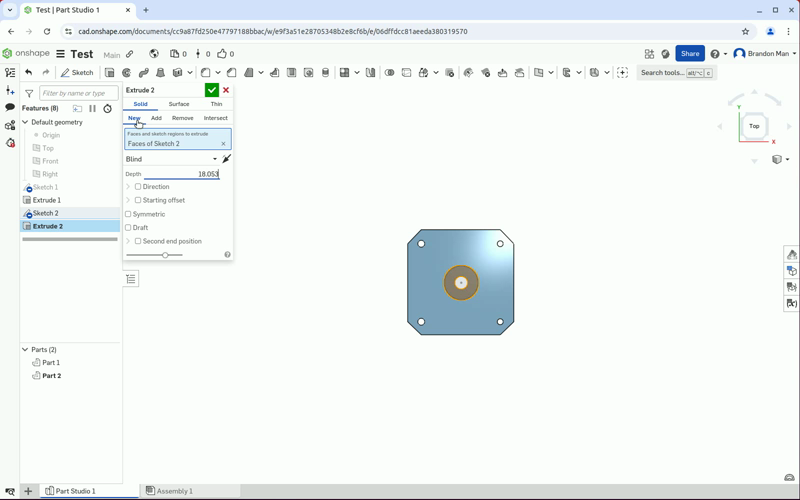
key(enter)
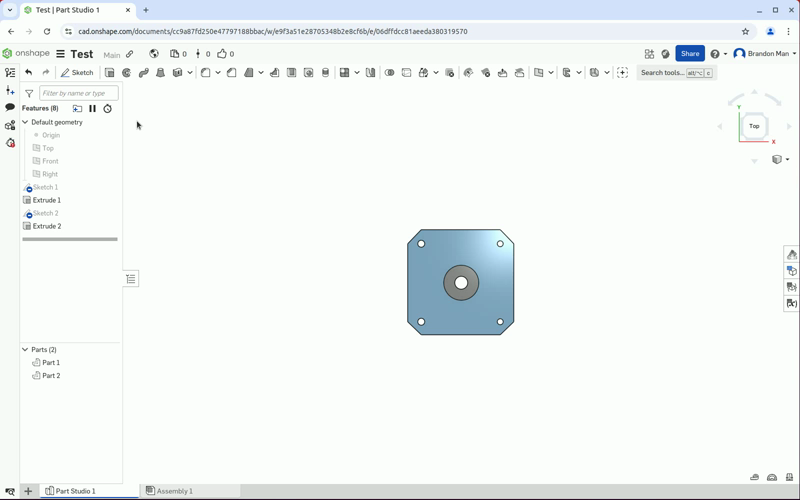
key(shift+h)
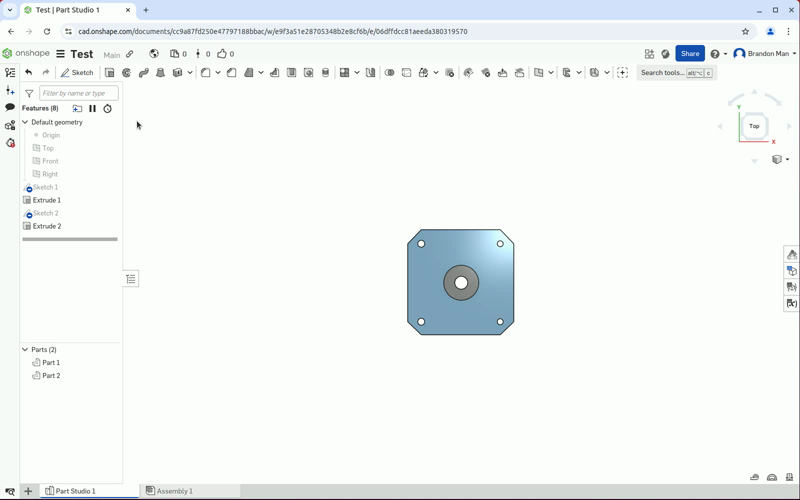
key(shift+h)
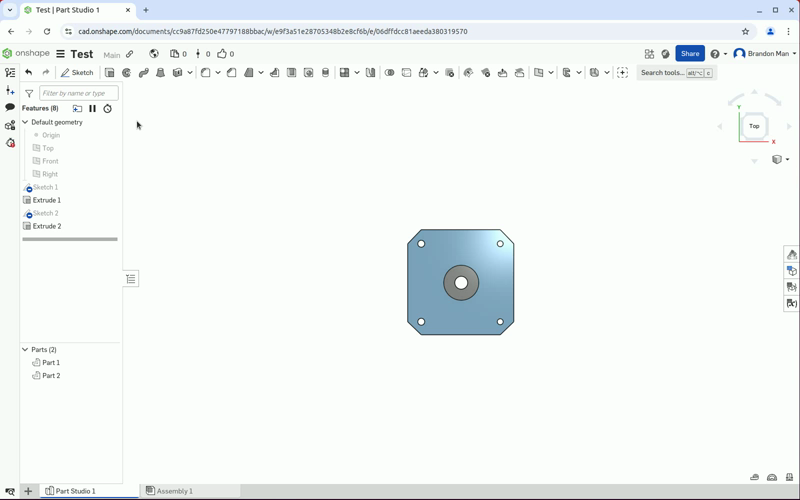
mouse_move(73, 189)
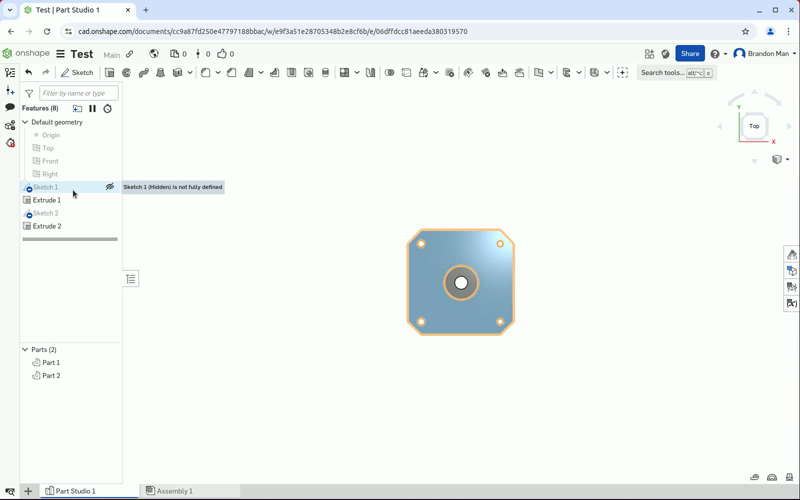
click(73, 189)
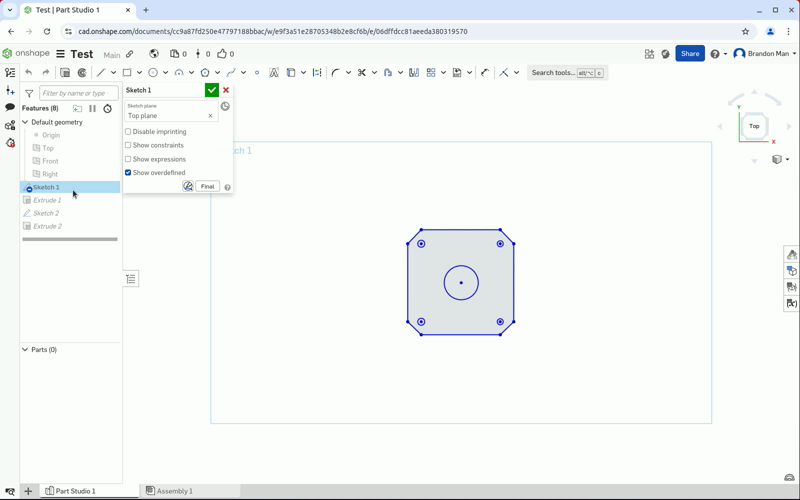
mouse_move(229, 92)
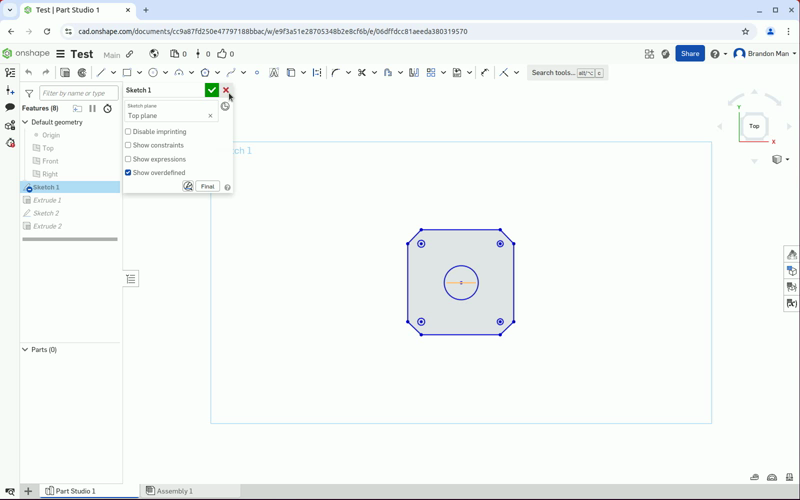
click(229, 92)
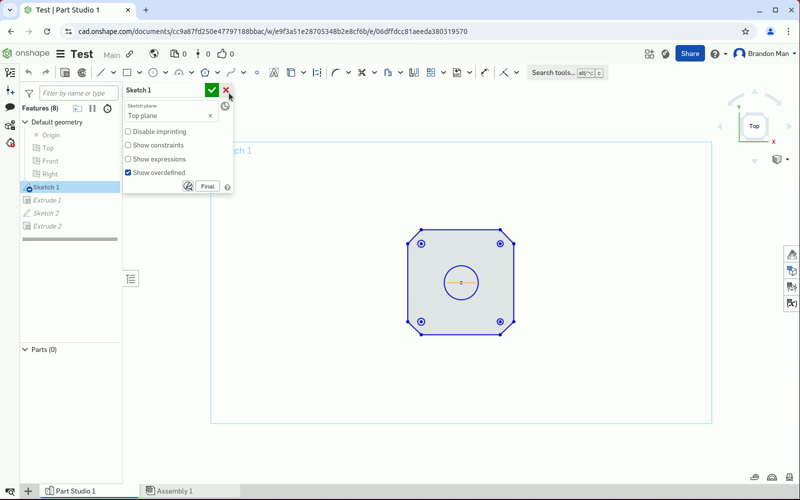
key(shift+s)
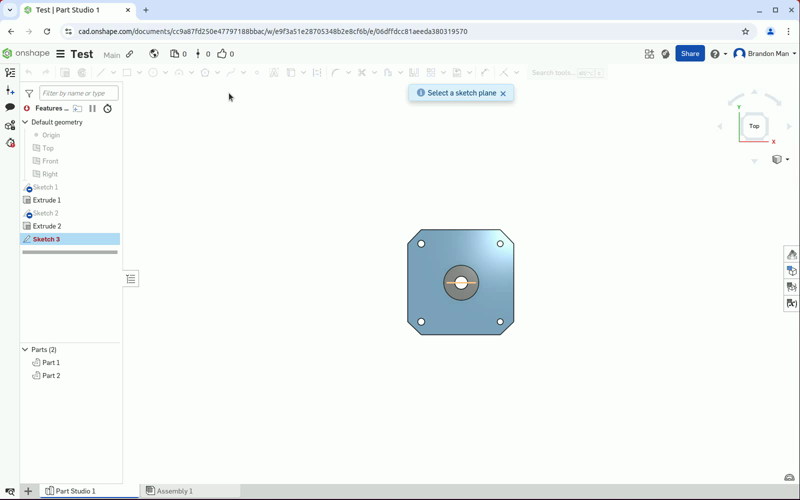
mouse_move(73, 150)
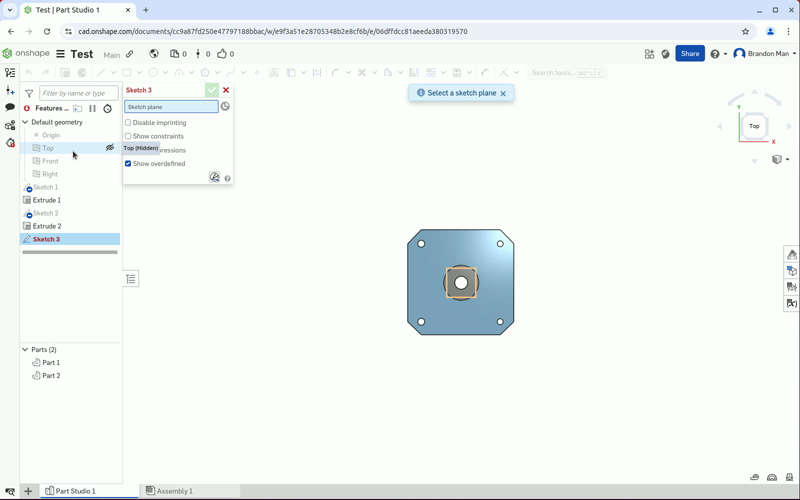
click(73, 150)
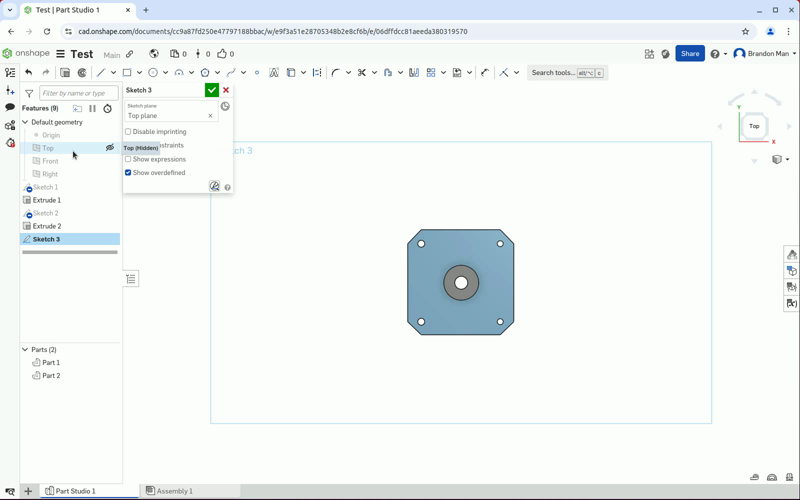
mouse_move(73, 352)
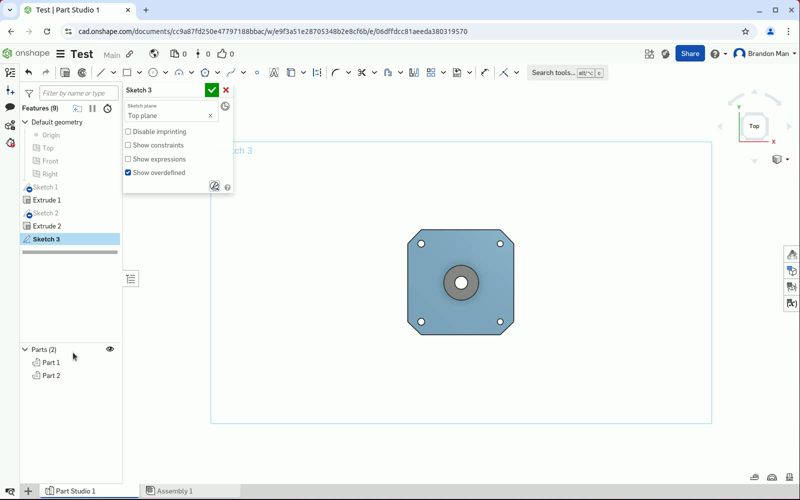
key(y)
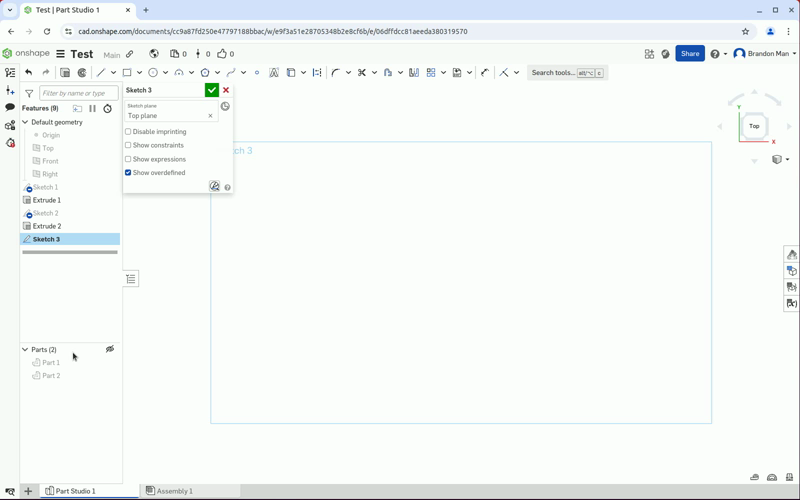
key(c)
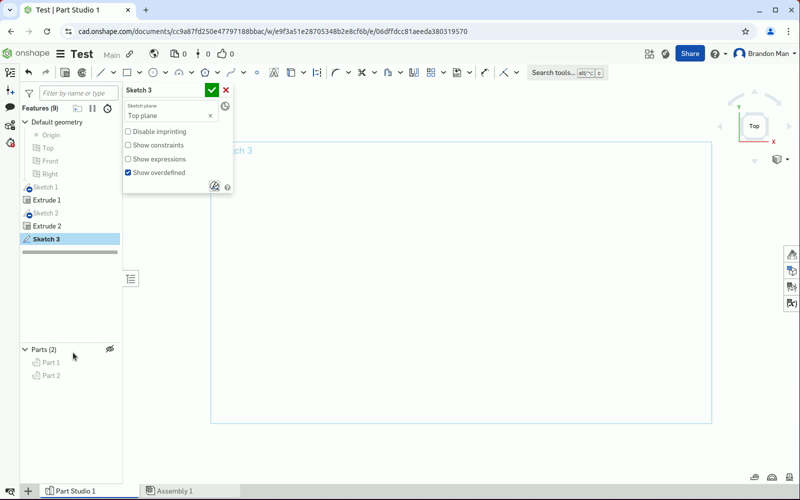
key_down(shift)
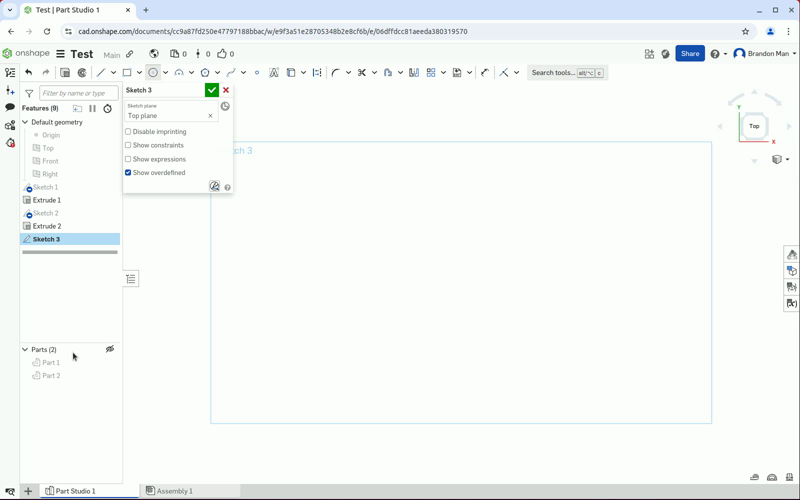
mouse_move(461, 282)
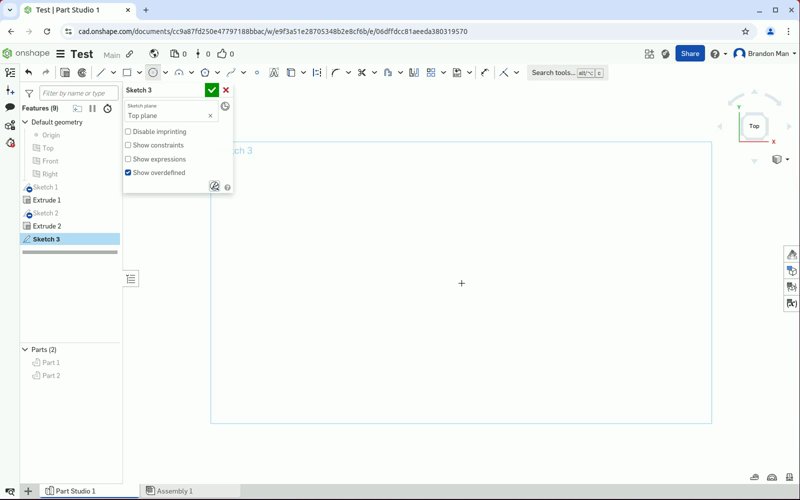
click(461, 282)
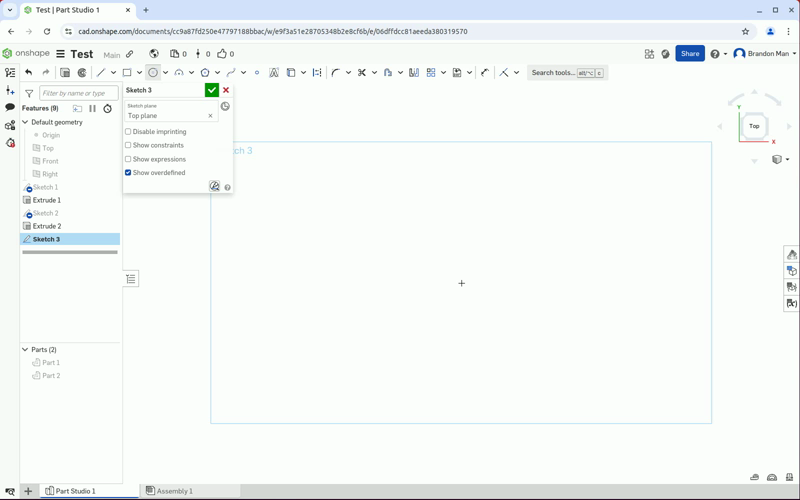
key_up(shift)
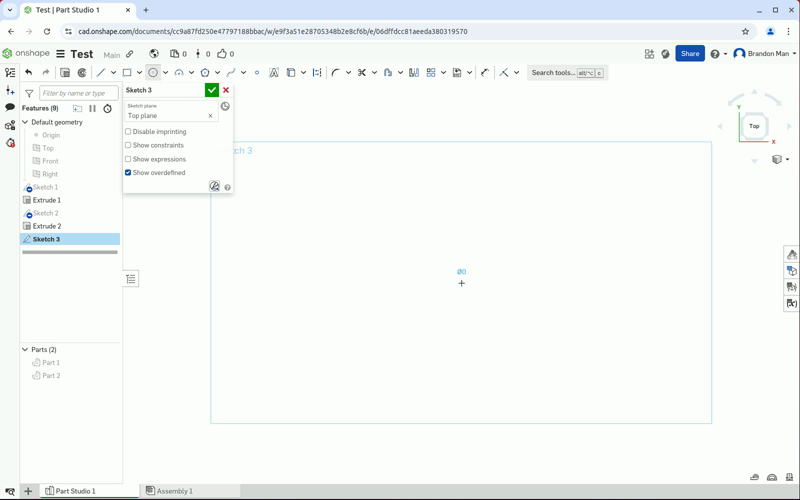
mouse_move(468, 282)
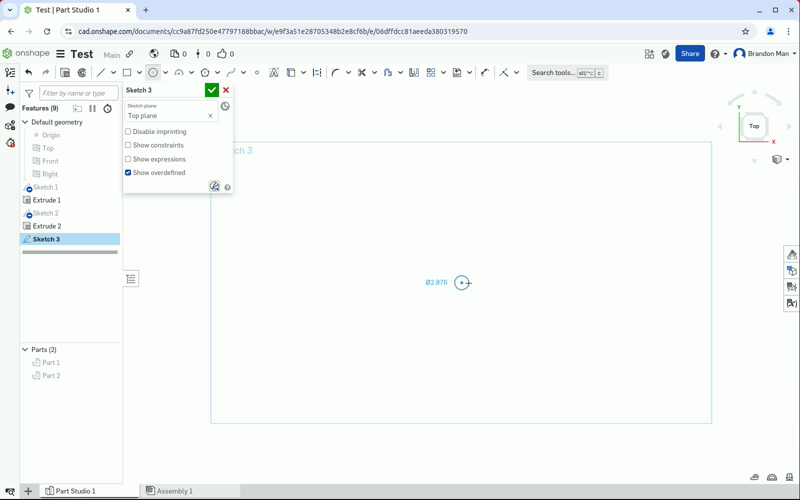
click(468, 282)
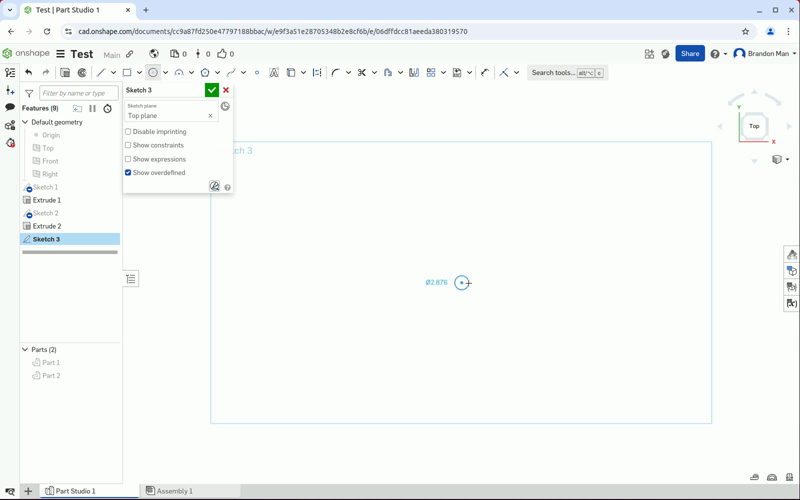
key(esc)
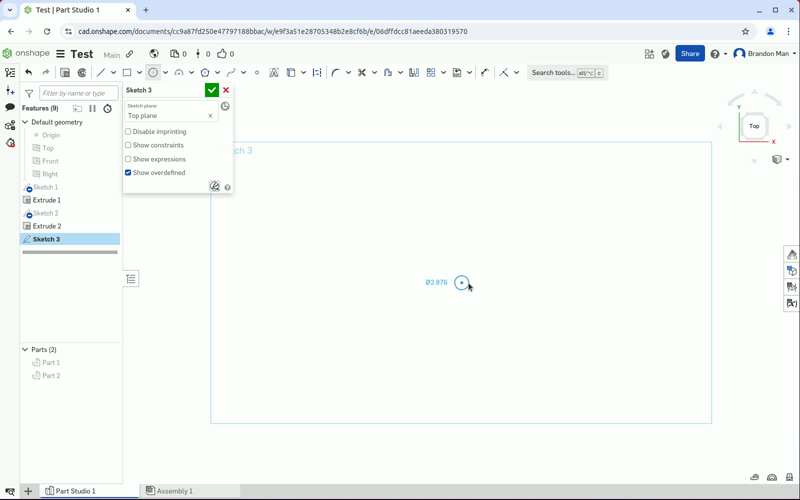
mouse_move(457, 278)
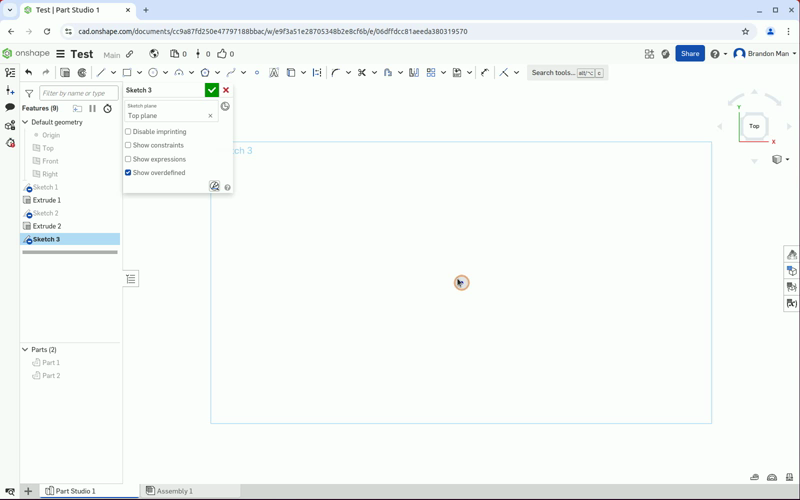
scroll(6)
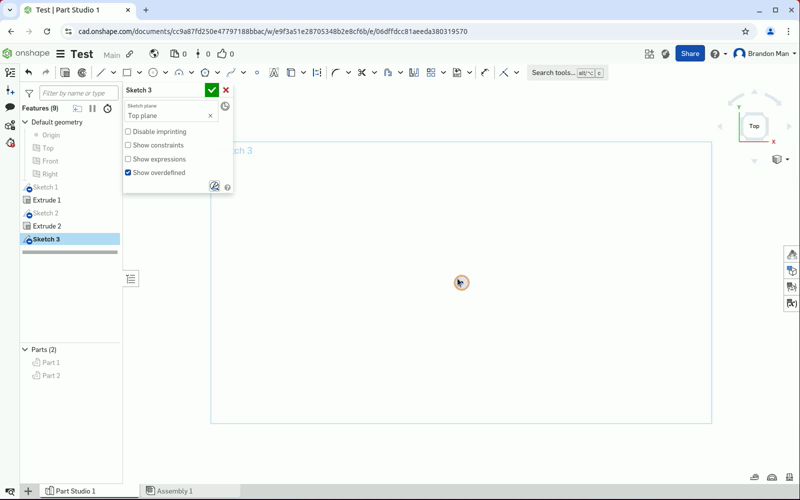
scroll(6)
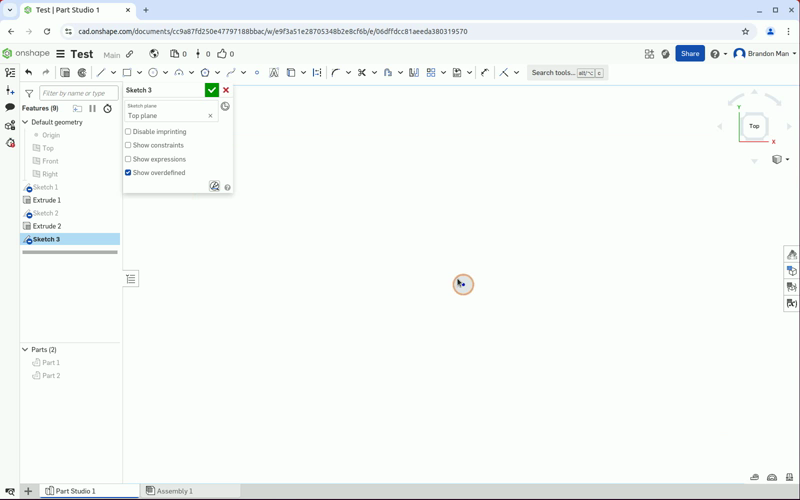
scroll(6)
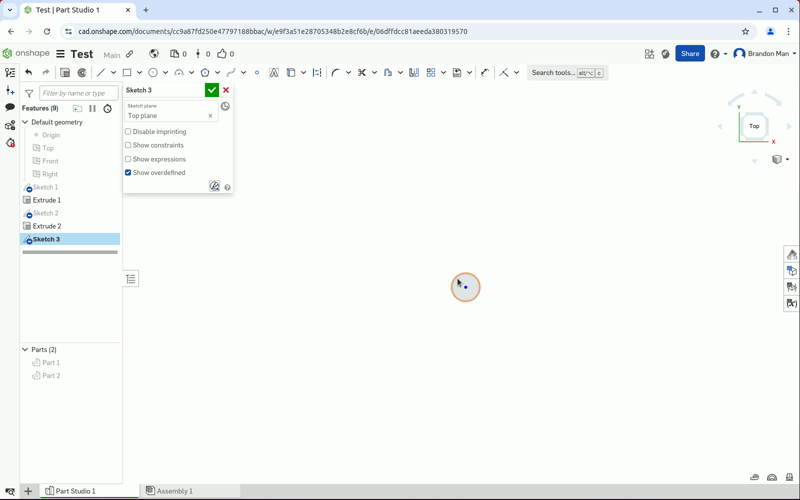
scroll(6)
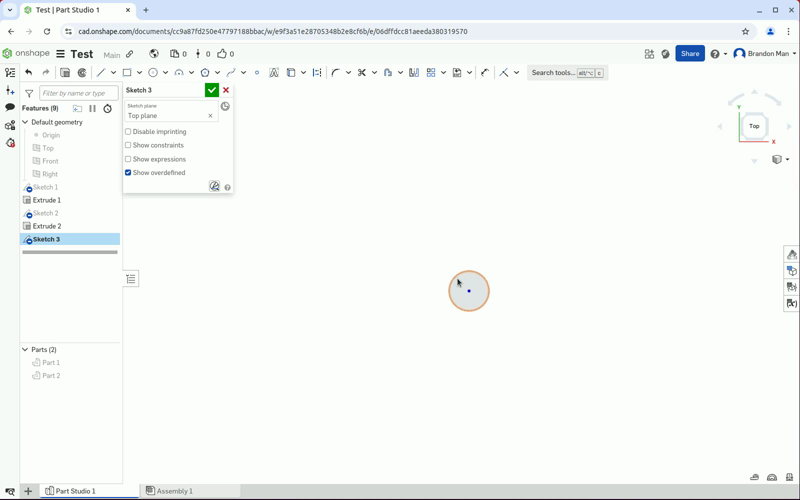
scroll(6)
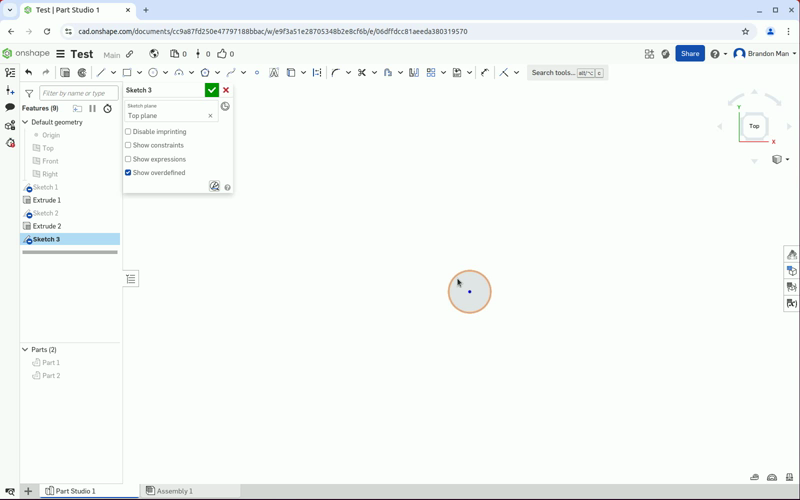
scroll(6)
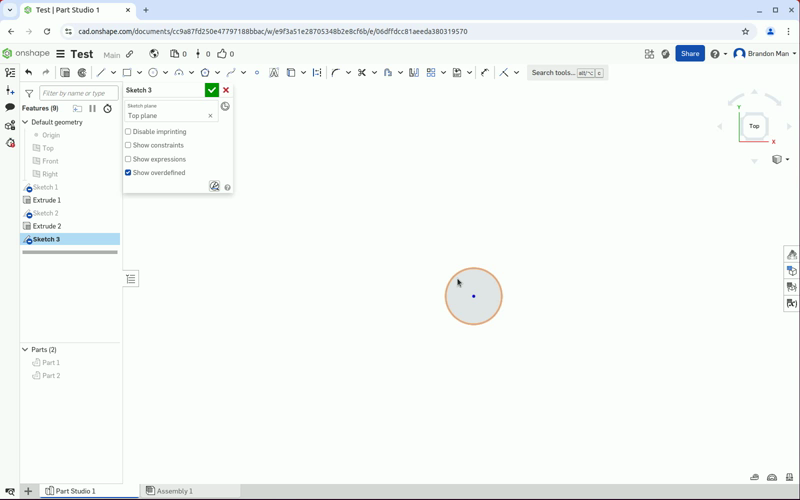
scroll(6)
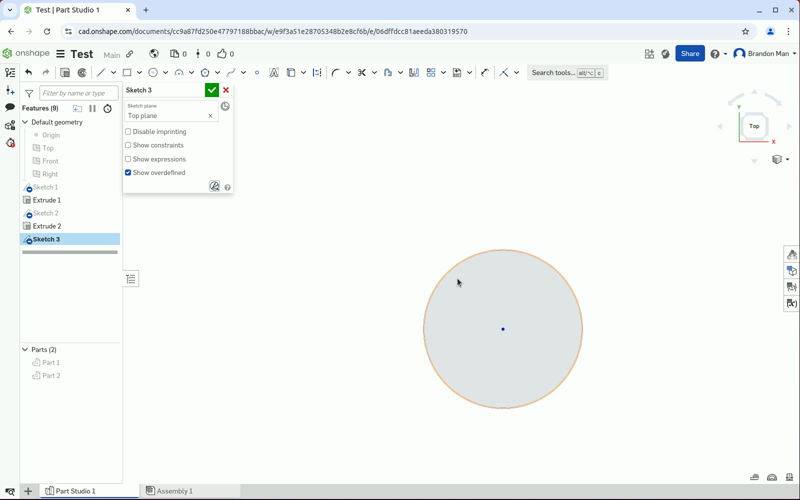
click(457, 278)
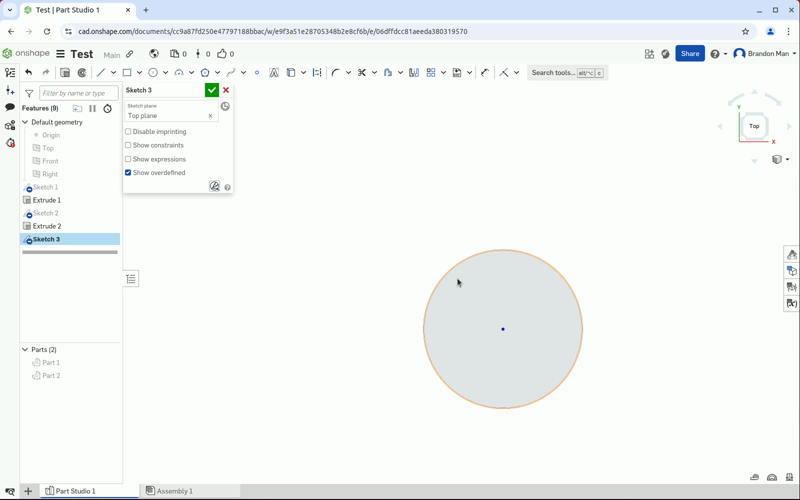
scroll(-6)
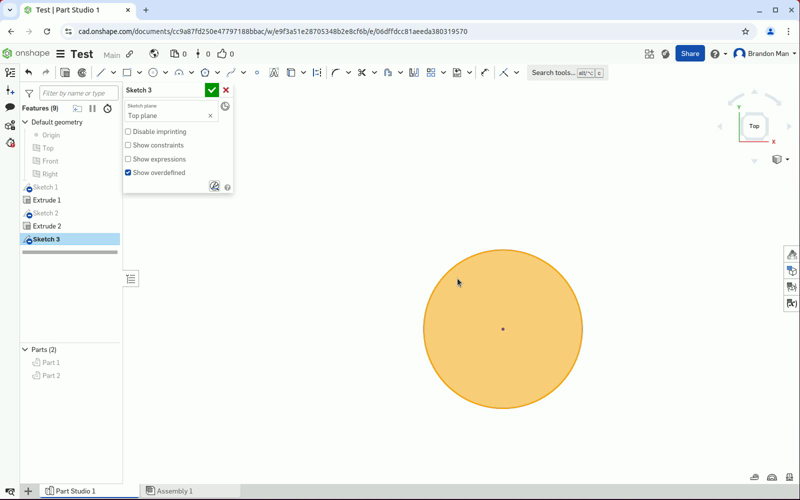
scroll(-6)
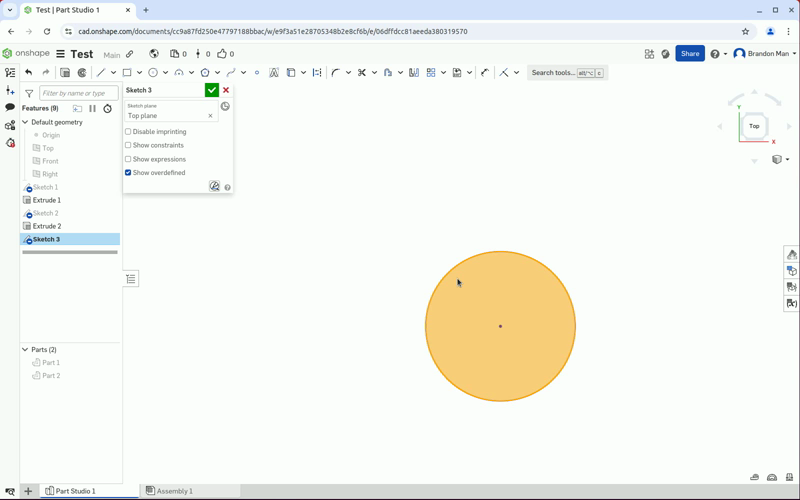
scroll(-6)
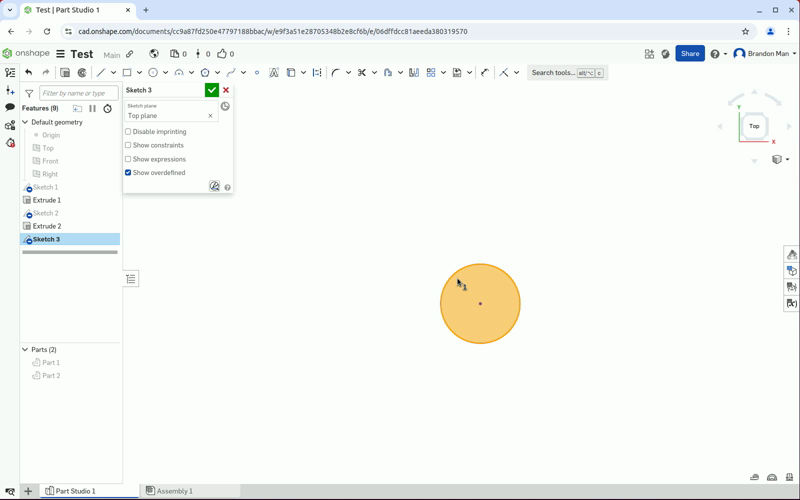
scroll(-6)
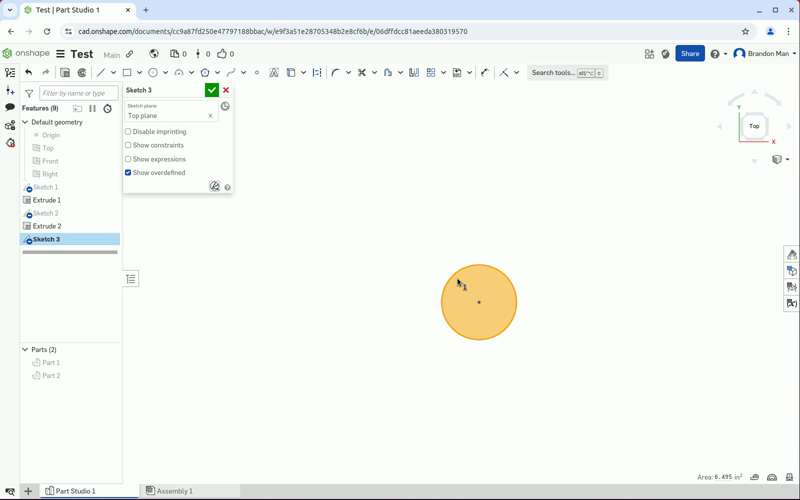
scroll(-6)
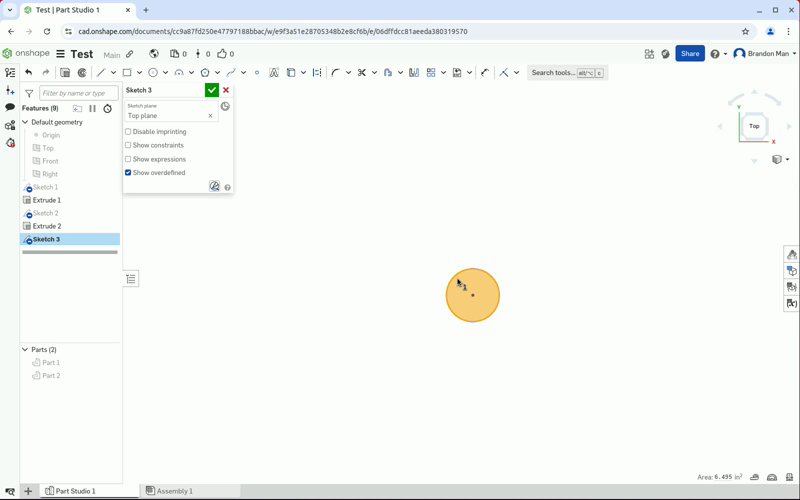
scroll(-6)
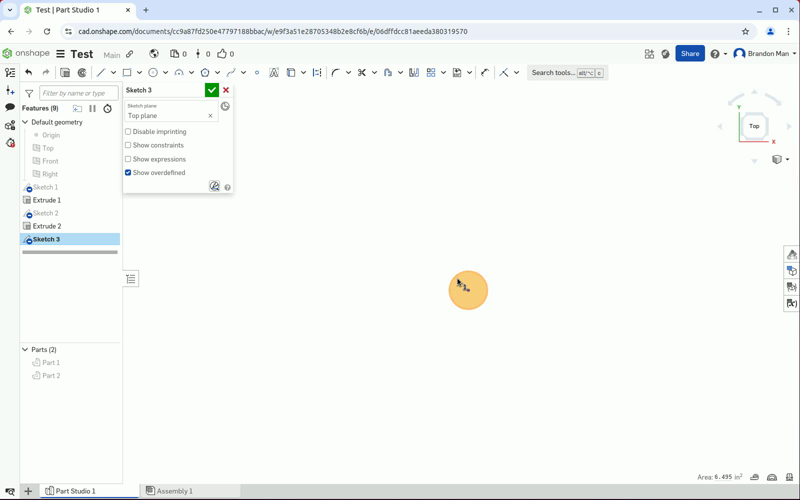
scroll(-6)
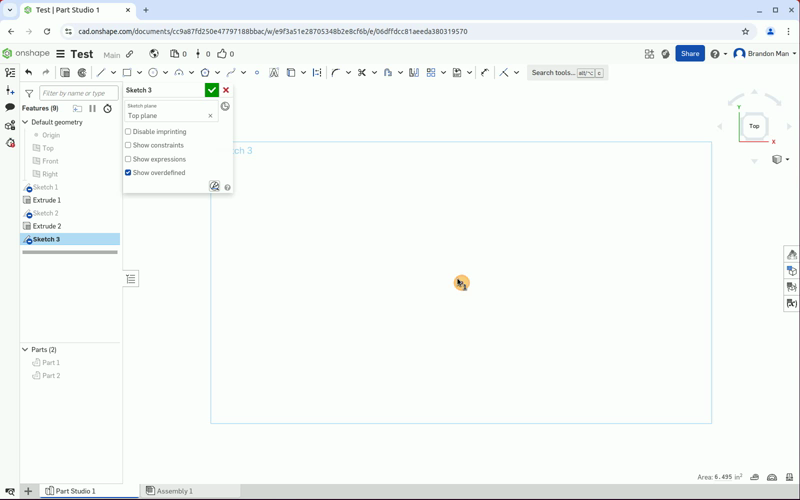
mouse_move(73, 352)
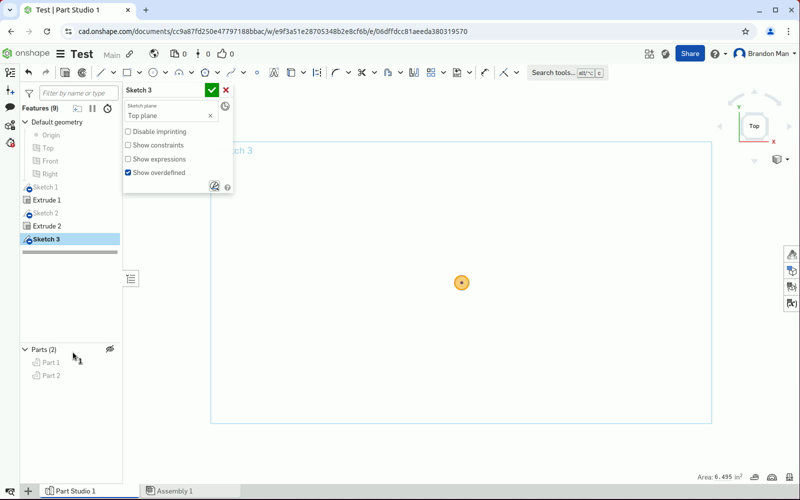
key(shift+y)
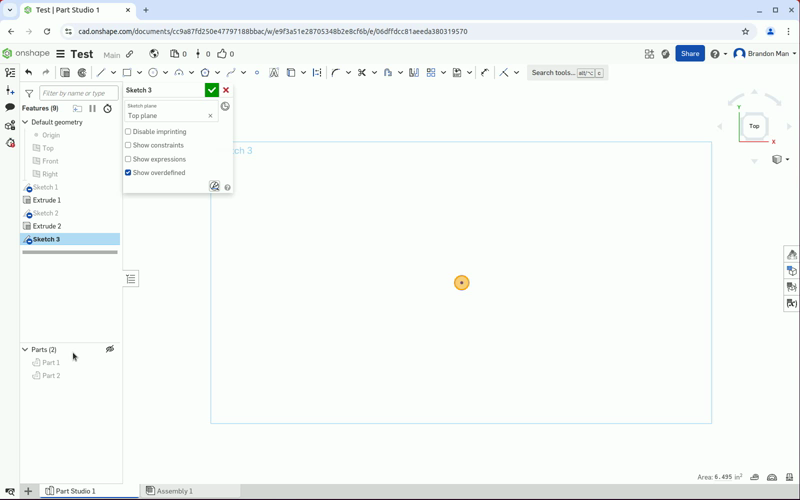
key(shift+e)
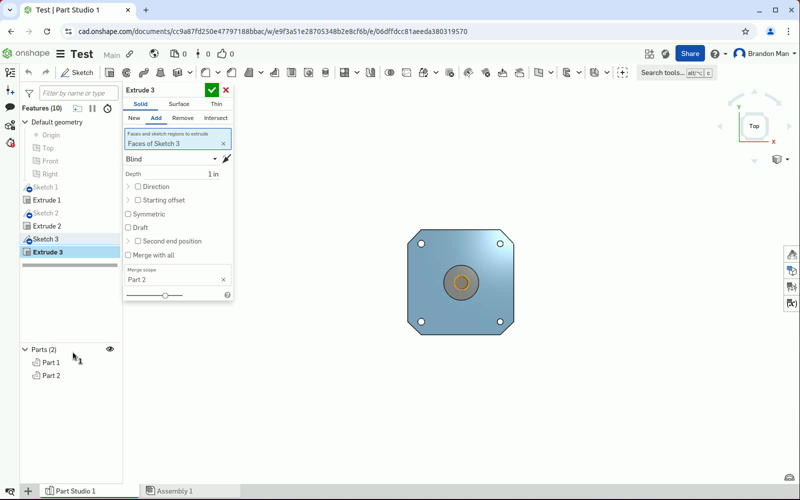
mouse_move(143, 106)
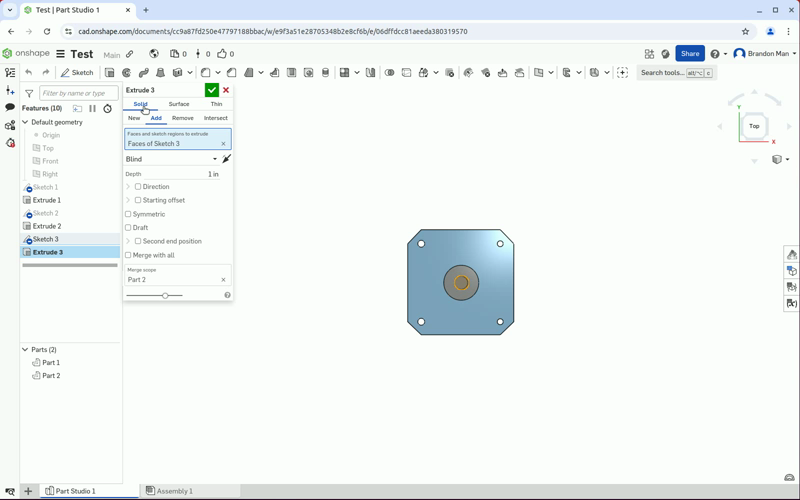
click(143, 106)
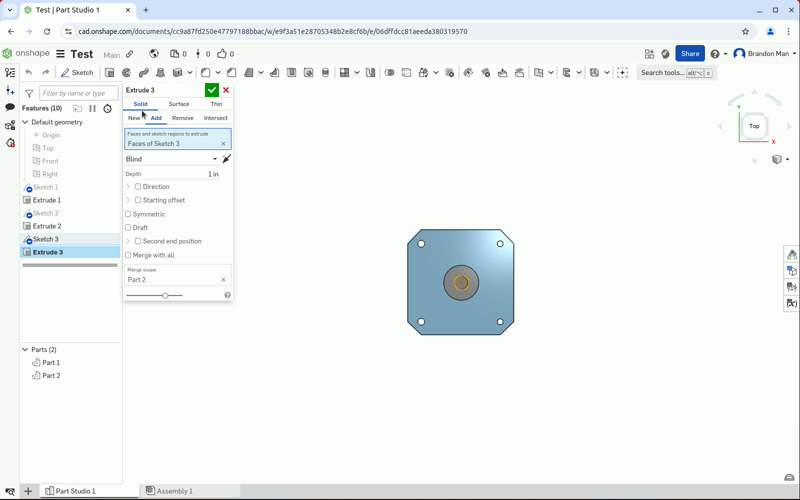
mouse_move(137, 120)
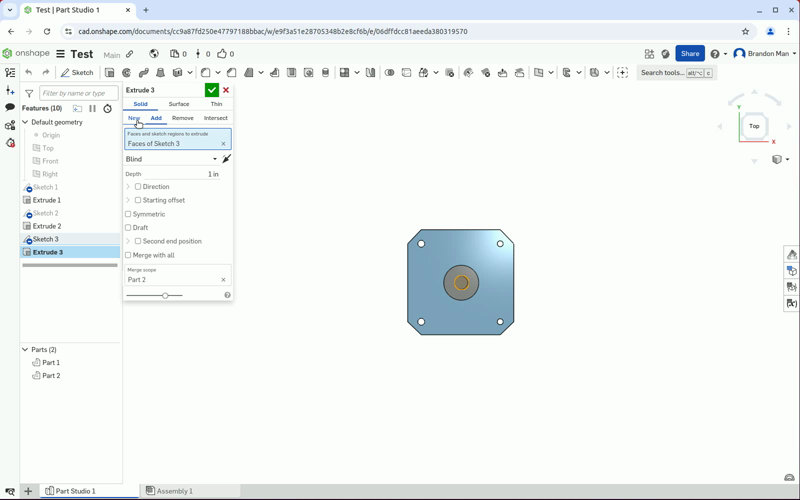
click(137, 120)
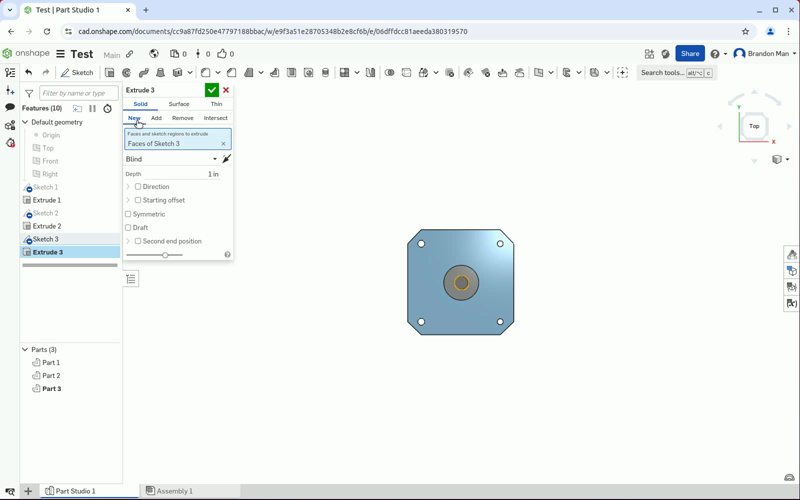
key(tab, 4)
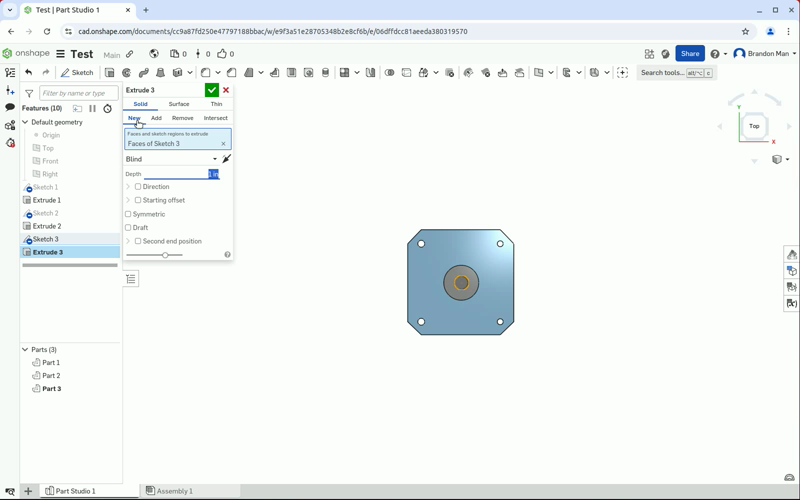
text(23.108)
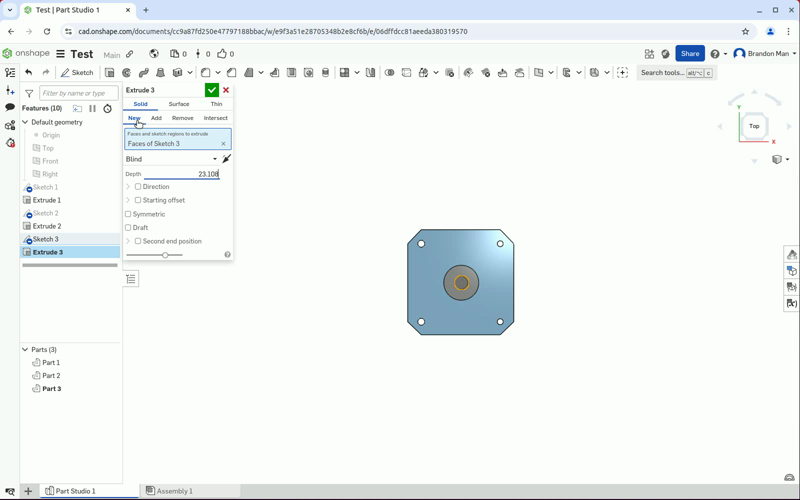
key(enter)
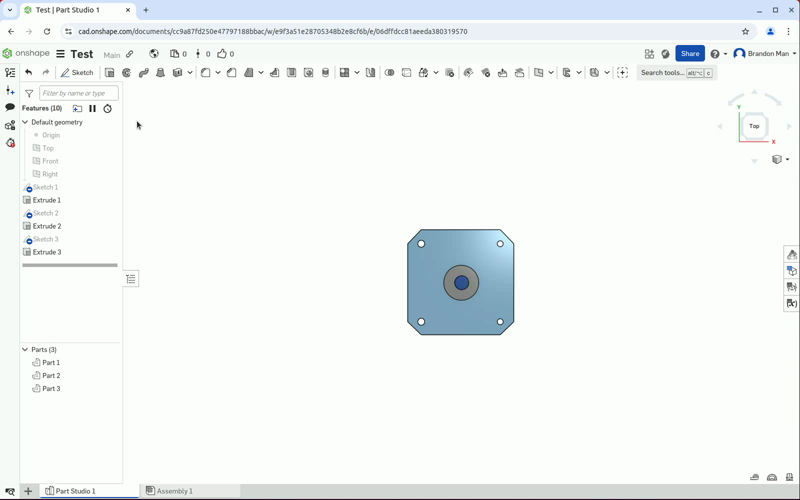
key(shift+h)
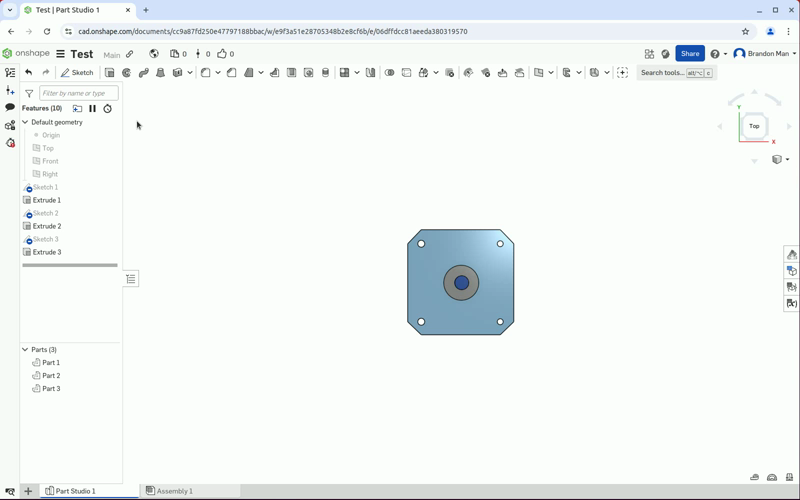
key(shift+h)
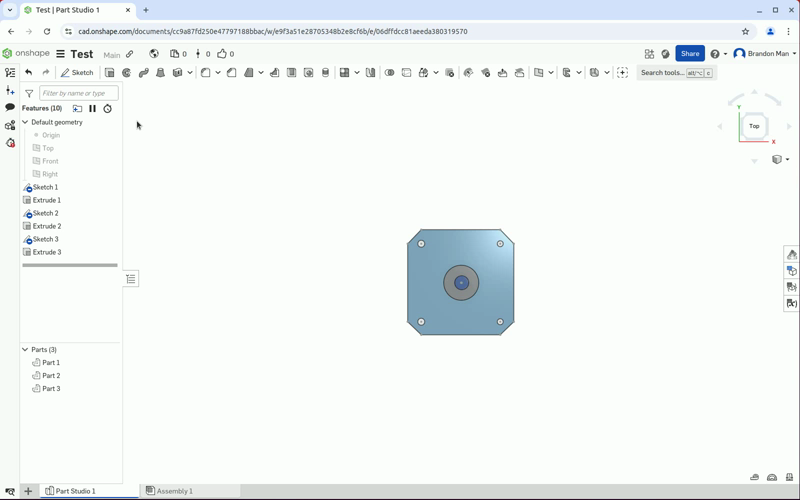
key(shift+7)
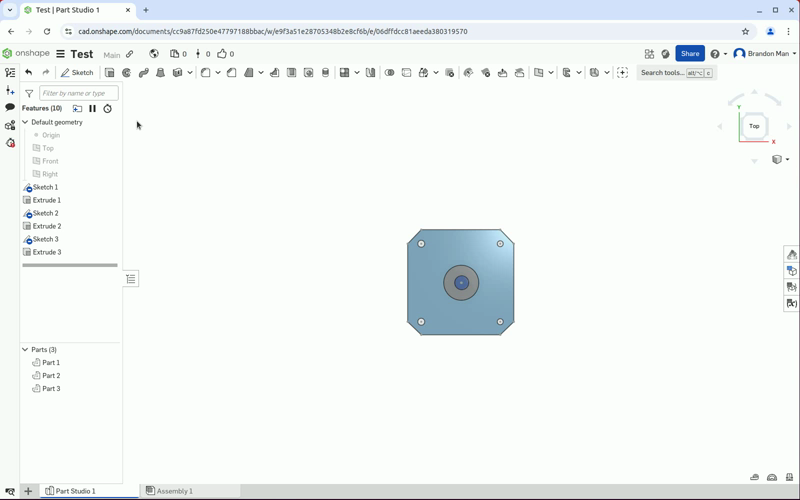
key(up, 3)
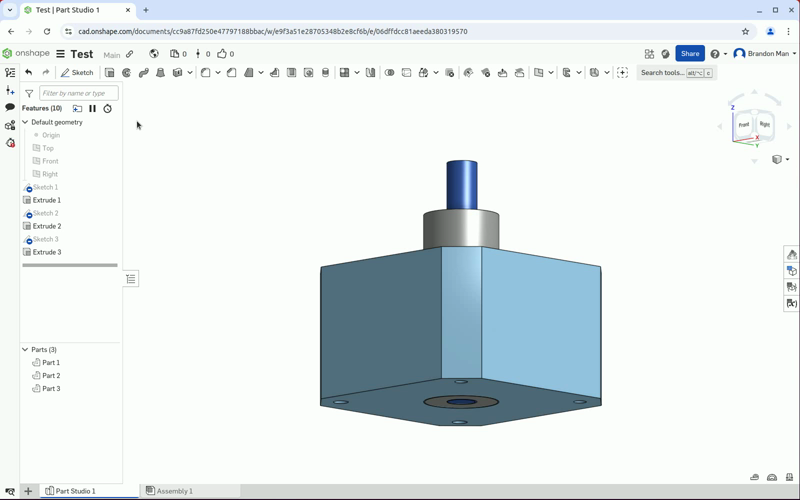
key(left, 3)
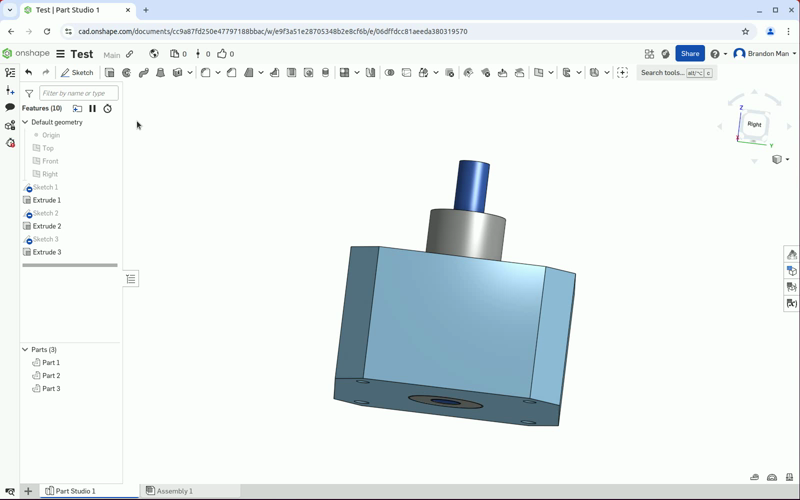
key(right, 3)
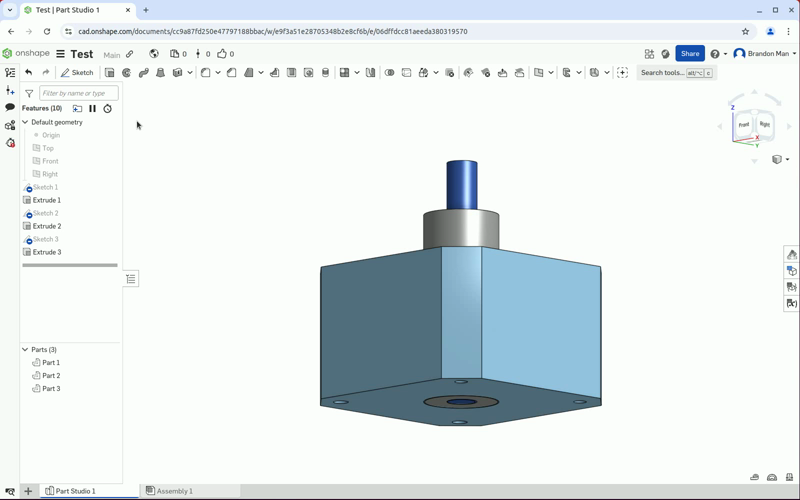
key(down, 3)
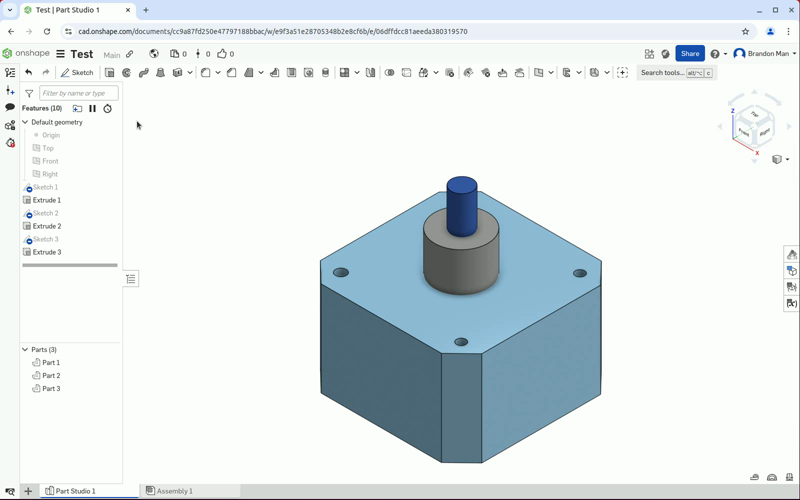
mouse_move(73, 189)
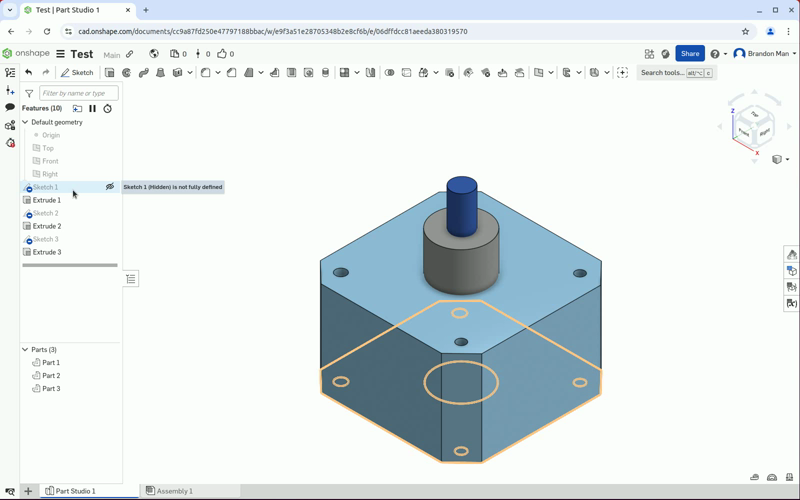
click(73, 189)